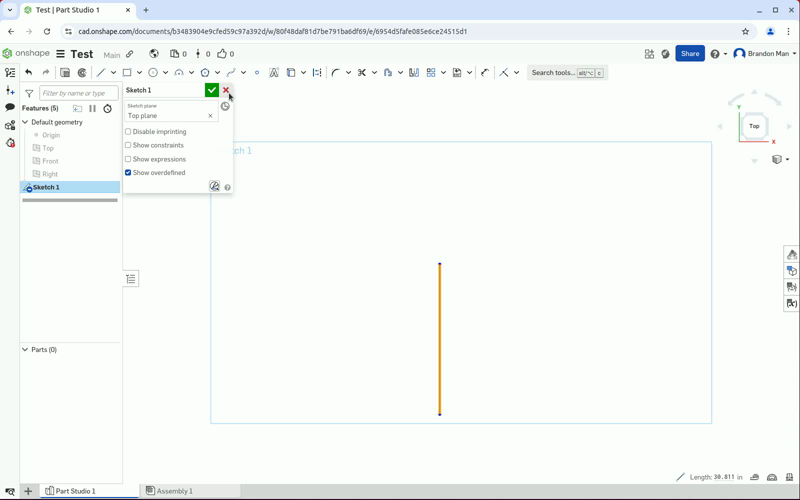
key(shift+h)
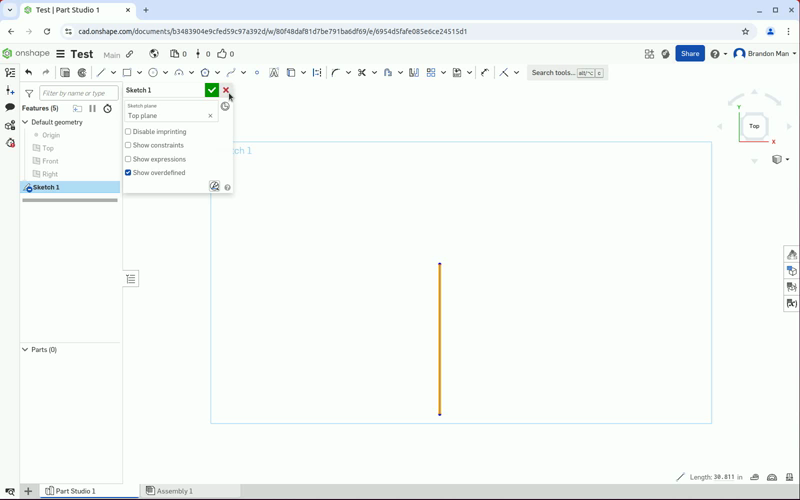
key(shift+s)
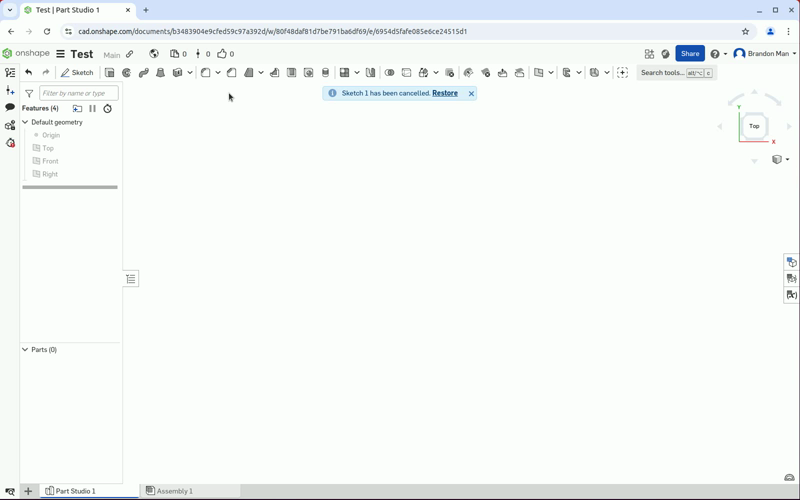
mouse_move(73, 150)
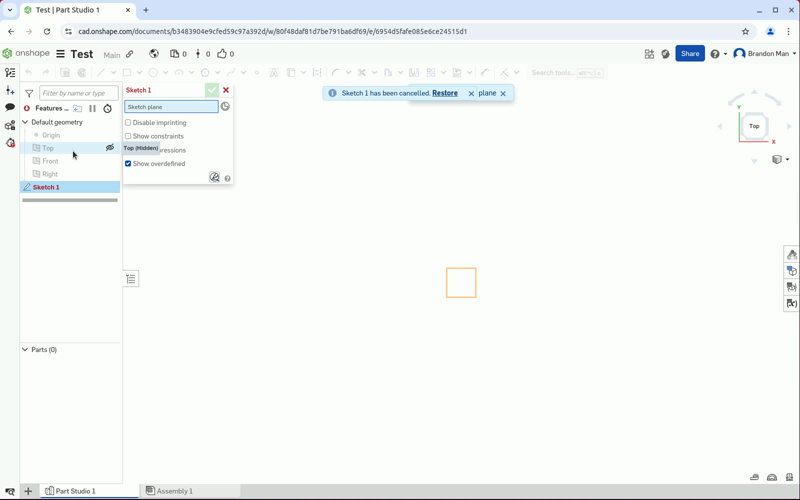
click(73, 150)
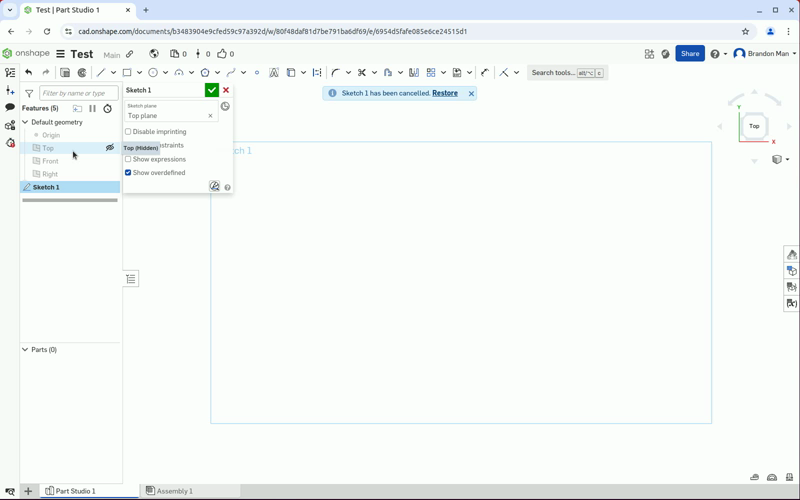
mouse_move(73, 352)
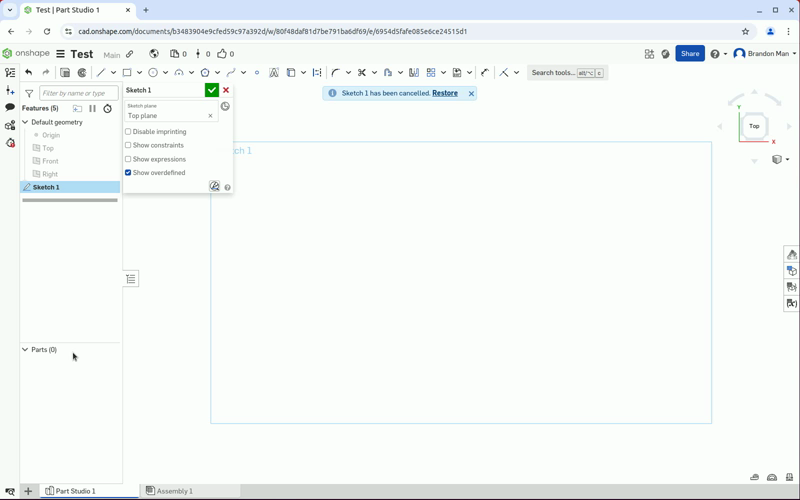
key(y)
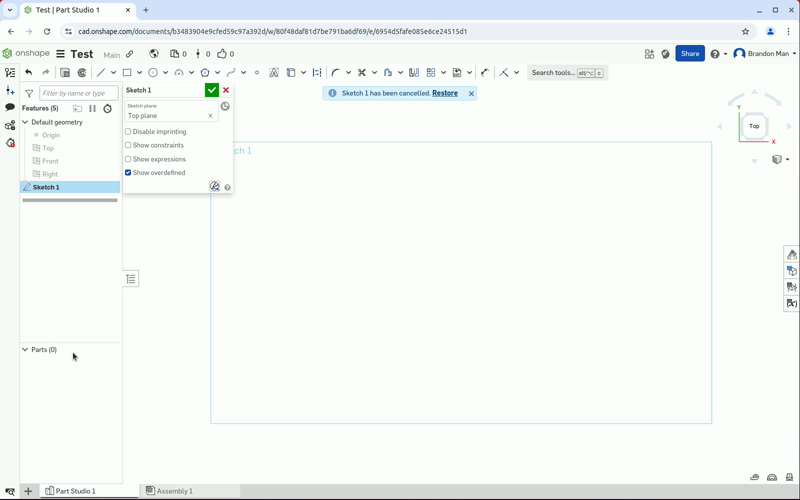
key(l)
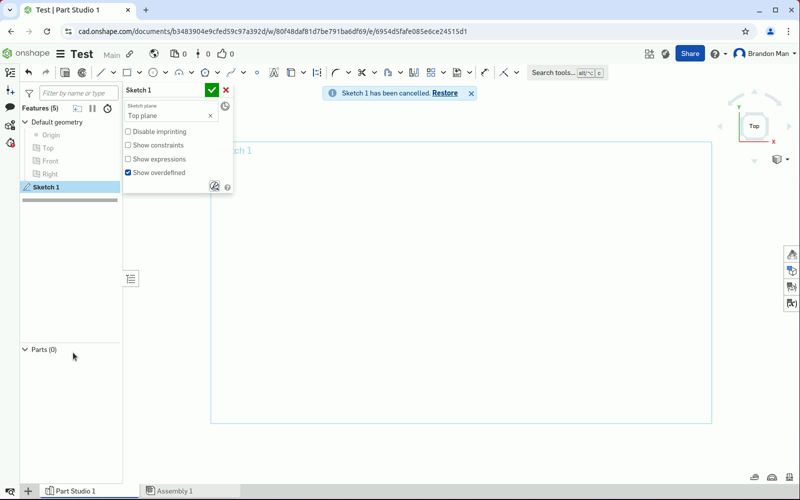
key_down(shift)
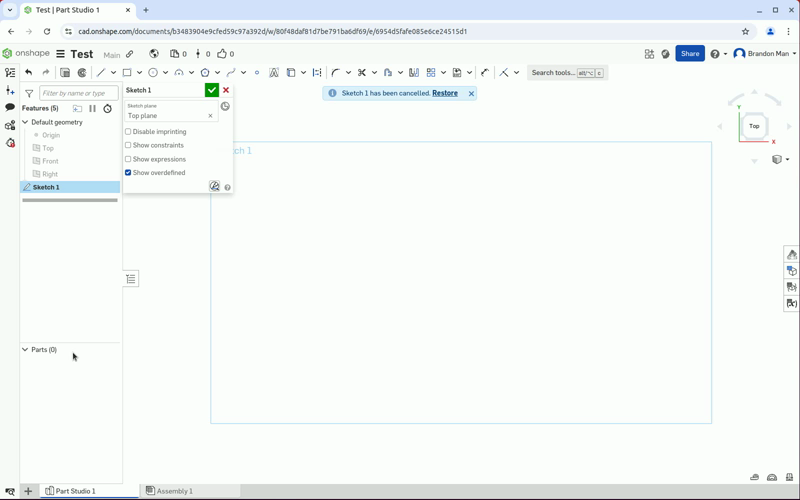
mouse_move(460, 282)
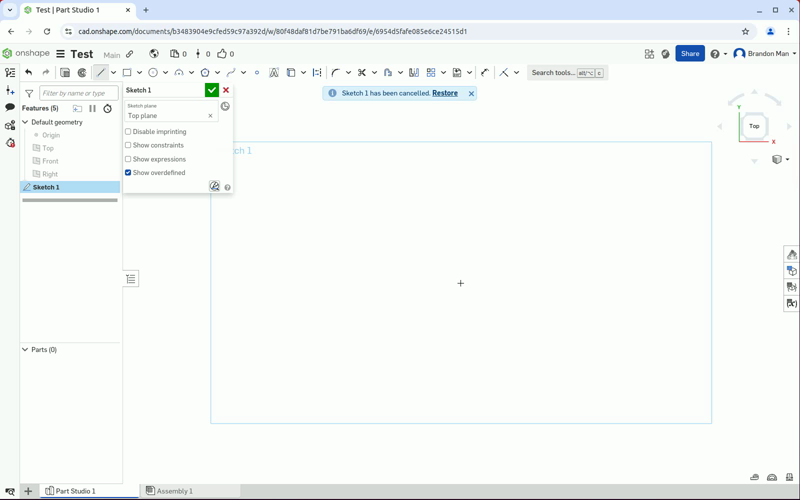
click(460, 282)
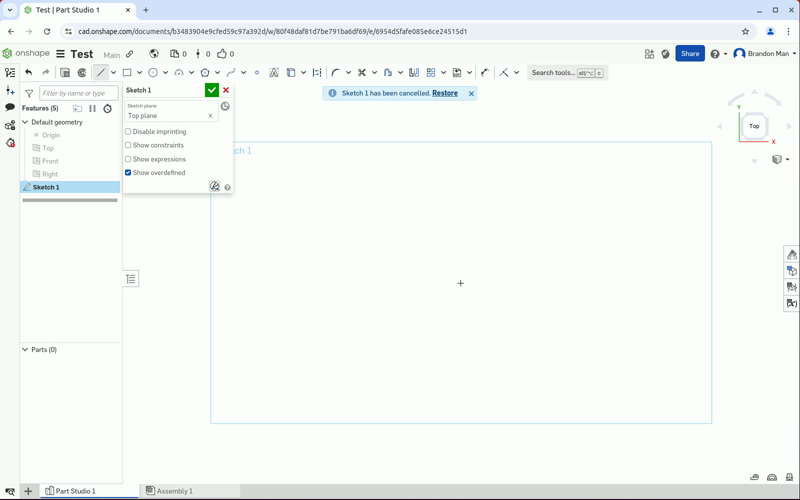
key_up(shift)
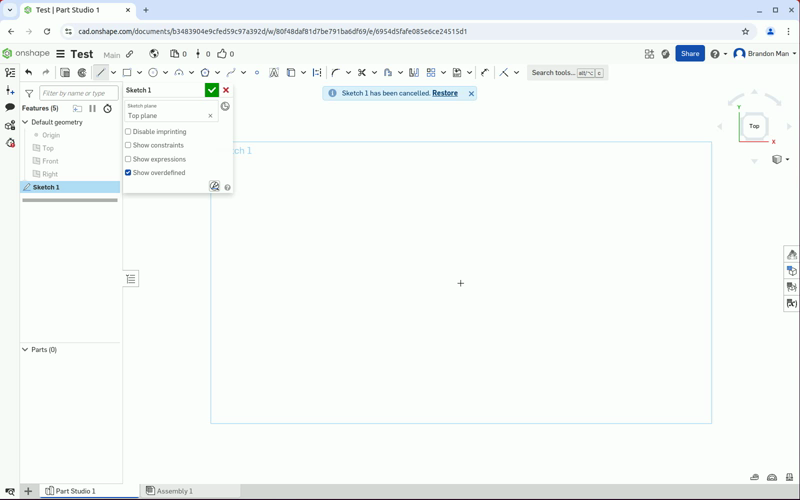
key_down(shift)
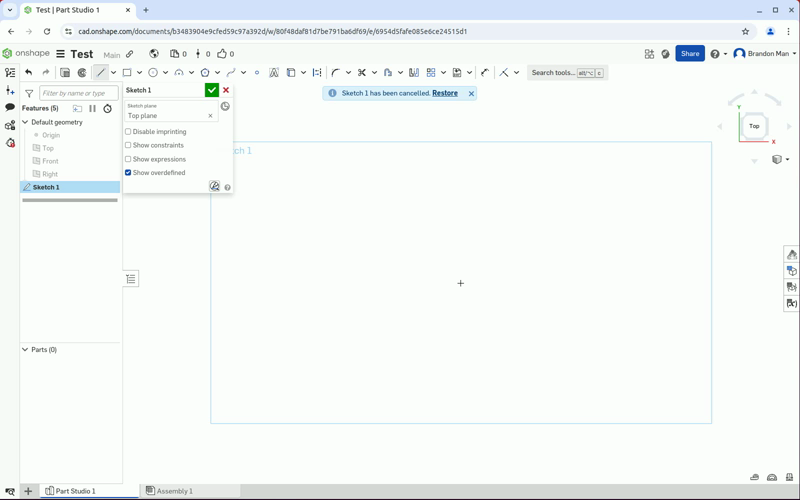
mouse_move(490, 282)
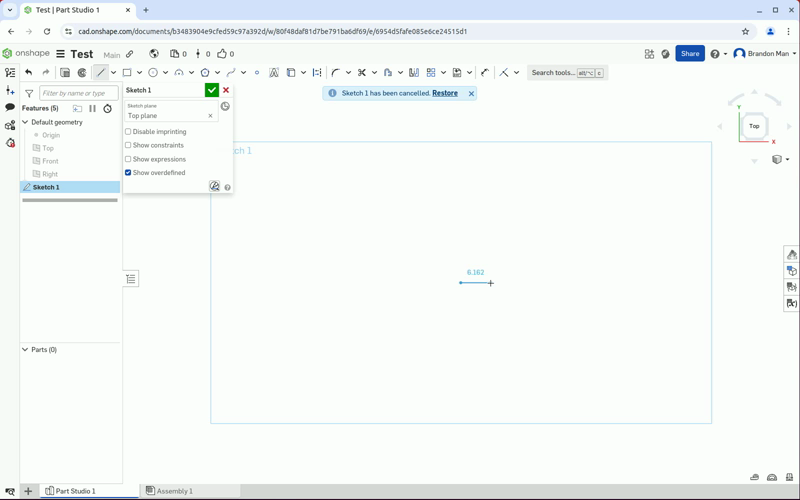
mouse_move(510, 282)
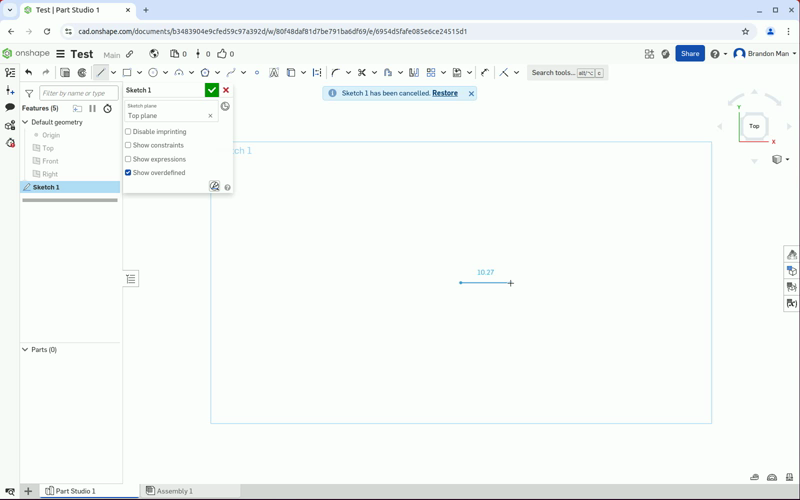
click(510, 282)
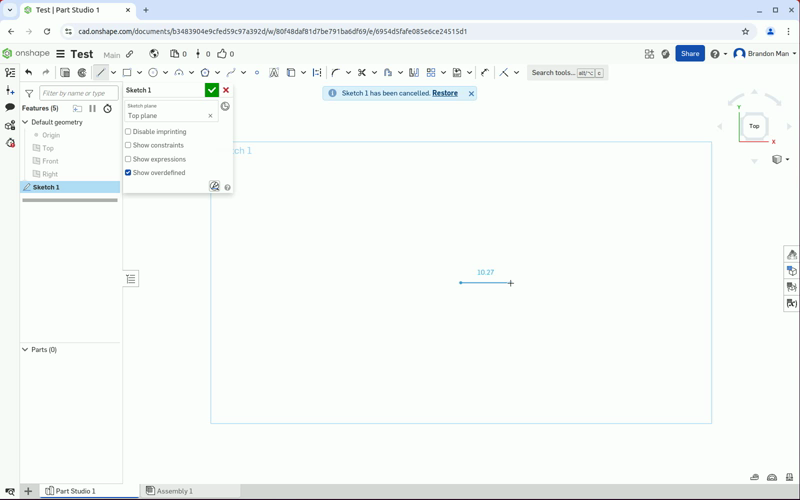
key_up(shift)
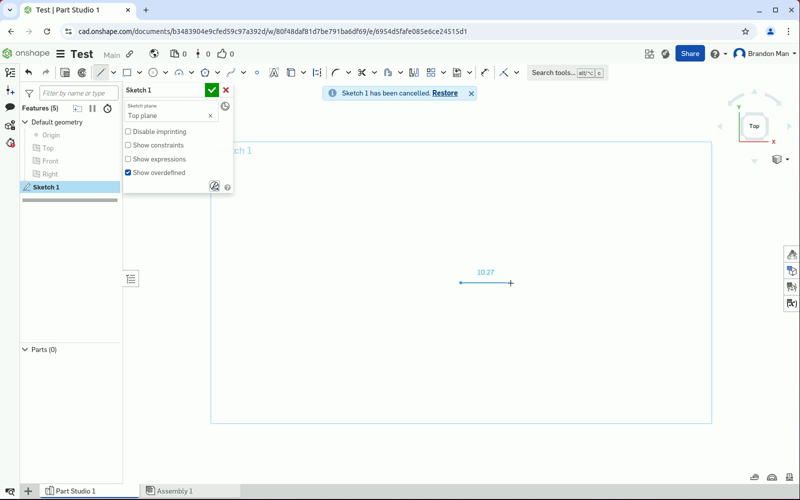
key_down(shift)
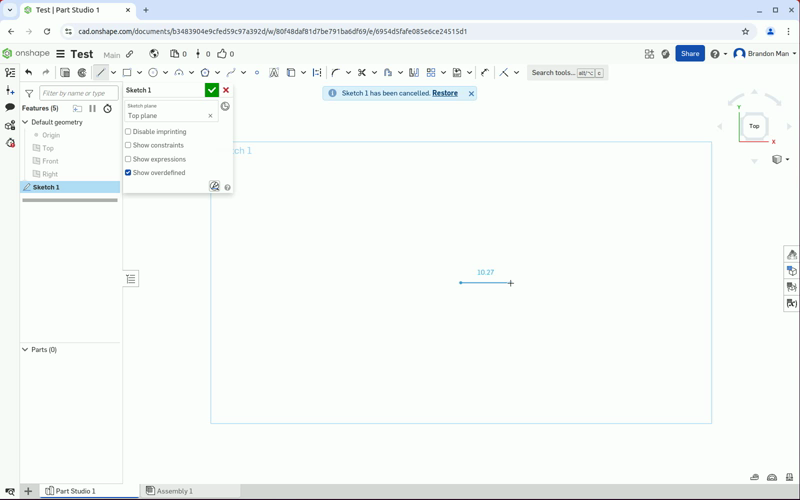
mouse_move(540, 282)
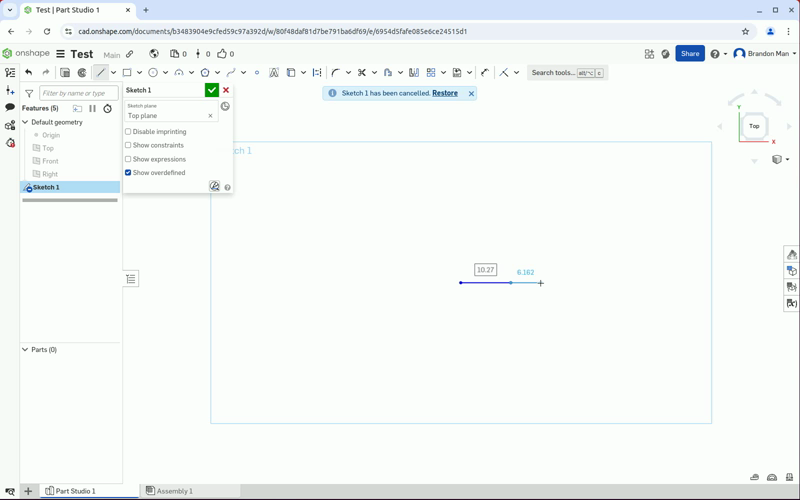
mouse_move(510, 233)
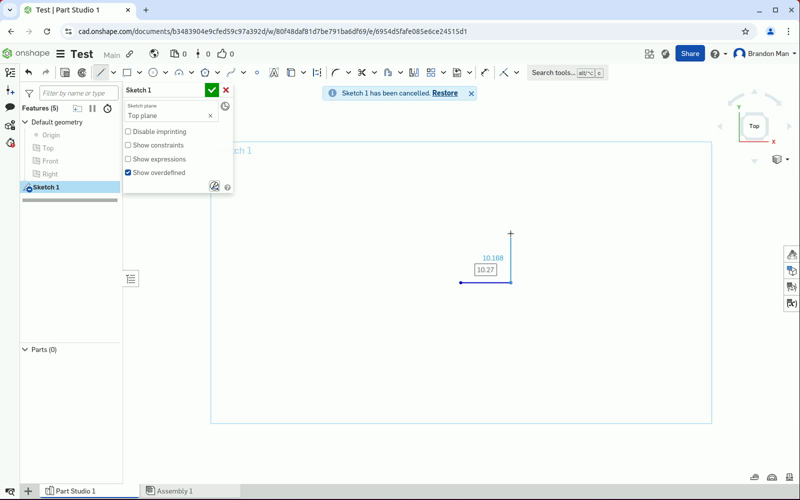
click(510, 233)
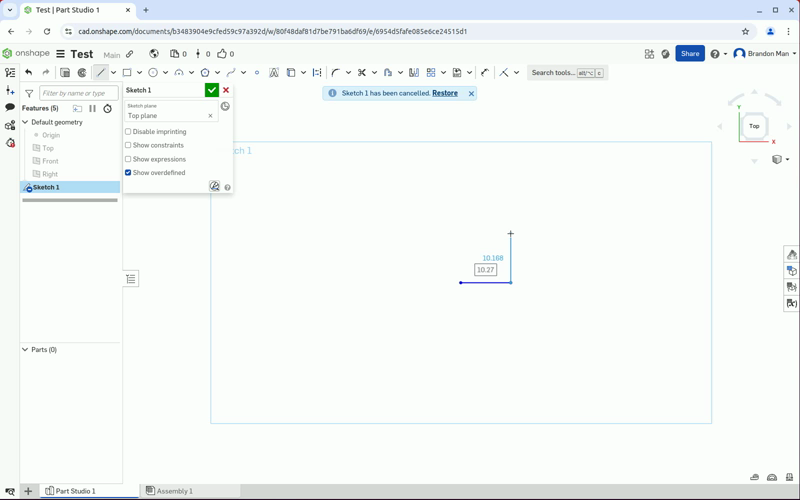
key_up(shift)
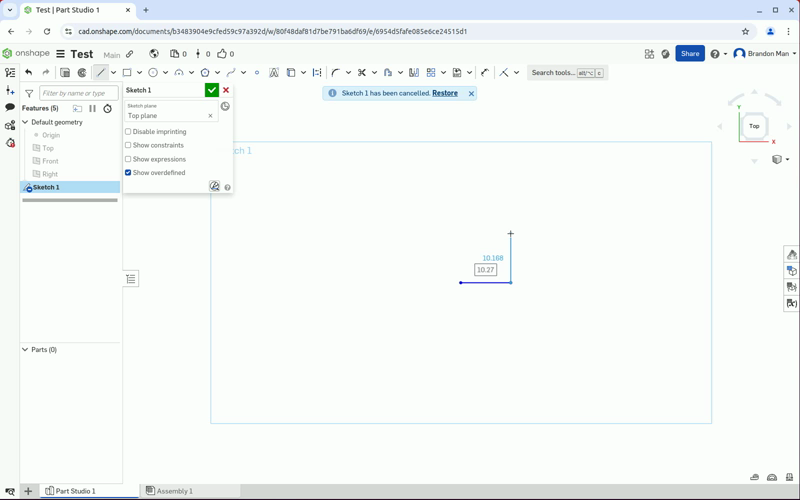
key_down(shift)
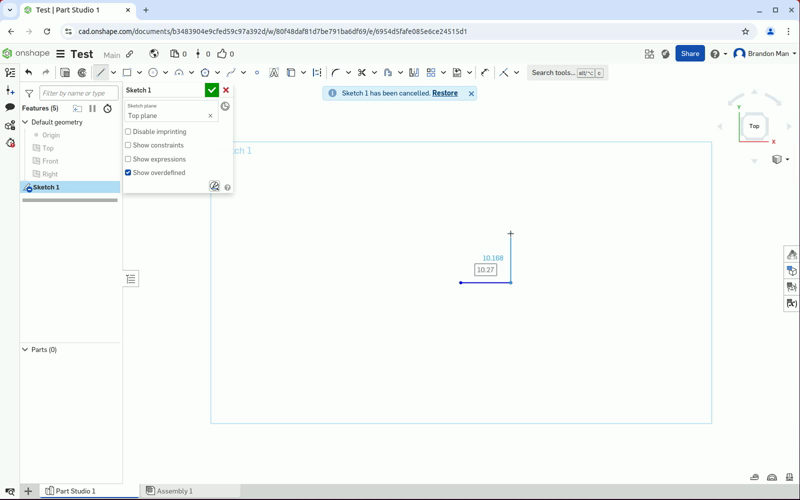
mouse_move(540, 233)
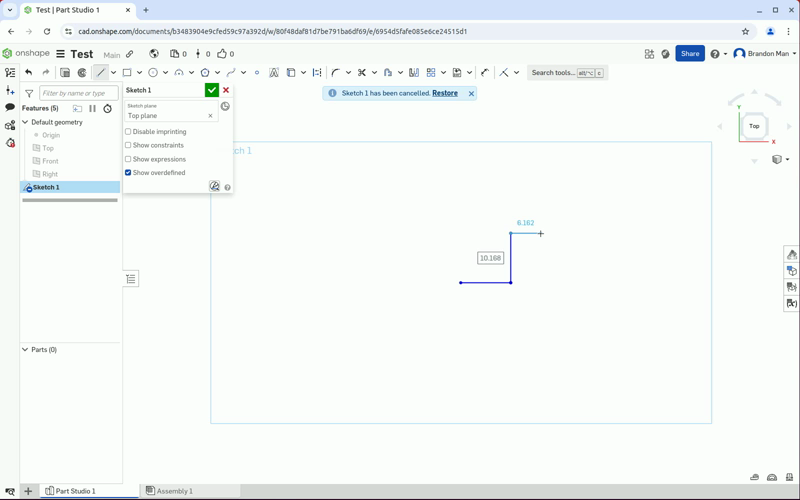
mouse_move(460, 233)
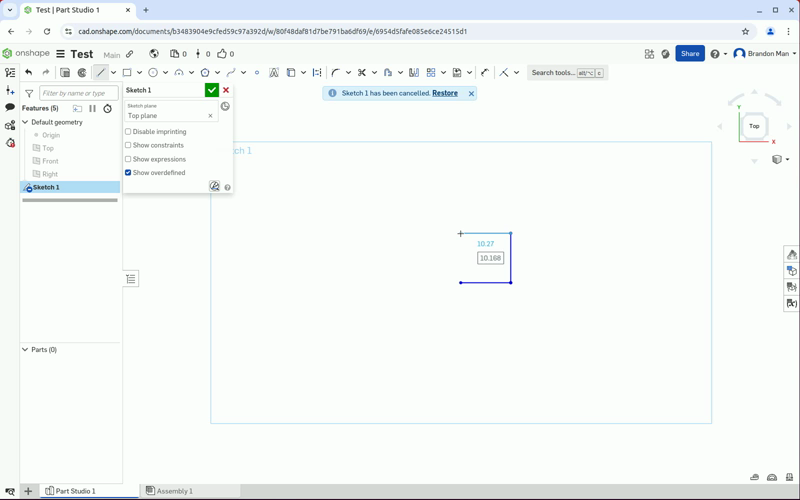
click(460, 233)
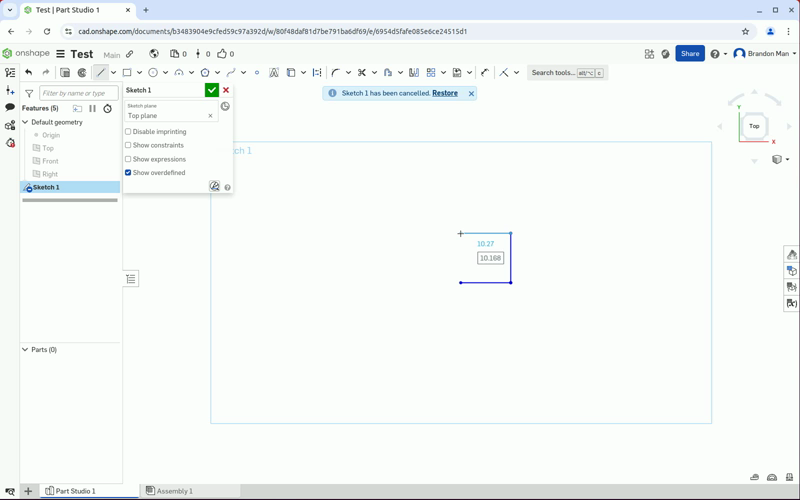
key_up(shift)
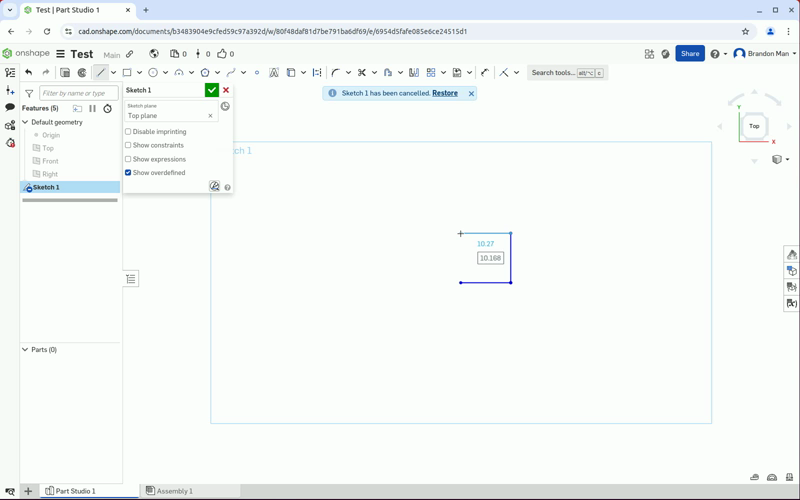
mouse_move(490, 233)
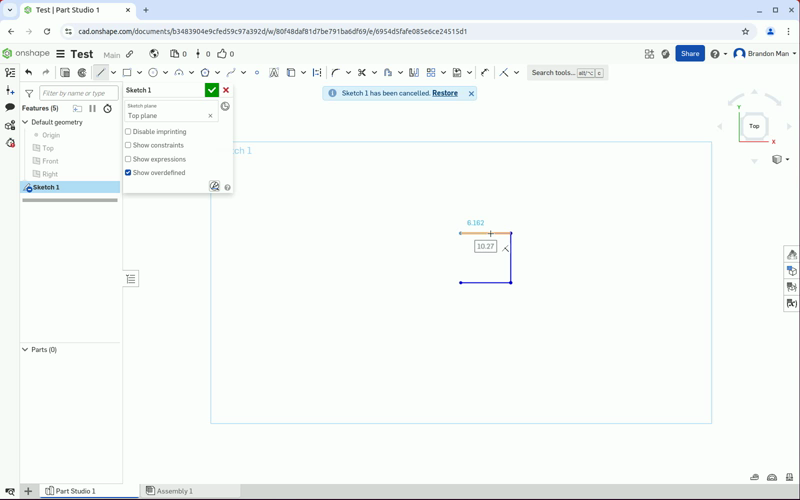
key_down(shift)
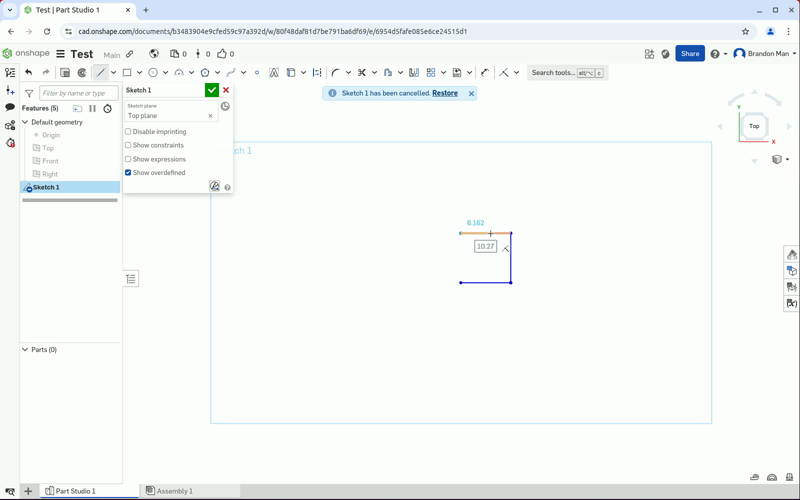
mouse_move(460, 282)
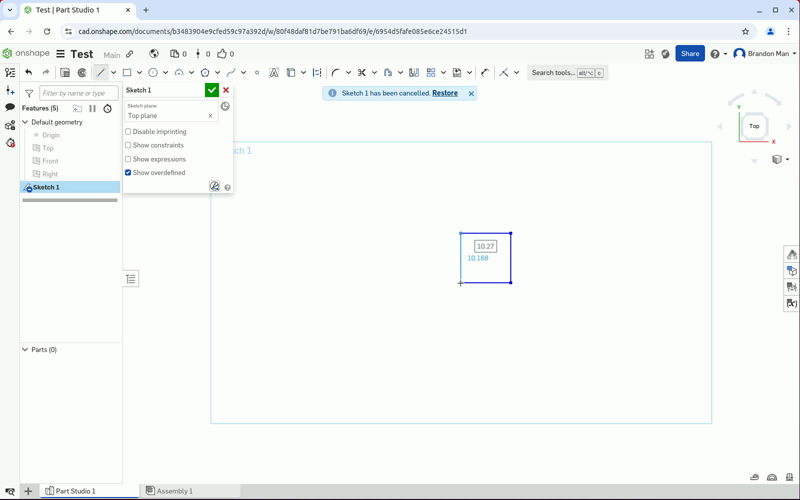
key_up(shift)
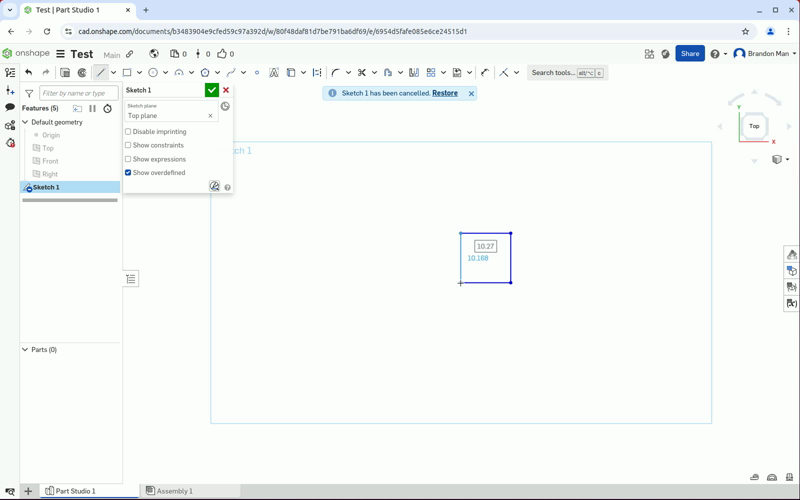
click(460, 282)
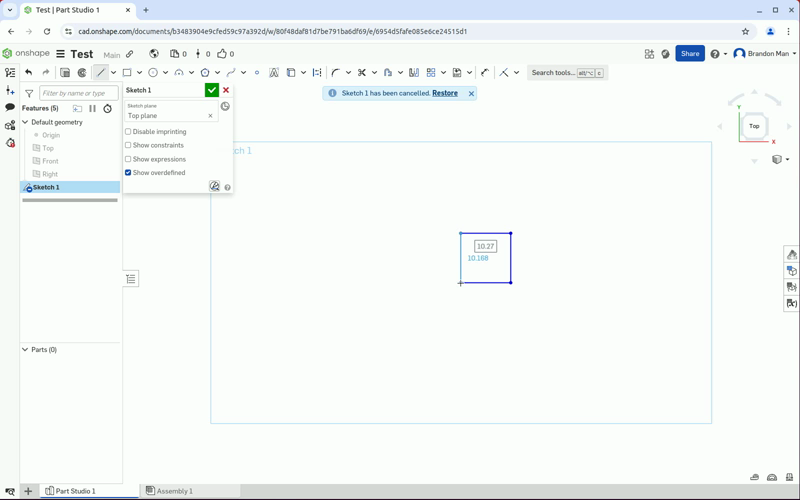
key(esc)
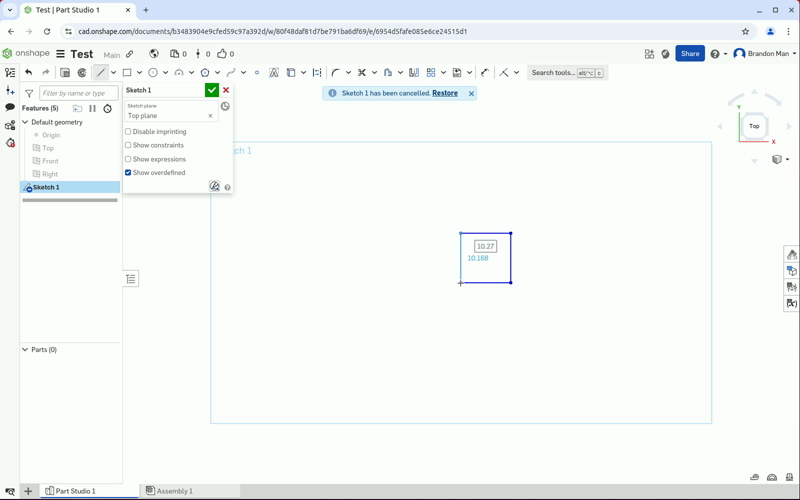
mouse_move(487, 251)
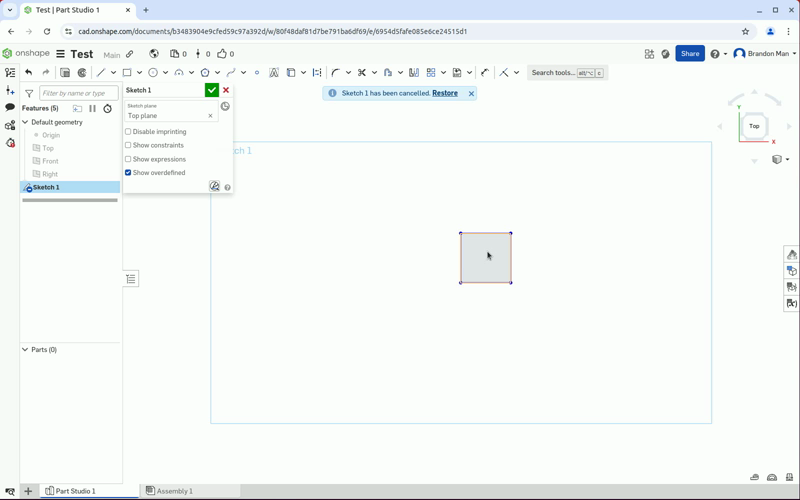
click(487, 251)
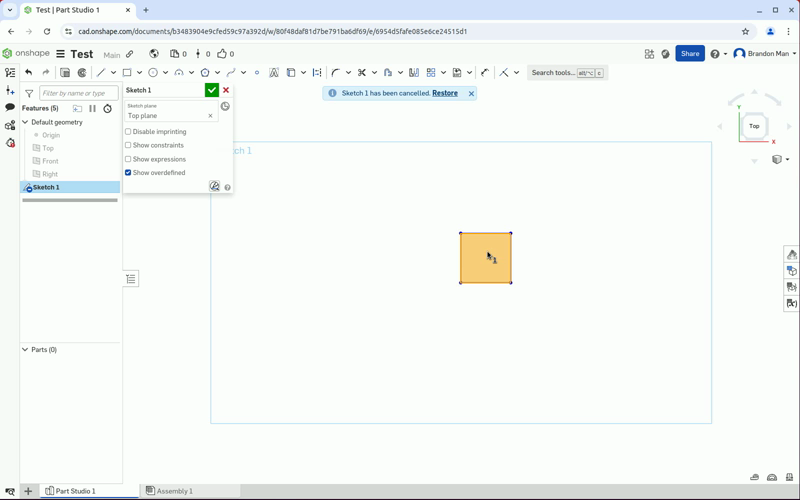
mouse_move(73, 352)
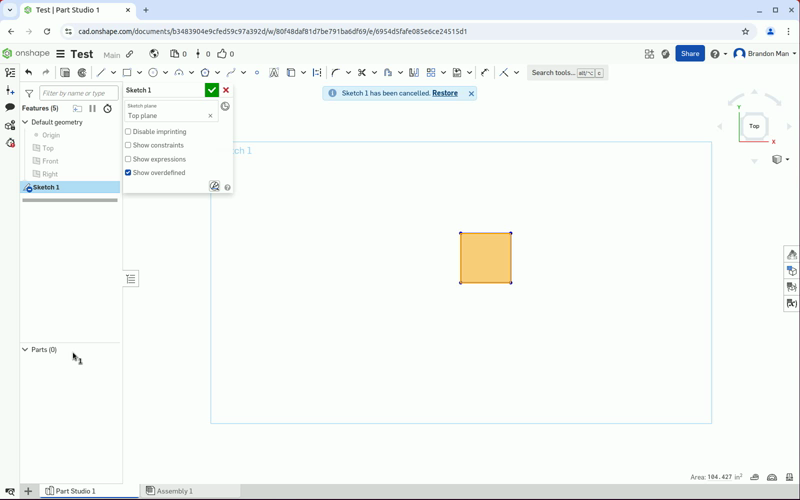
key(shift+y)
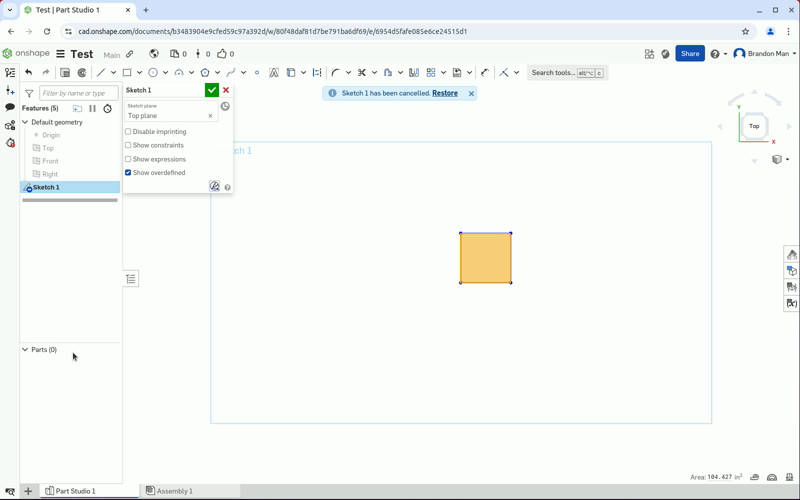
key(shift+e)
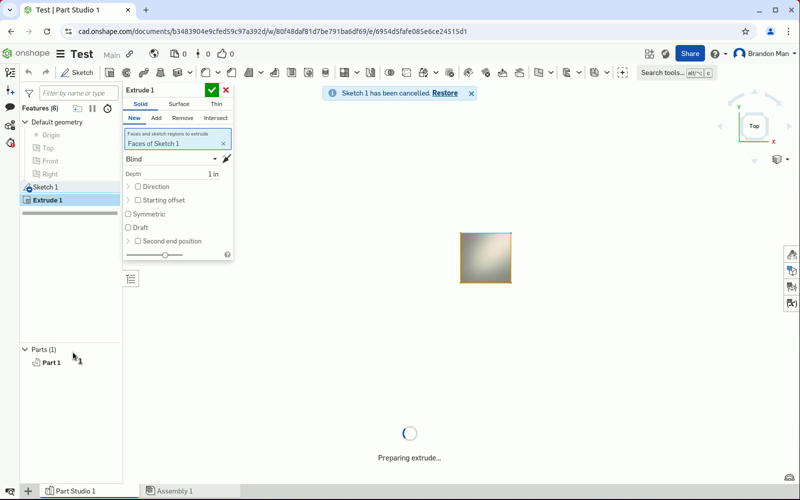
mouse_move(143, 106)
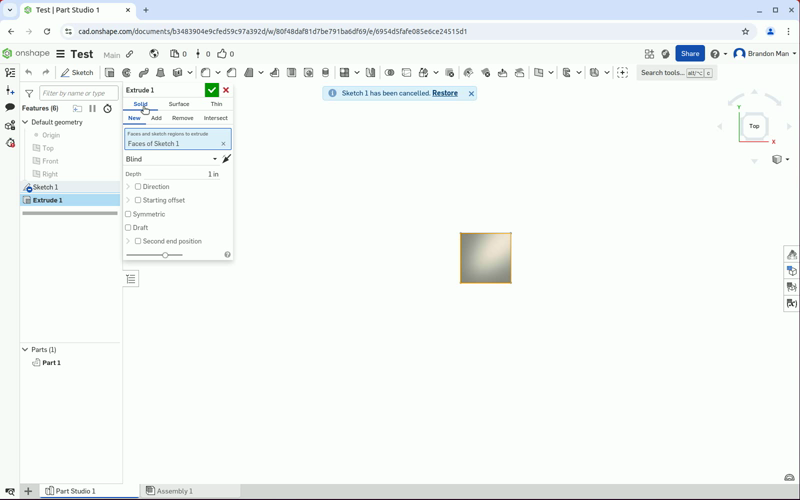
click(143, 106)
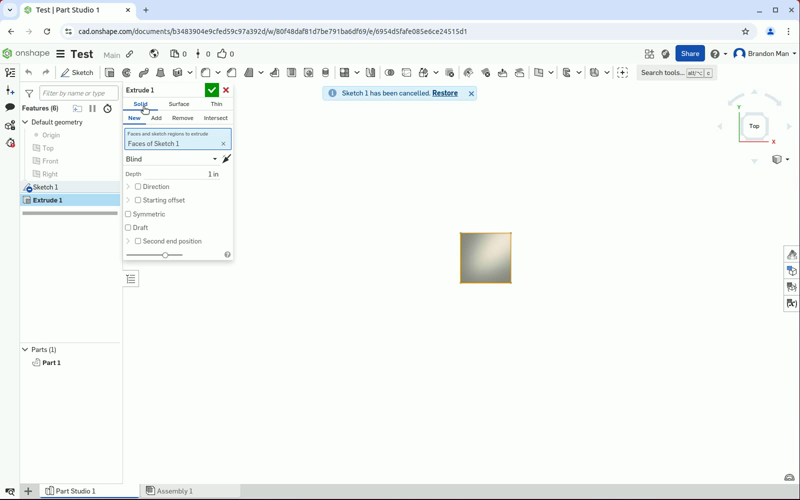
mouse_move(137, 120)
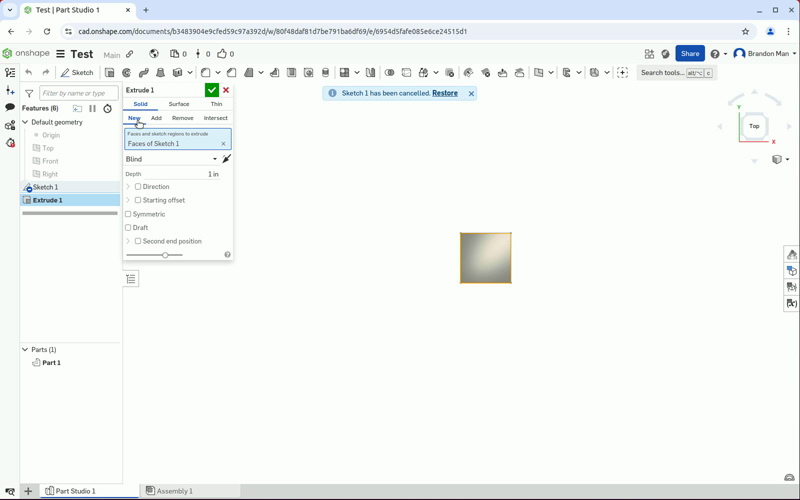
click(137, 120)
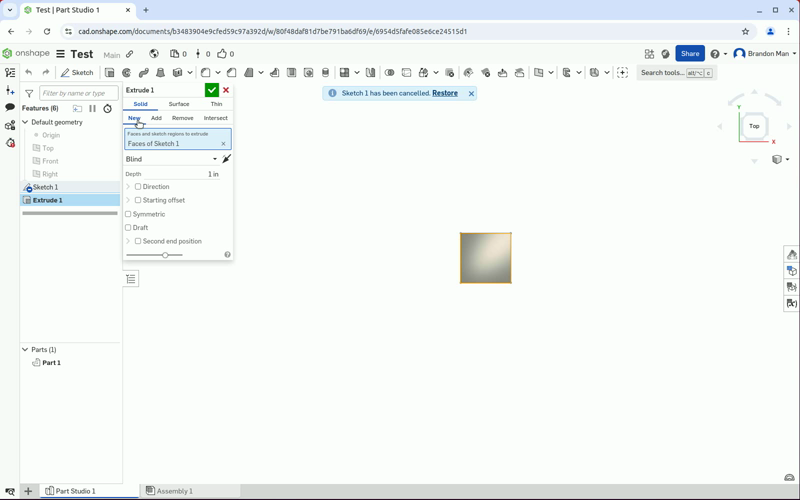
key(tab, 4)
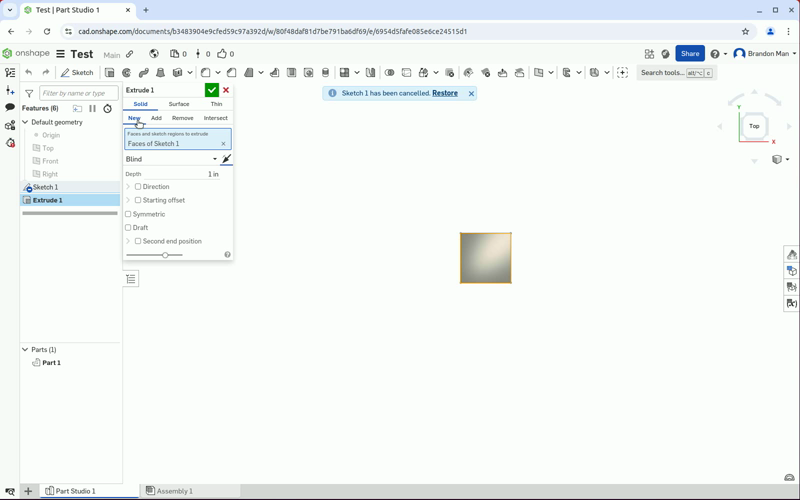
text(0.241)
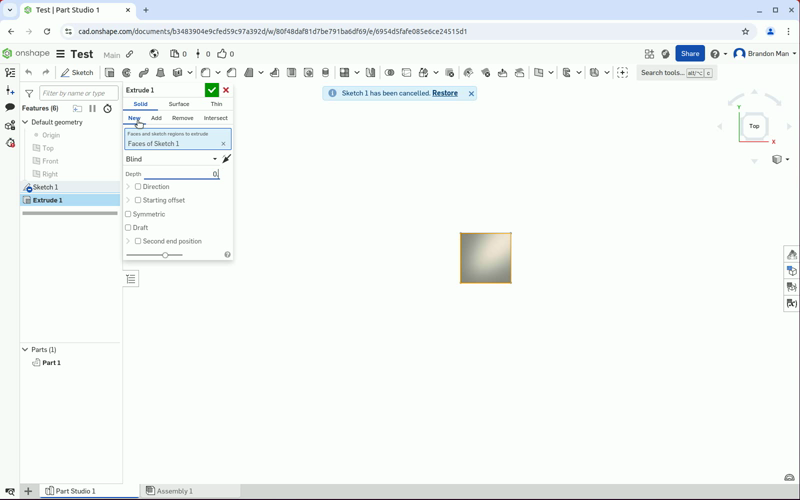
key(enter)
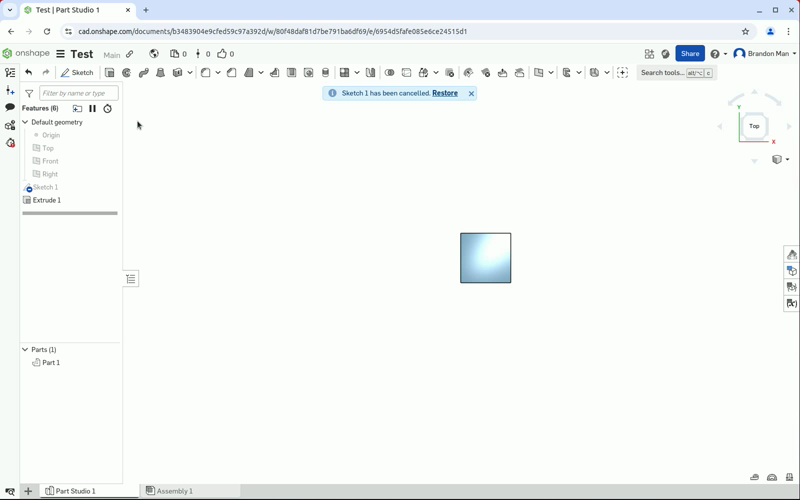
key(shift+h)
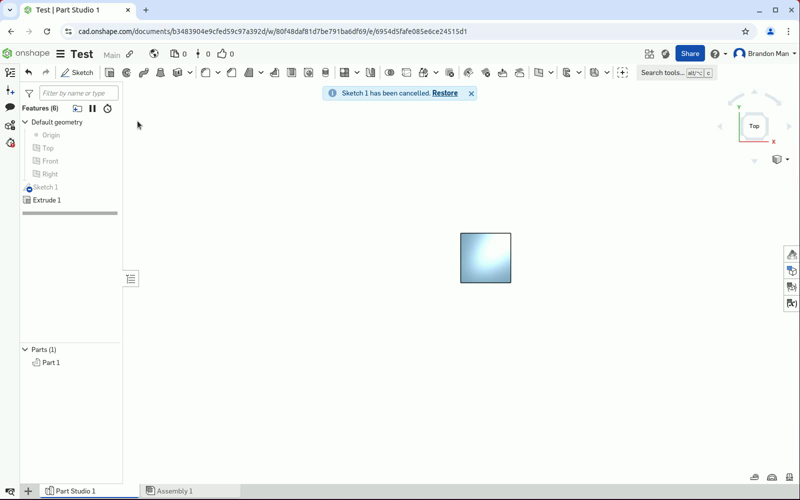
key(shift+h)
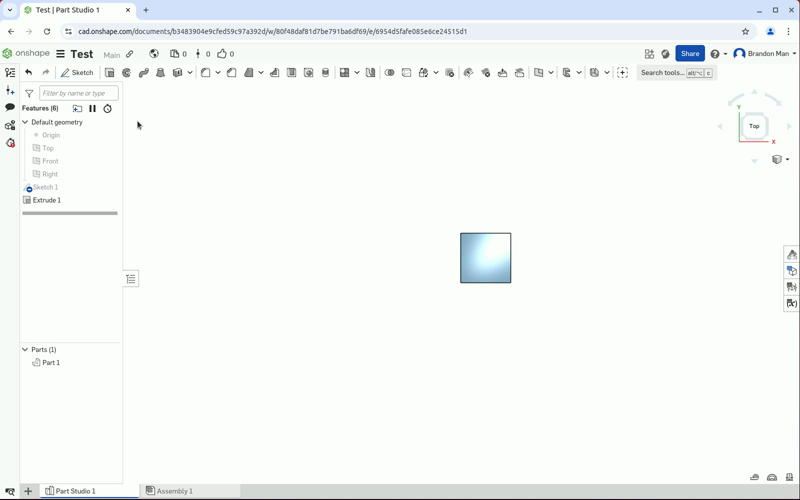
mouse_move(73, 189)
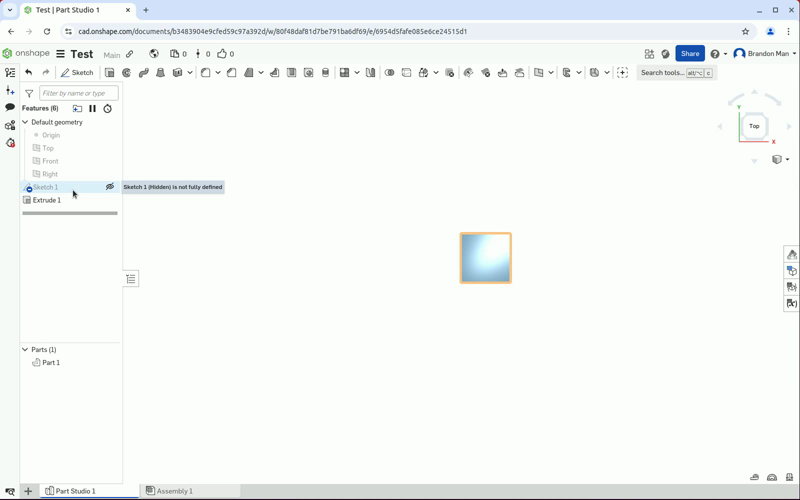
click(73, 189)
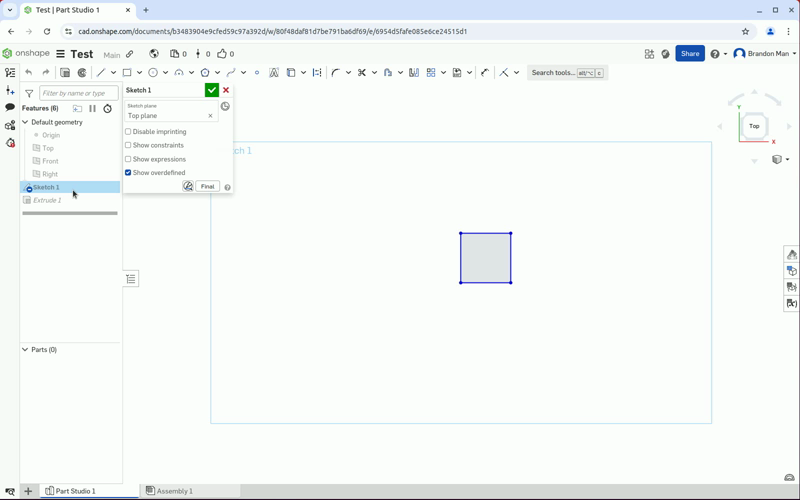
mouse_move(229, 92)
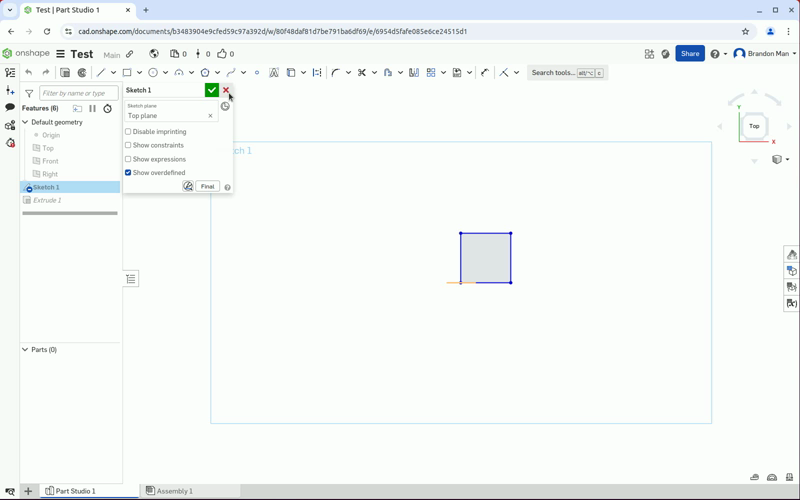
click(229, 92)
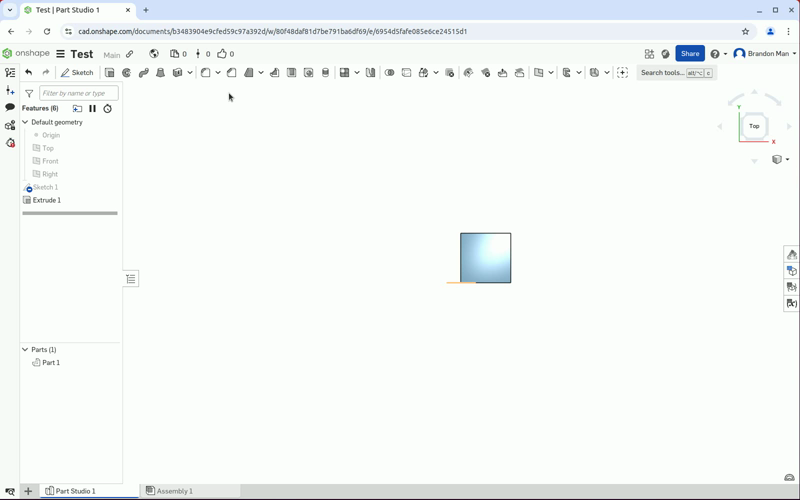
mouse_move(541, 75)
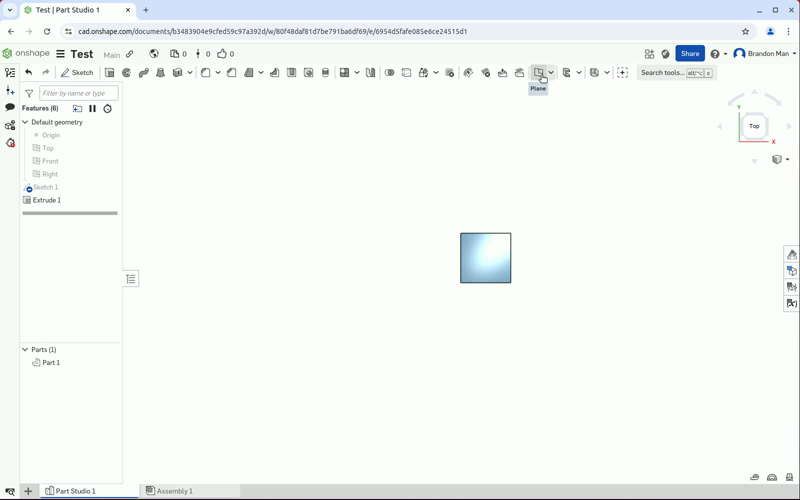
click(541, 75)
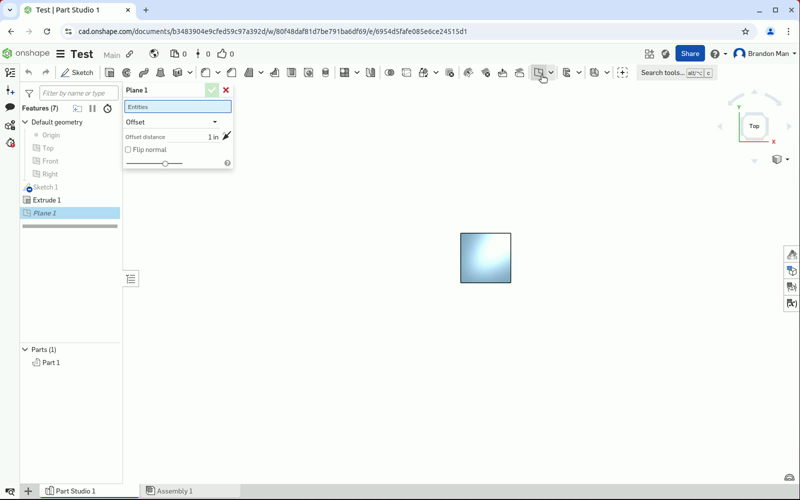
mouse_move(73, 150)
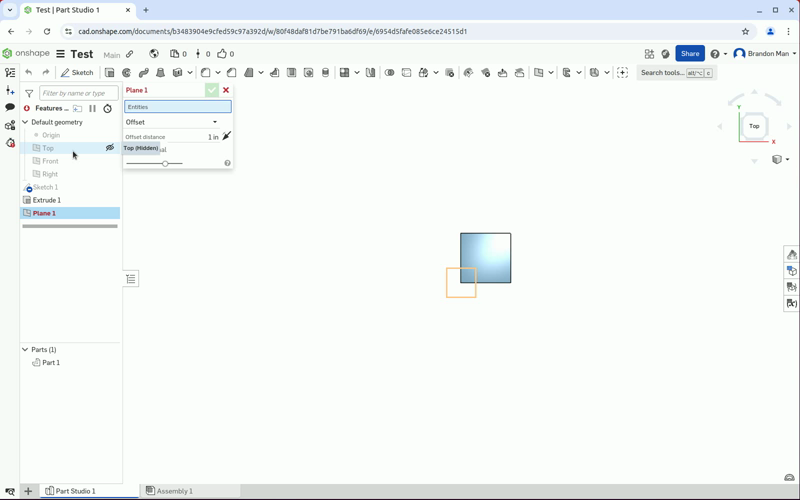
click(73, 150)
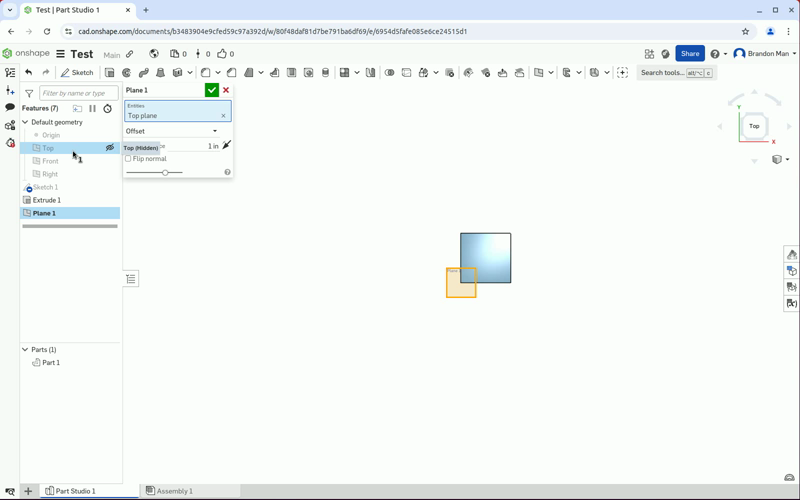
key(tab, 2)
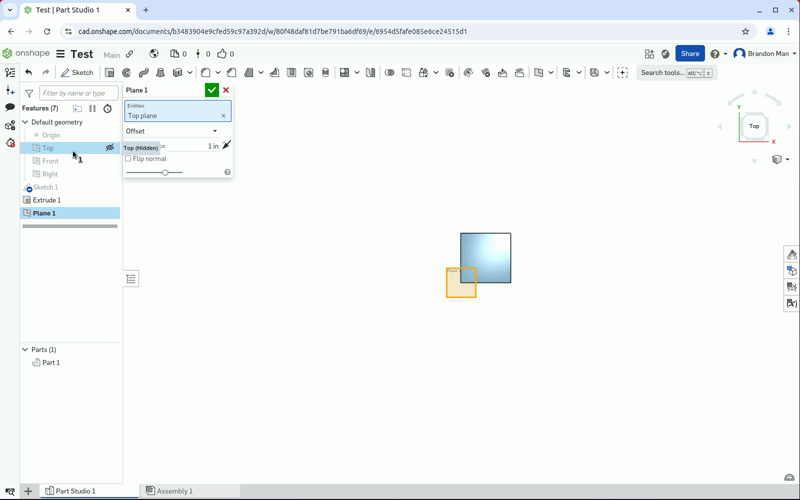
text(0.246)
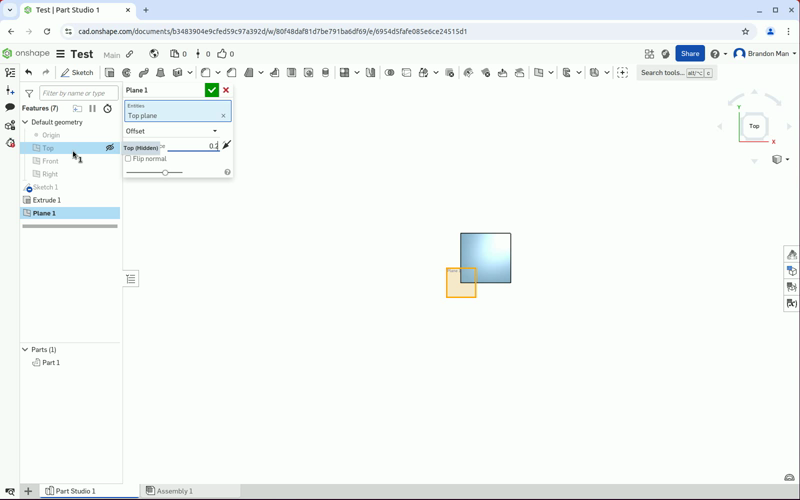
key(enter, 2)
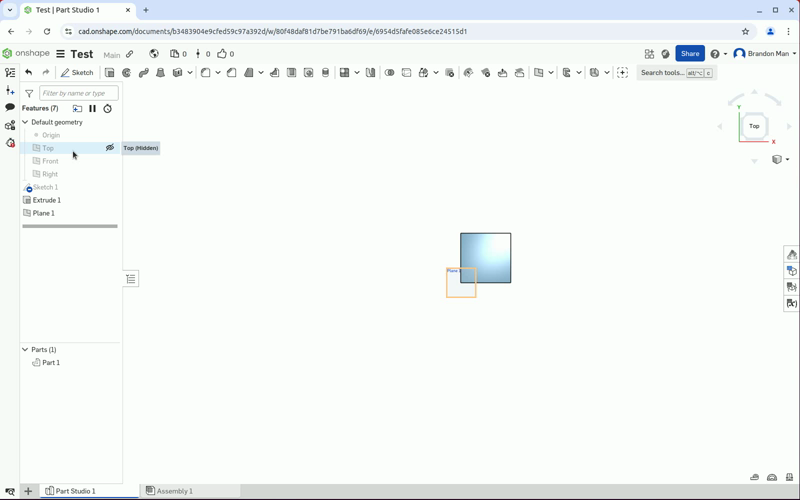
key(shift+s)
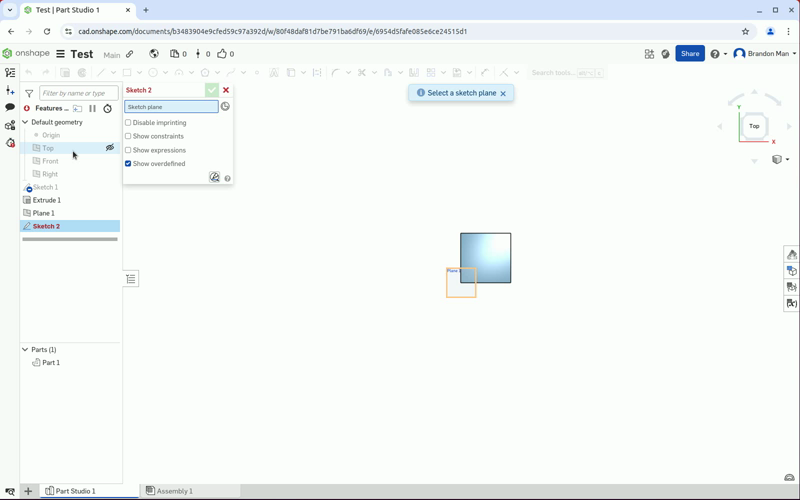
mouse_move(73, 215)
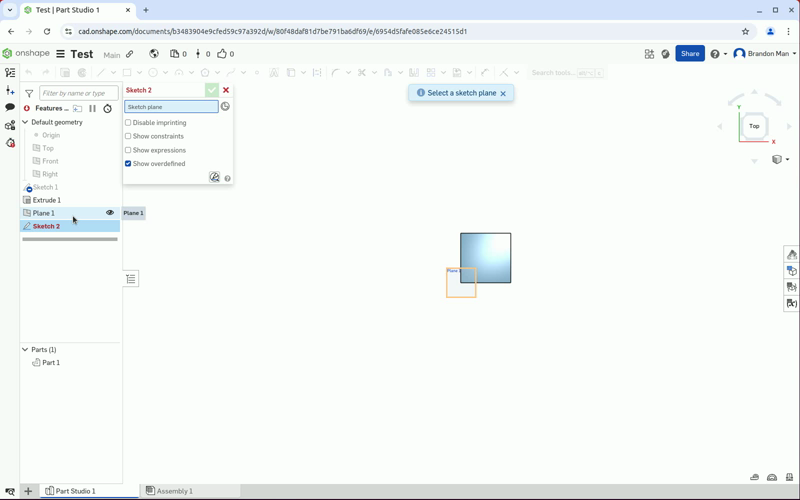
click(73, 215)
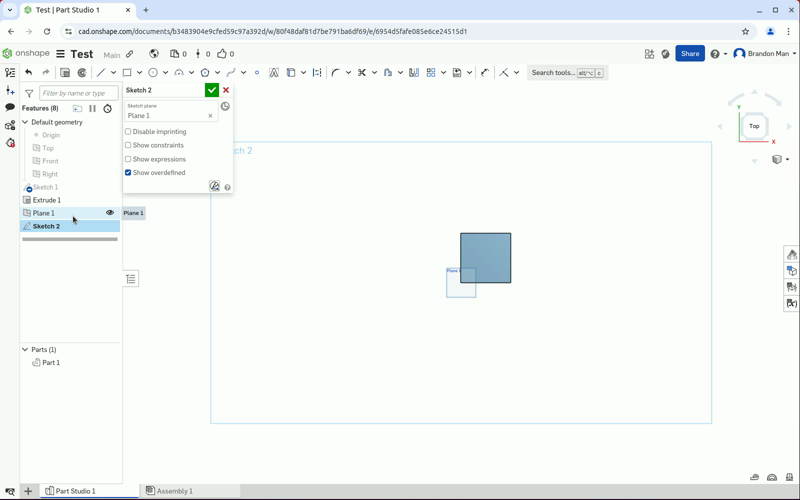
mouse_move(73, 352)
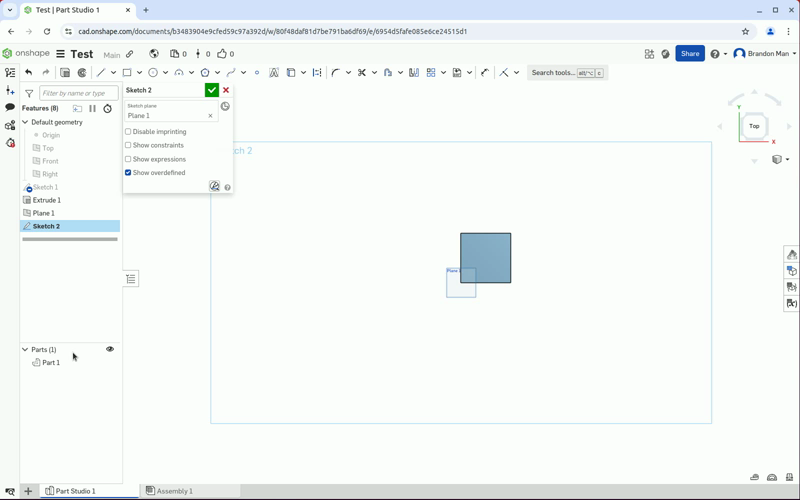
key(y)
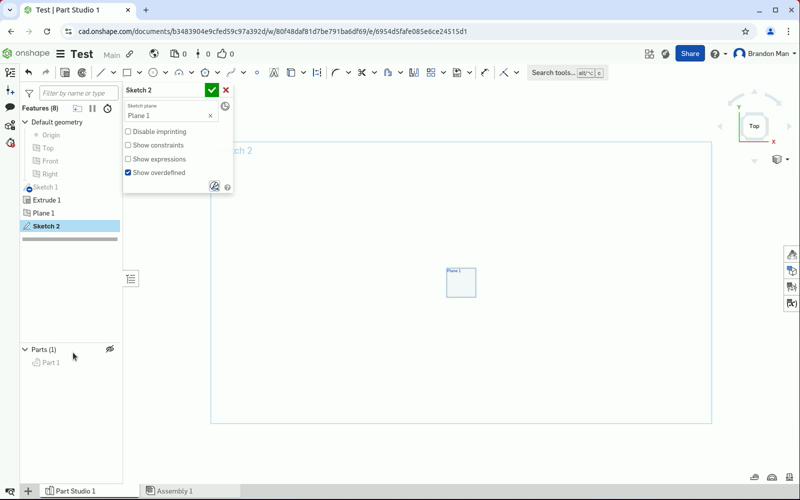
key(l)
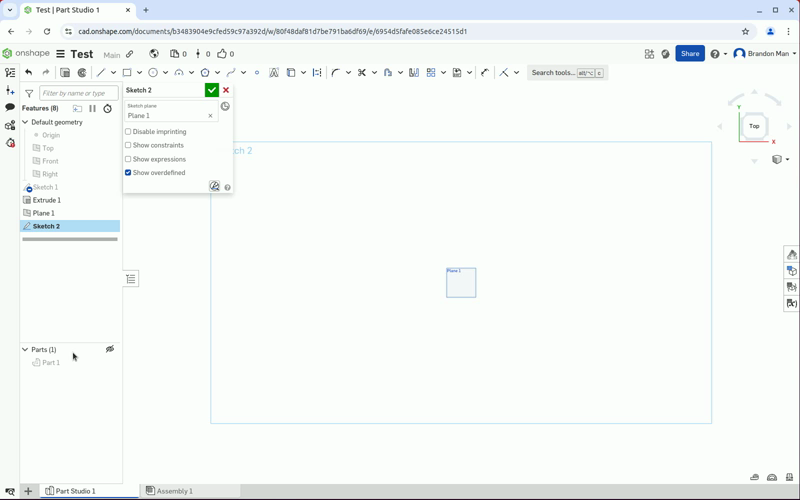
key_down(shift)
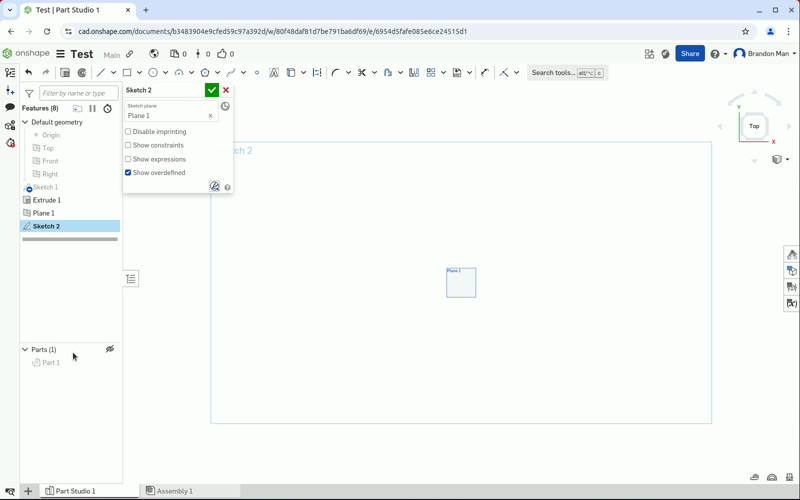
mouse_move(460, 280)
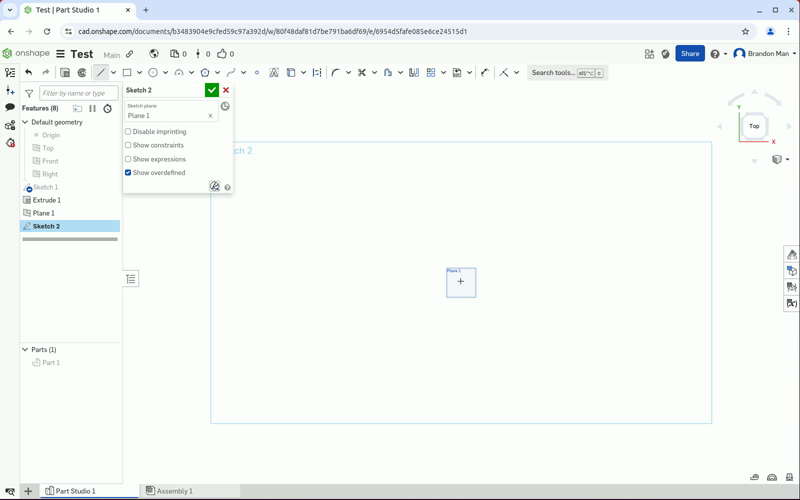
click(460, 280)
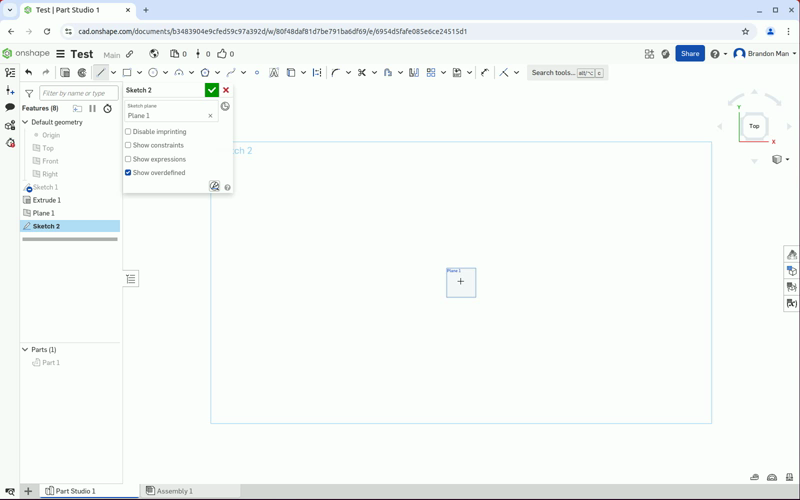
key_up(shift)
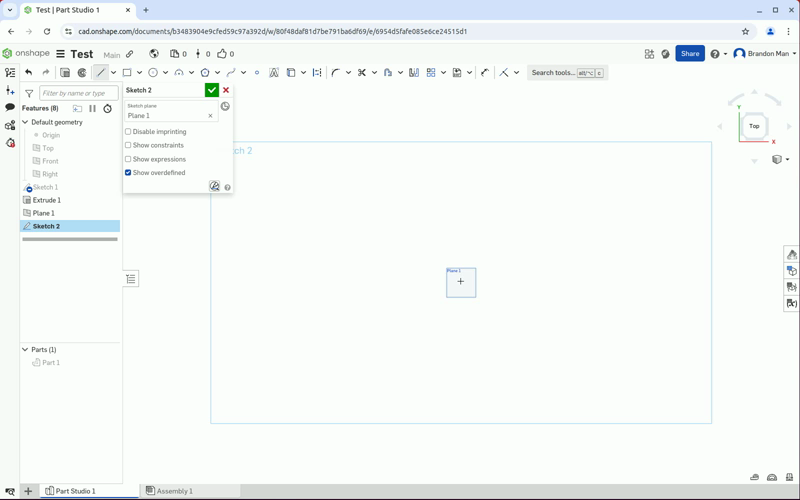
key_down(shift)
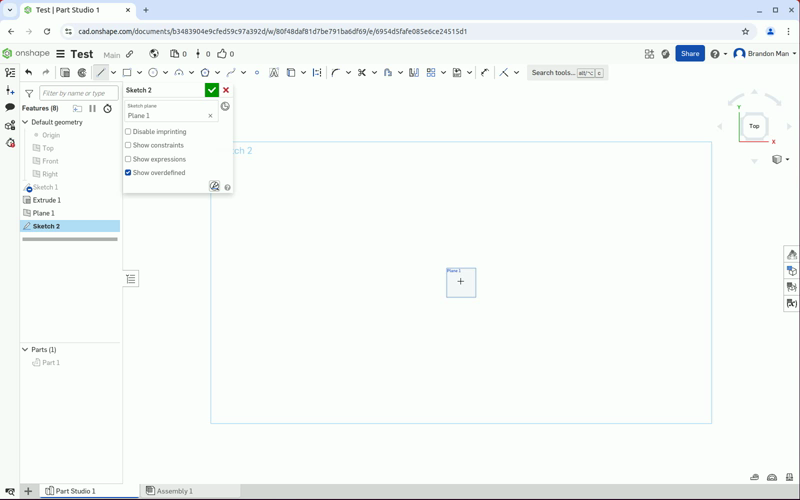
mouse_move(490, 280)
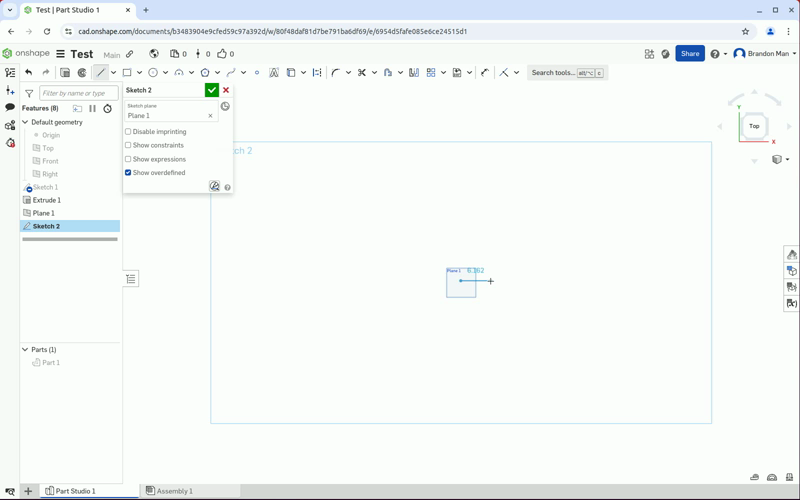
mouse_move(490, 280)
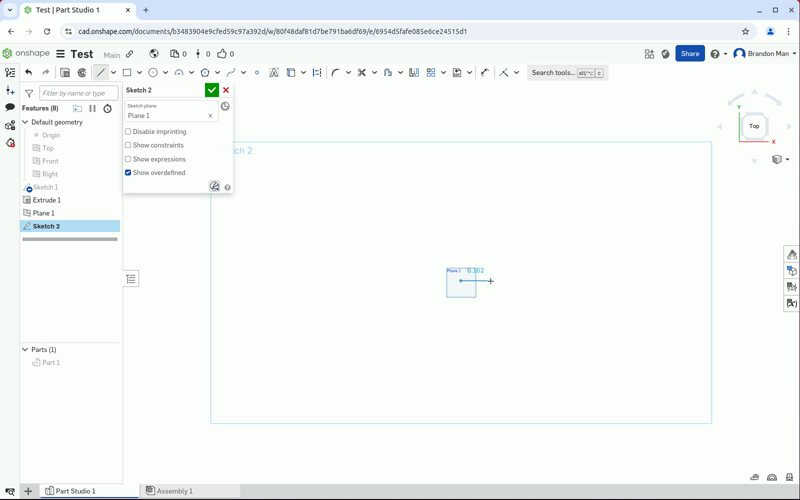
click(490, 280)
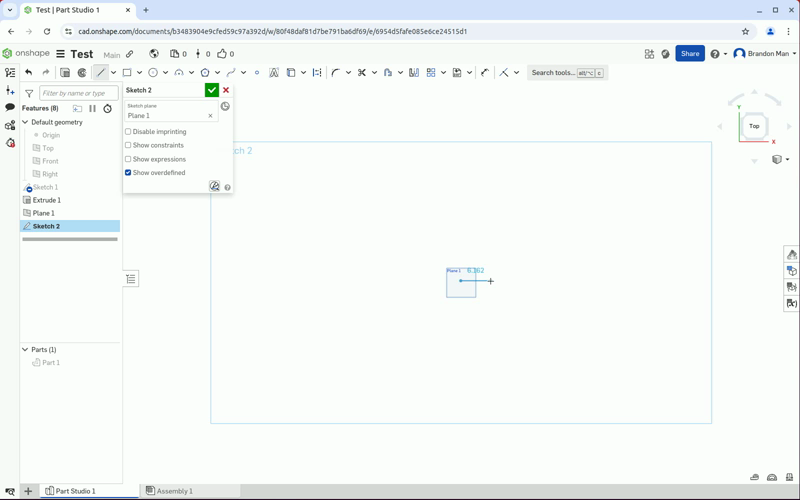
key_up(shift)
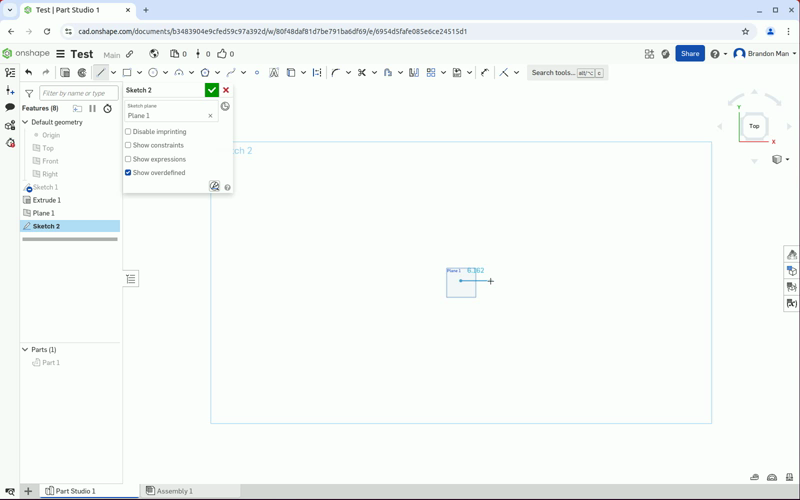
key_down(shift)
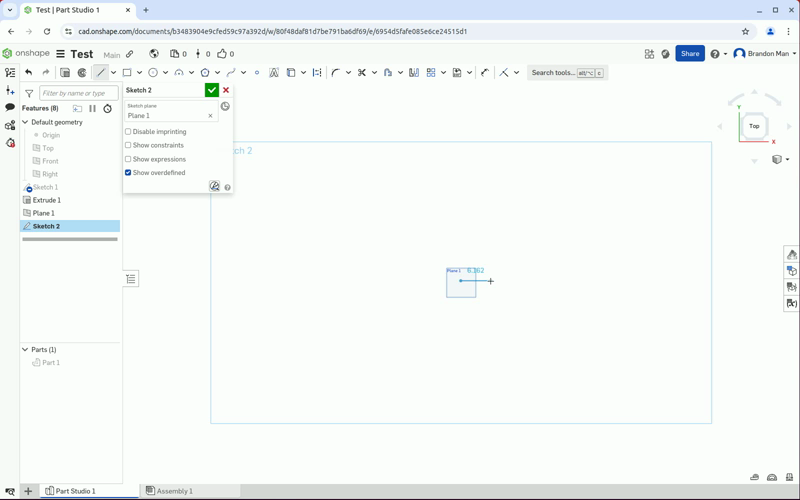
mouse_move(520, 280)
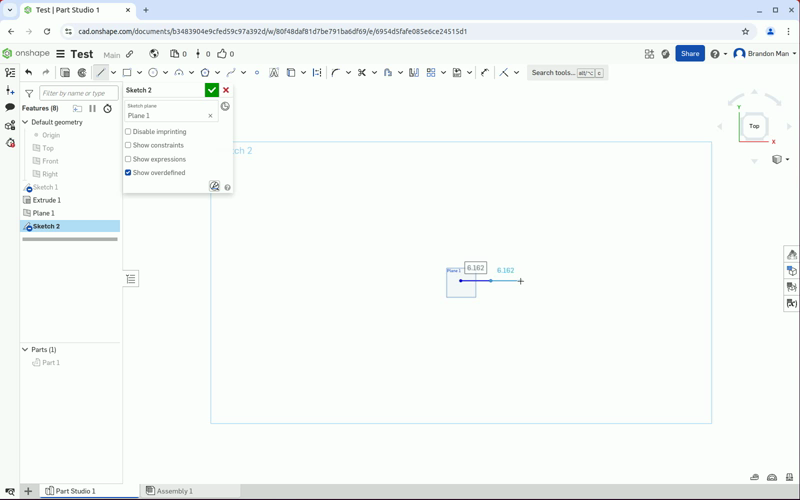
mouse_move(490, 253)
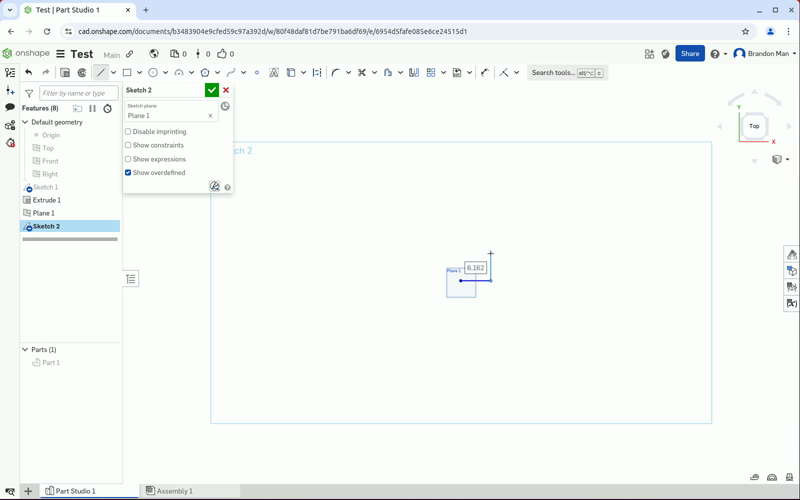
click(490, 253)
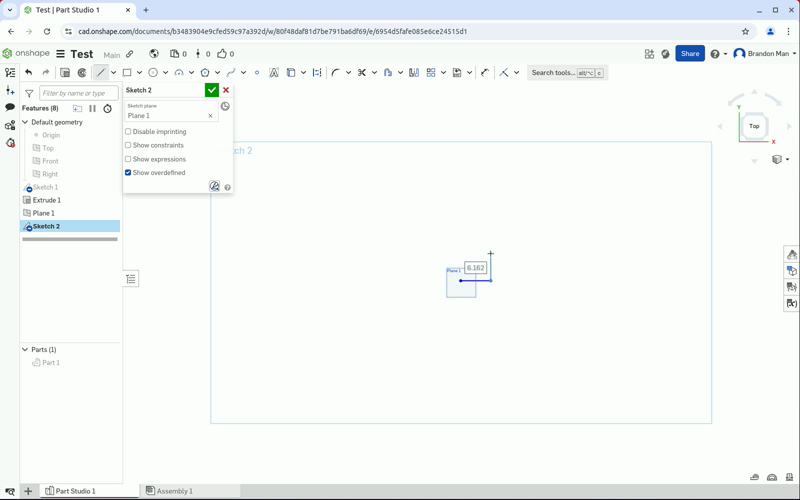
key_up(shift)
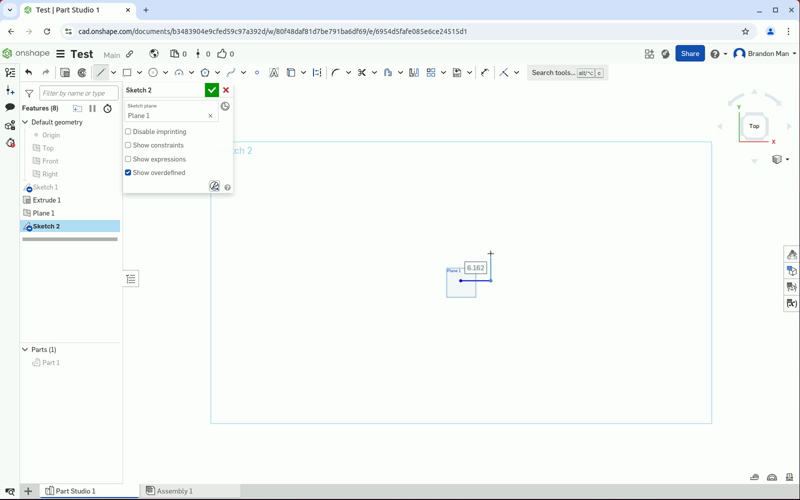
key_down(shift)
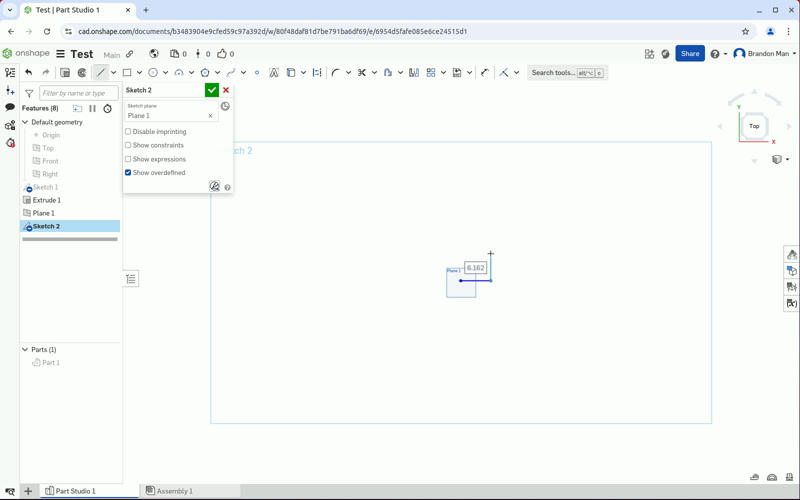
mouse_move(520, 253)
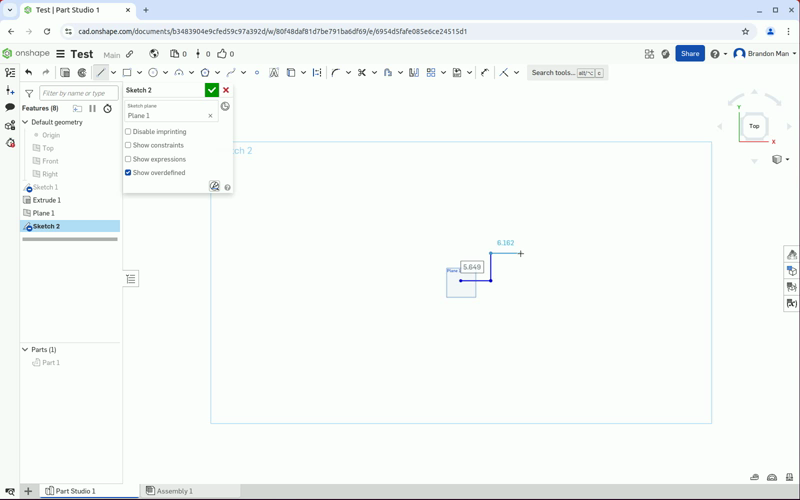
mouse_move(510, 253)
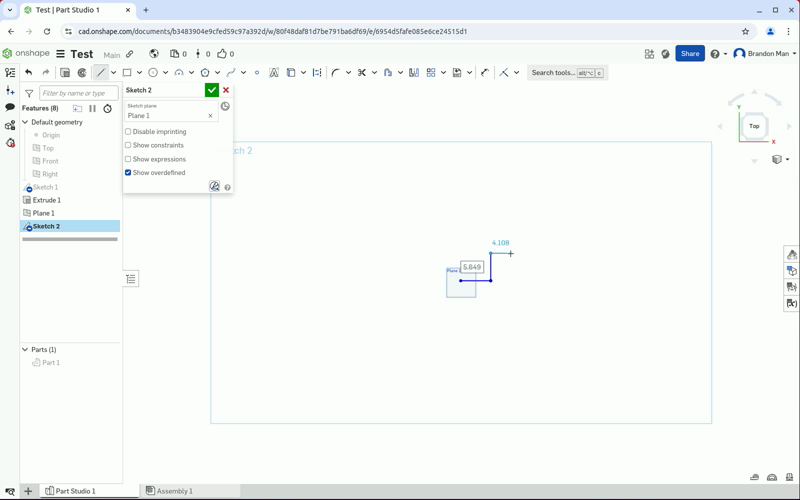
click(510, 253)
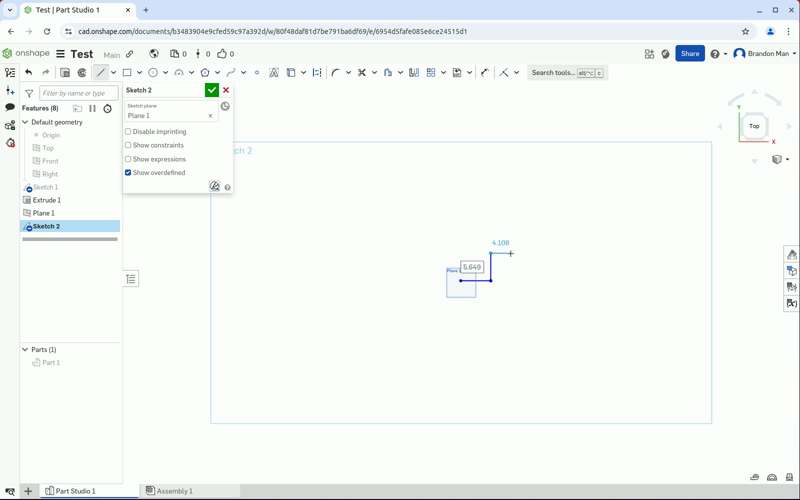
key_up(shift)
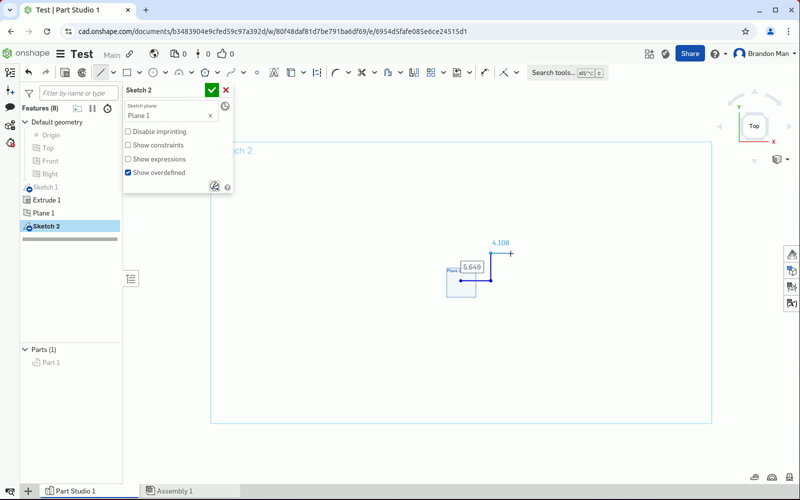
key_down(shift)
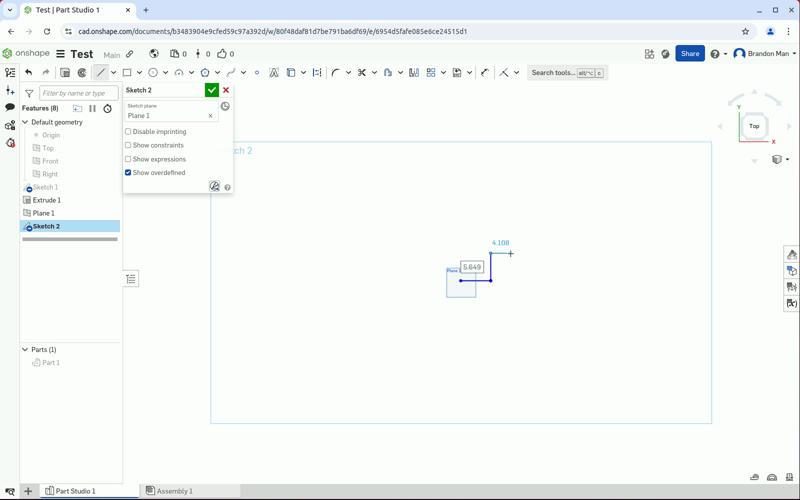
mouse_move(540, 253)
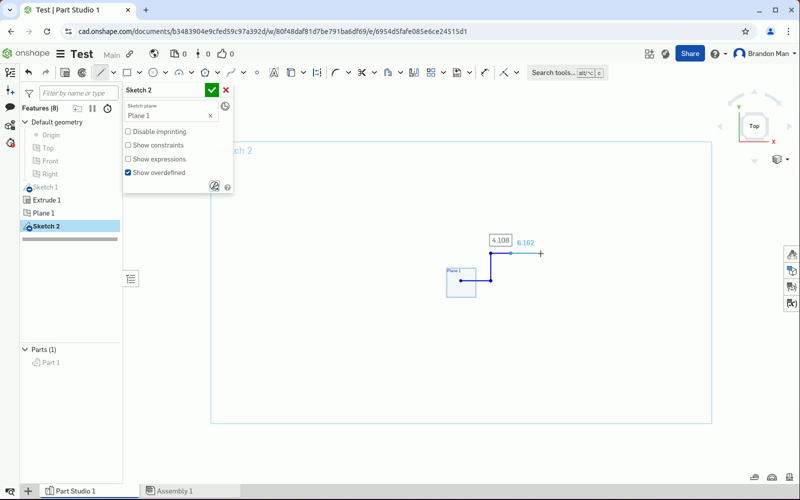
mouse_move(510, 235)
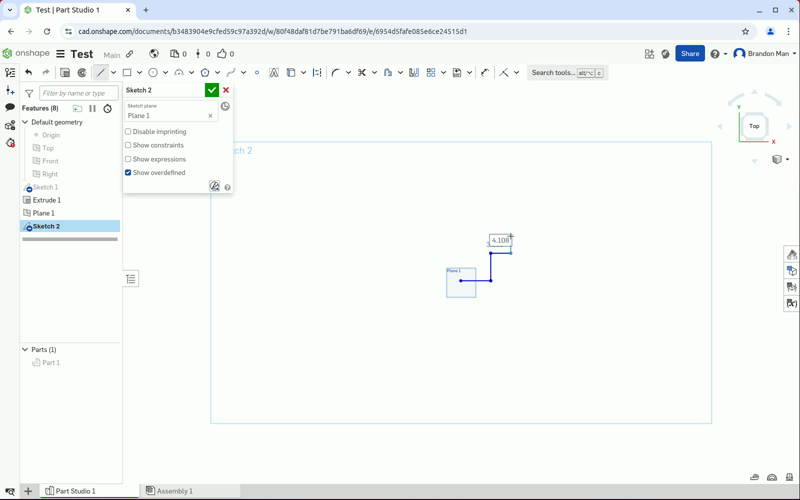
click(510, 235)
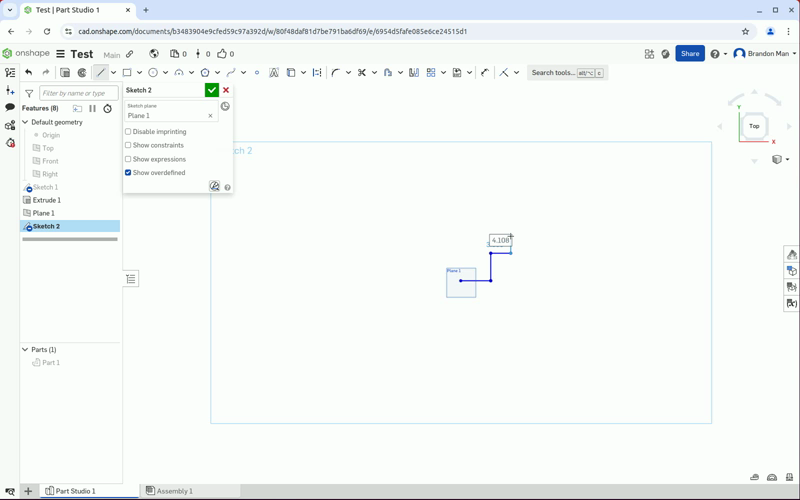
key_up(shift)
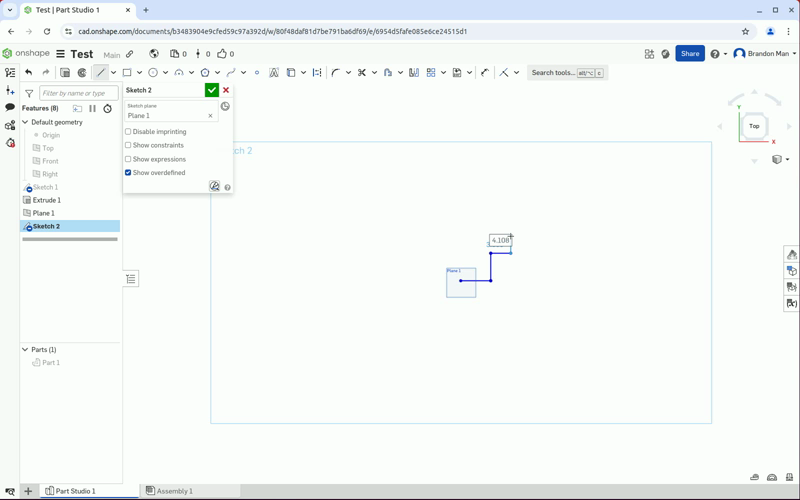
key_down(shift)
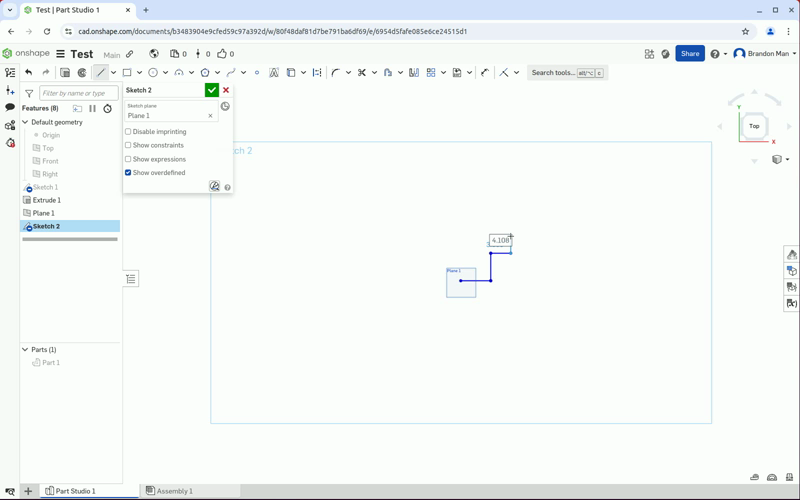
mouse_move(540, 235)
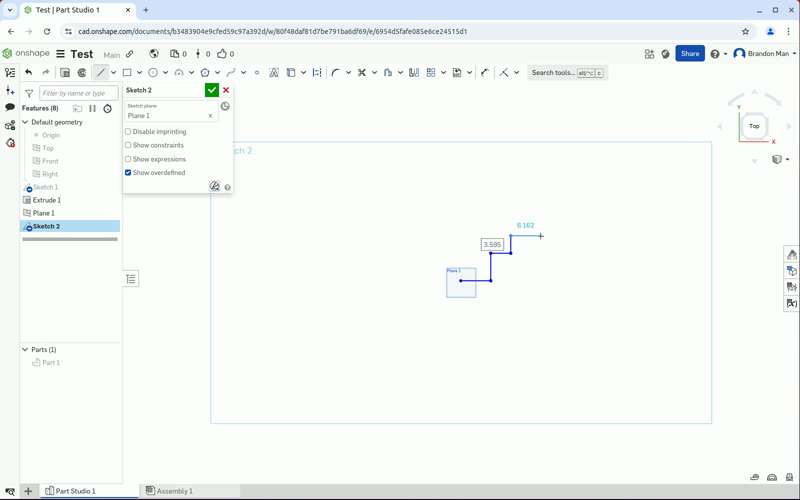
mouse_move(460, 235)
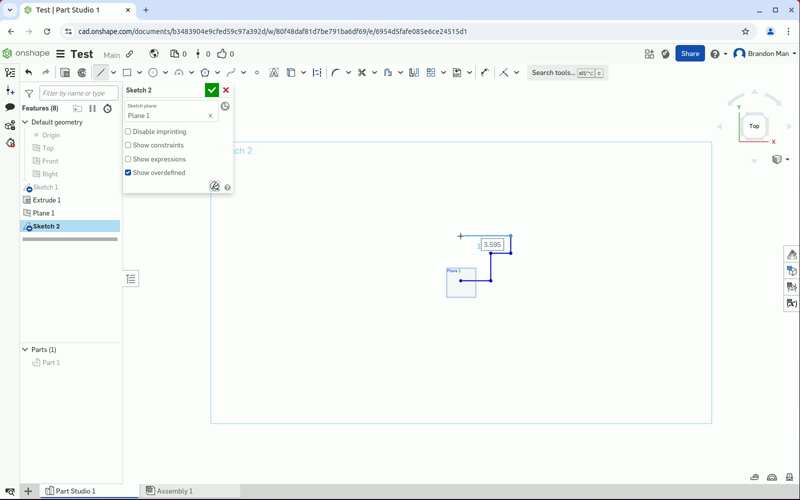
click(460, 235)
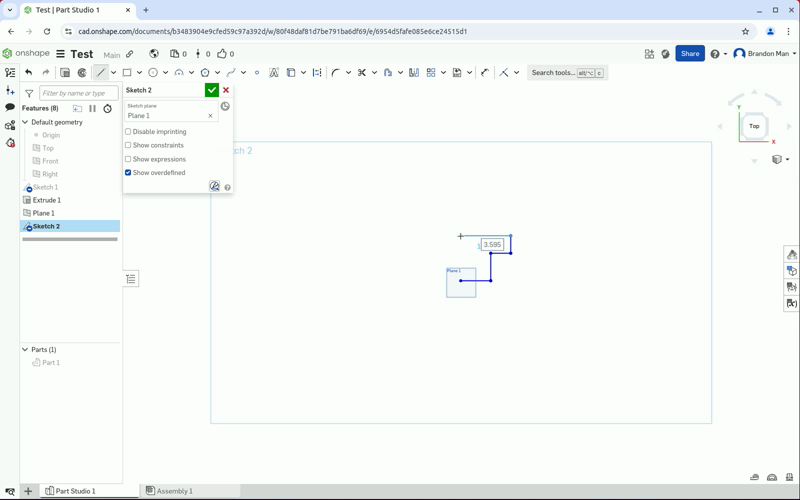
key_up(shift)
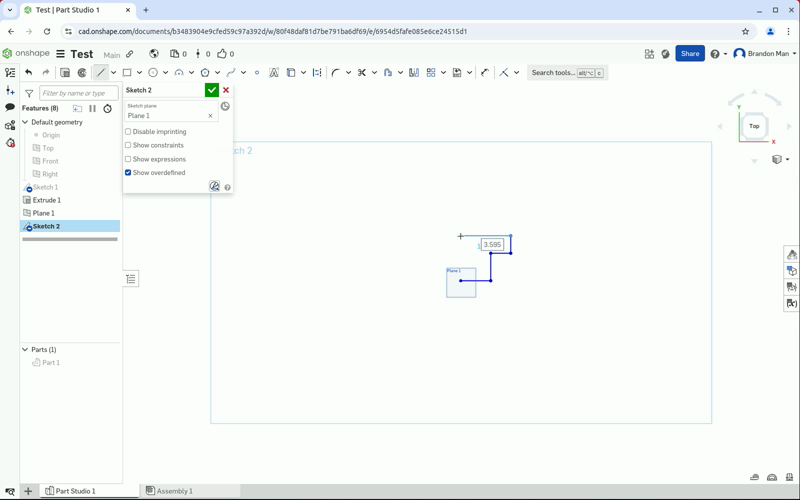
mouse_move(490, 235)
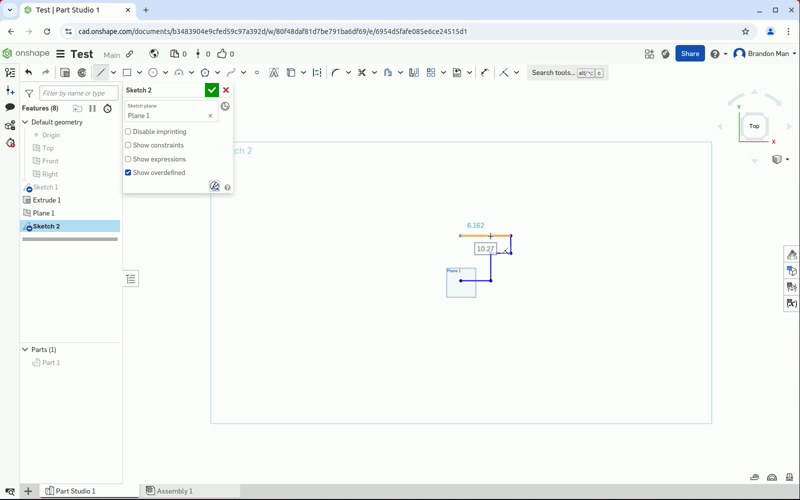
key_down(shift)
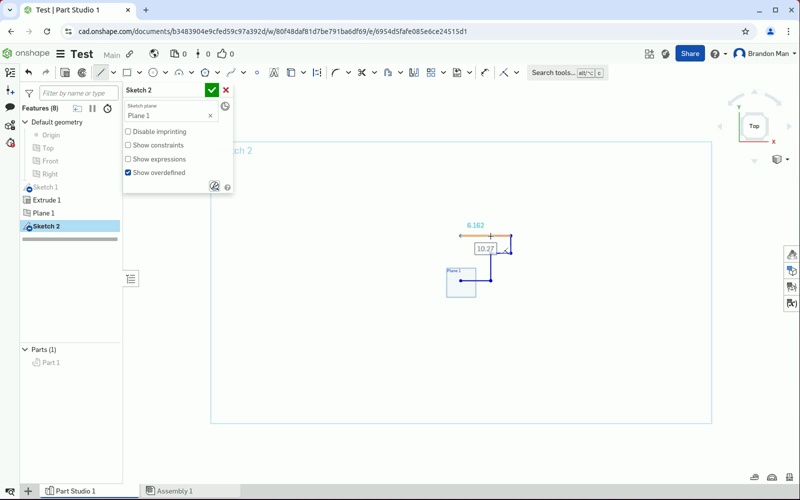
mouse_move(460, 280)
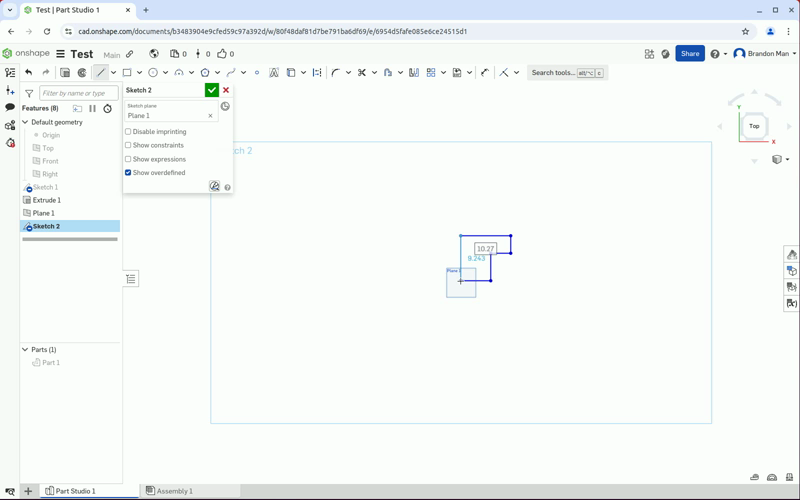
key_up(shift)
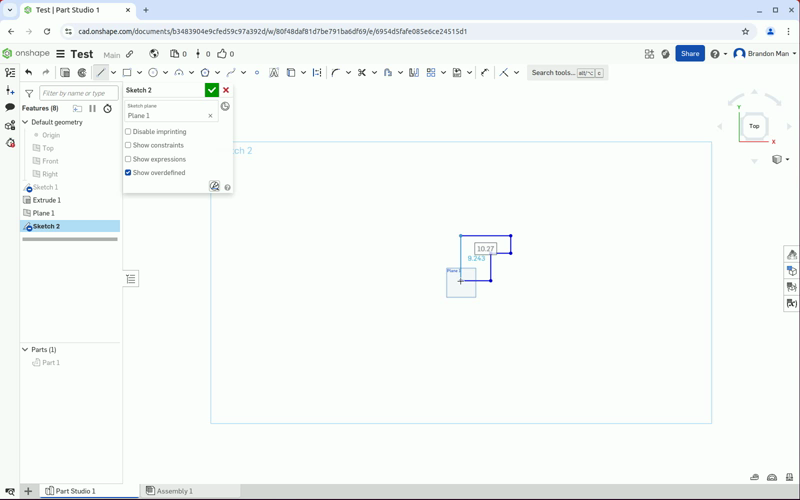
click(460, 280)
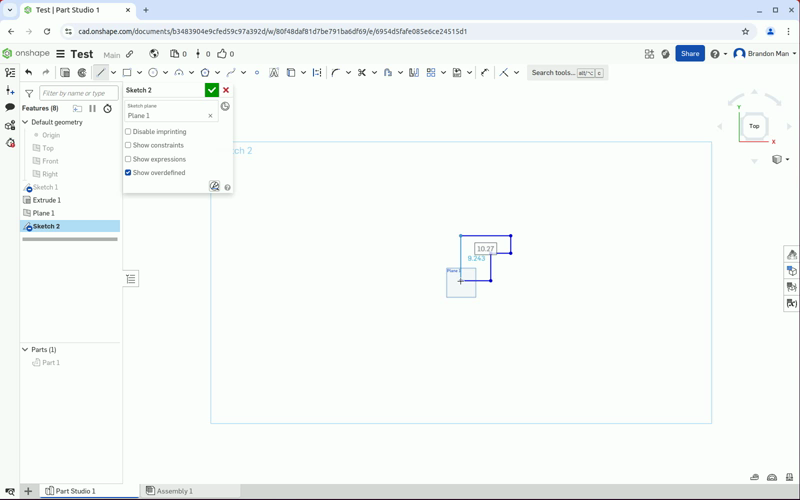
key(esc)
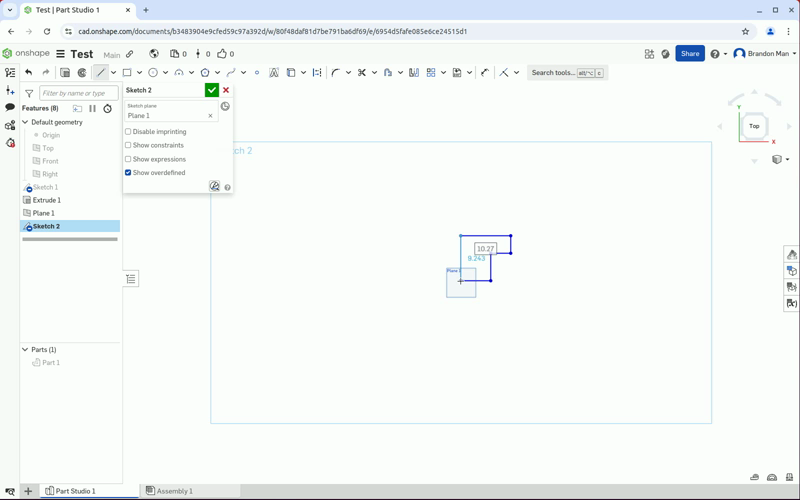
mouse_move(479, 239)
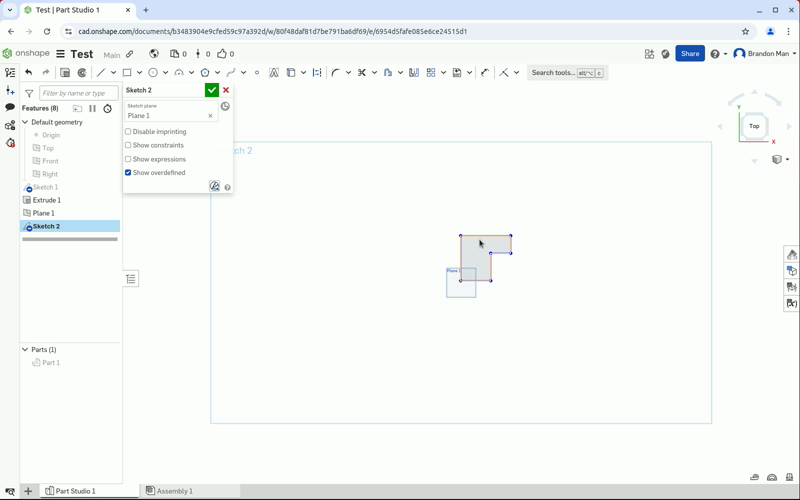
scroll(6)
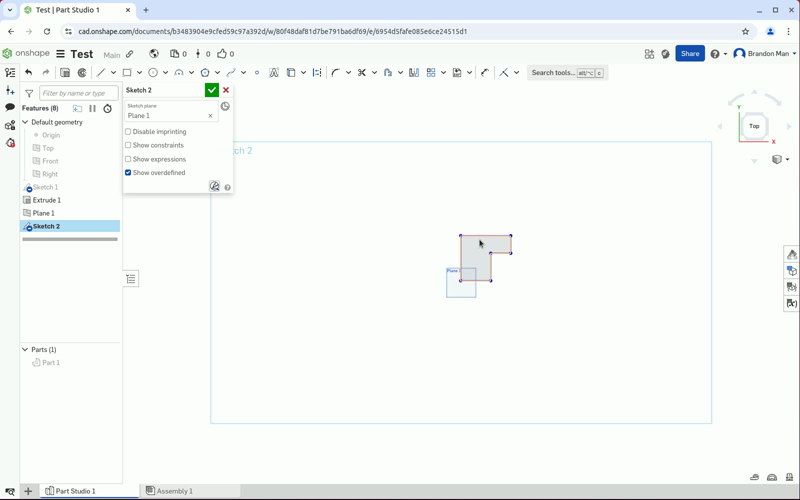
scroll(6)
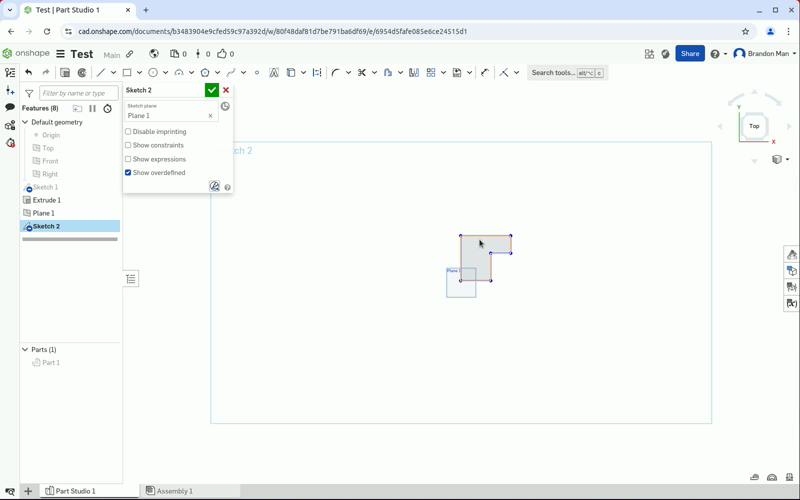
scroll(6)
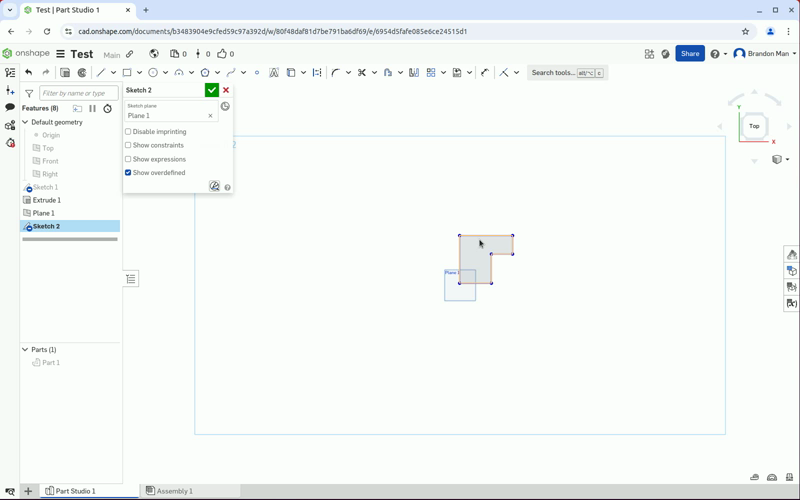
scroll(6)
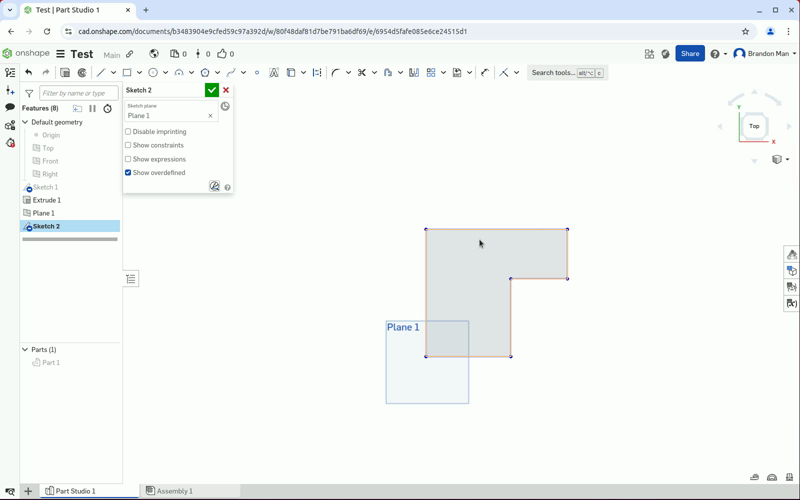
scroll(6)
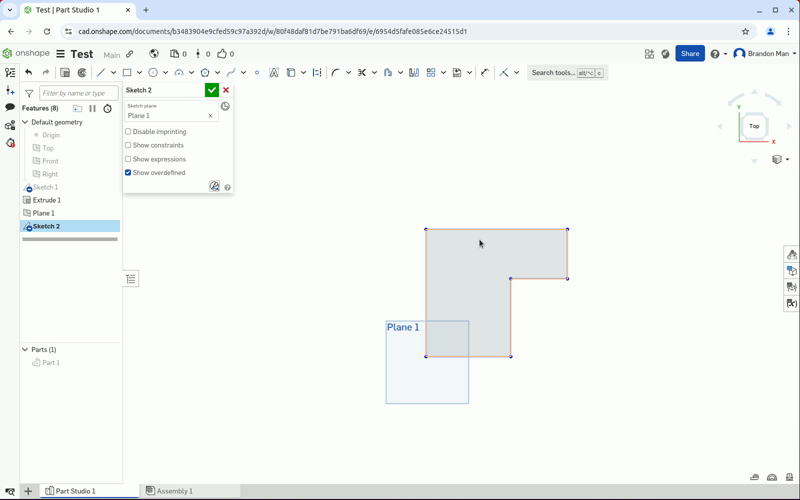
scroll(6)
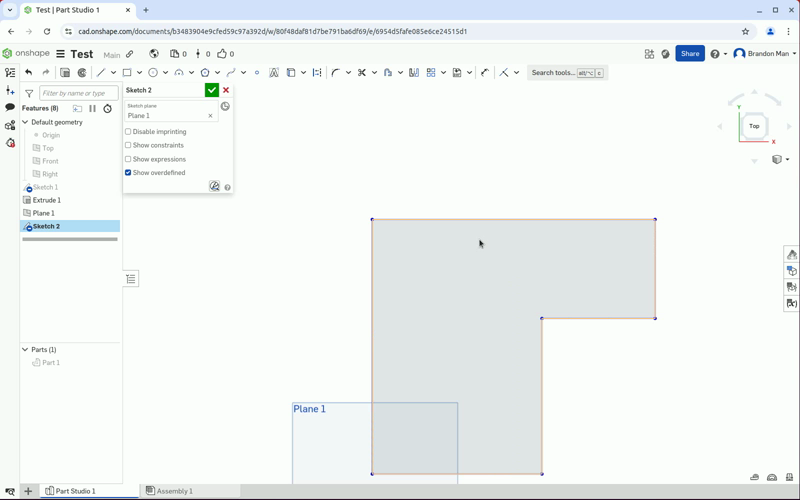
scroll(6)
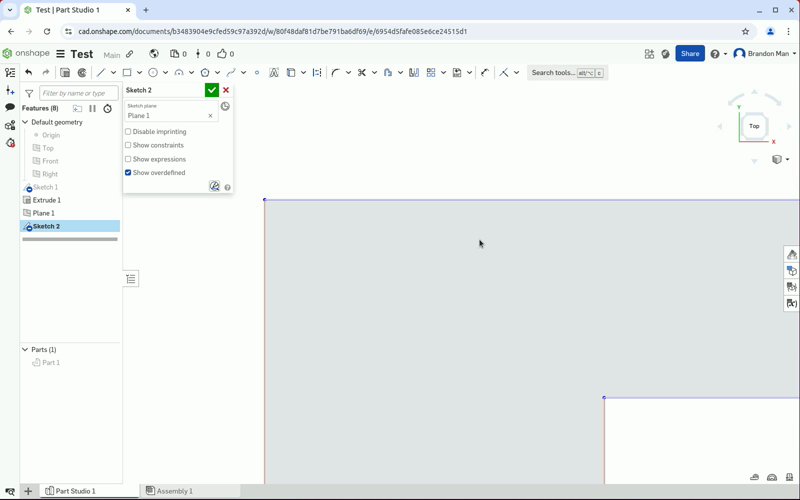
click(479, 239)
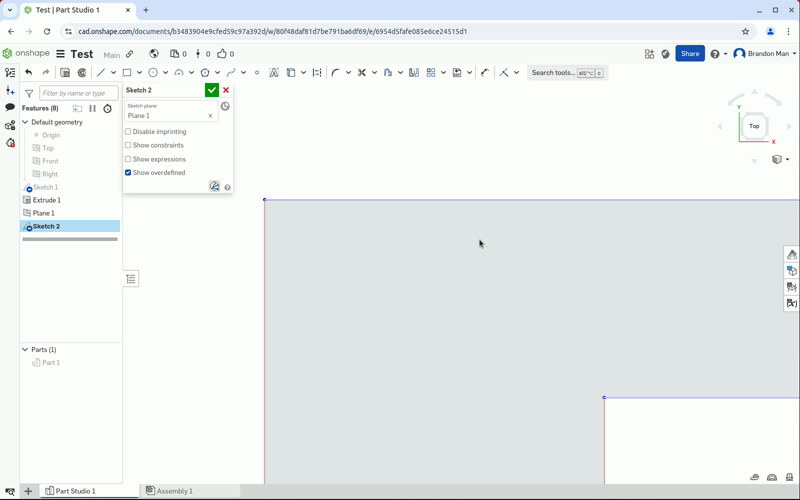
scroll(-6)
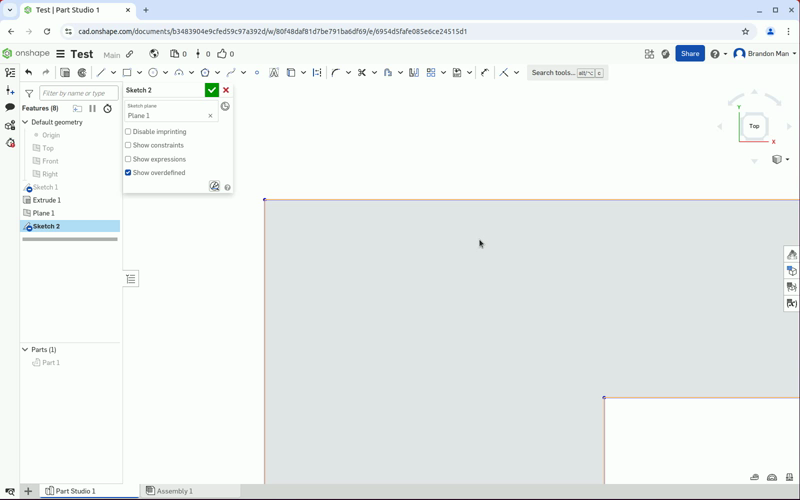
scroll(-6)
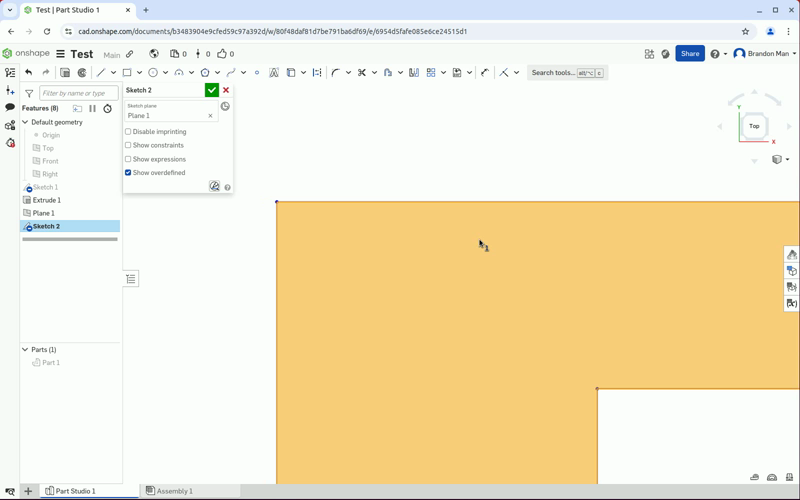
scroll(-6)
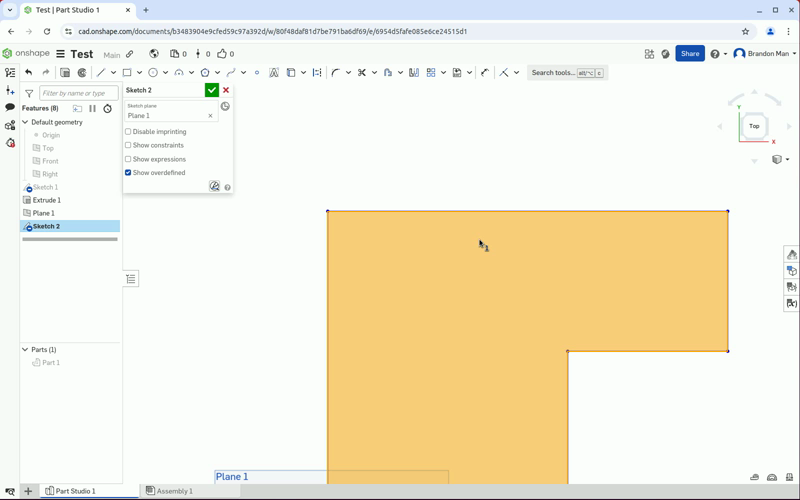
scroll(-6)
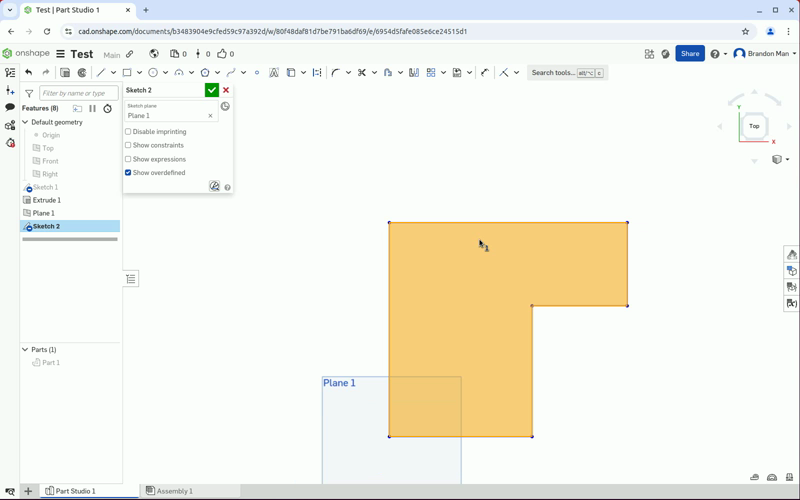
scroll(-6)
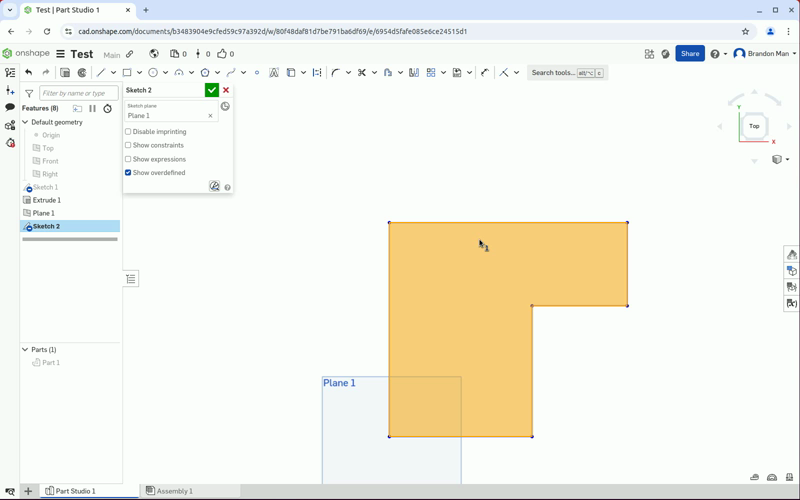
scroll(-6)
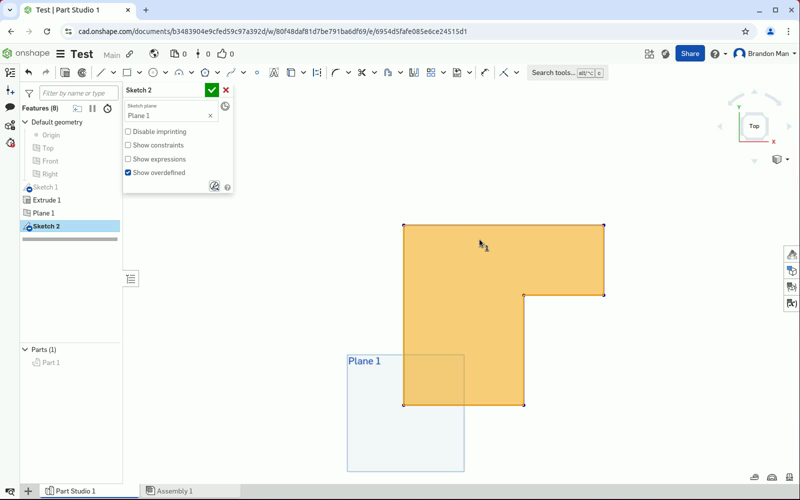
scroll(-6)
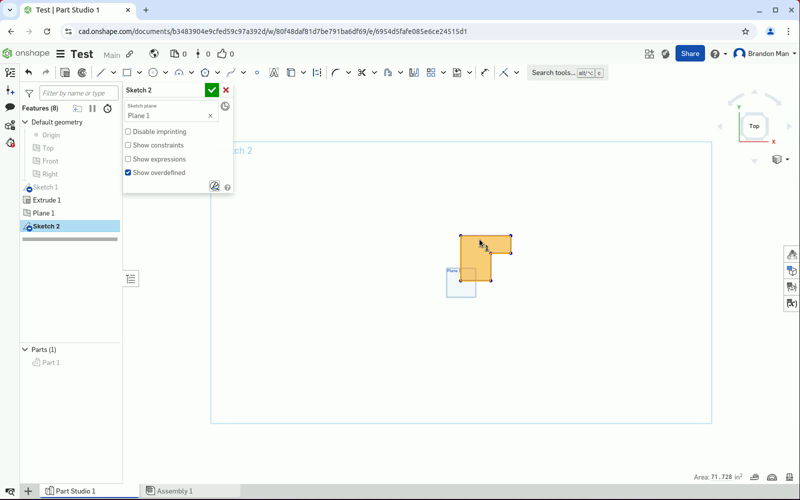
mouse_move(73, 352)
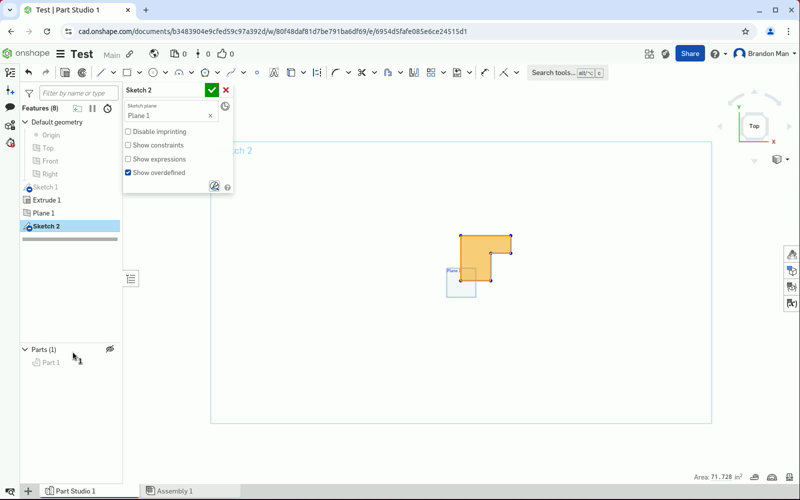
key(shift+y)
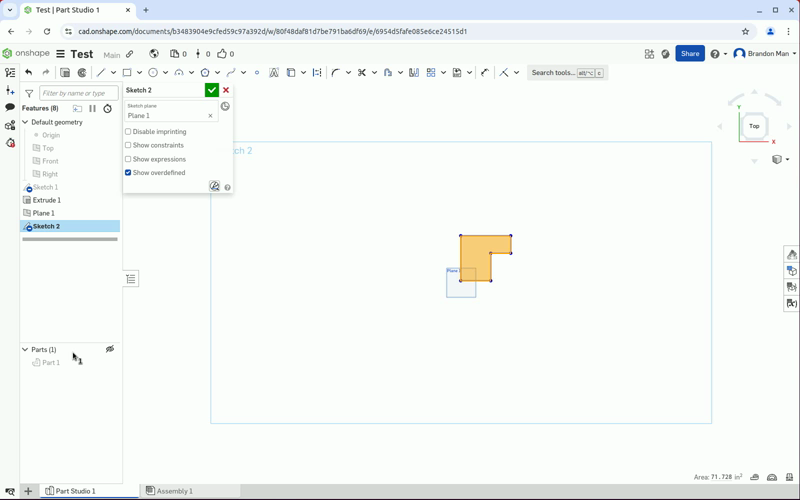
key(shift+e)
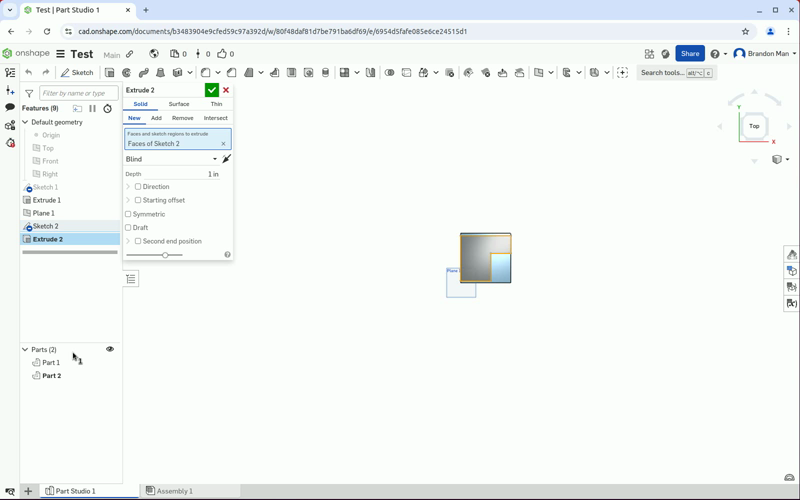
mouse_move(143, 106)
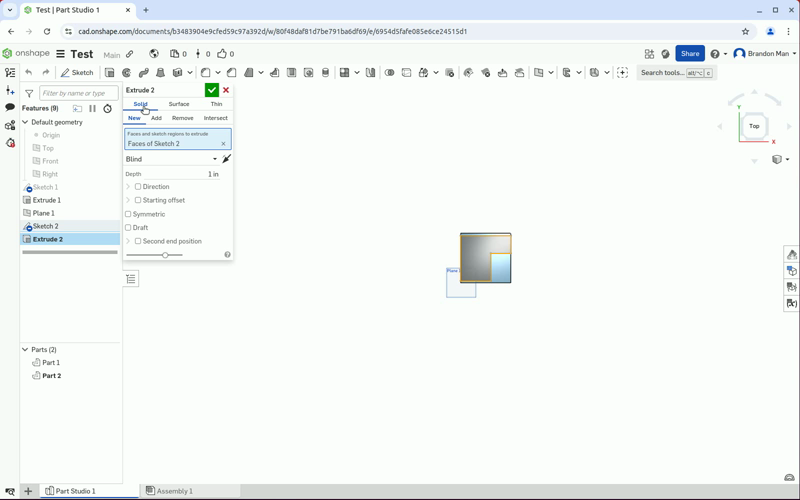
click(143, 106)
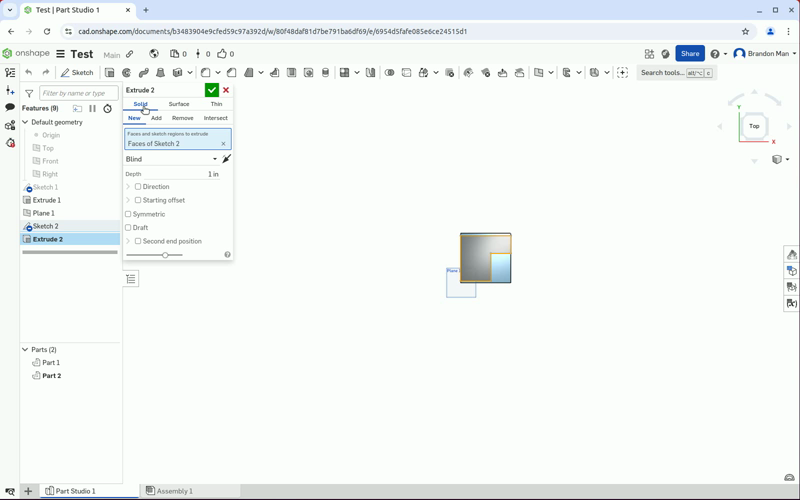
mouse_move(137, 120)
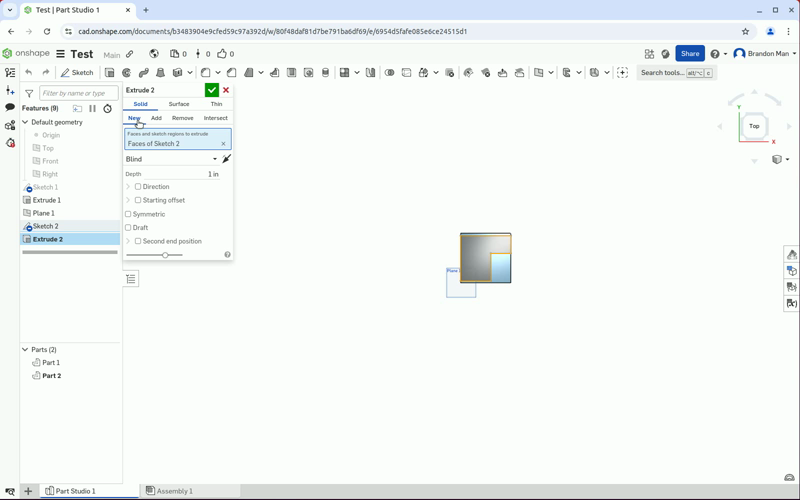
click(137, 120)
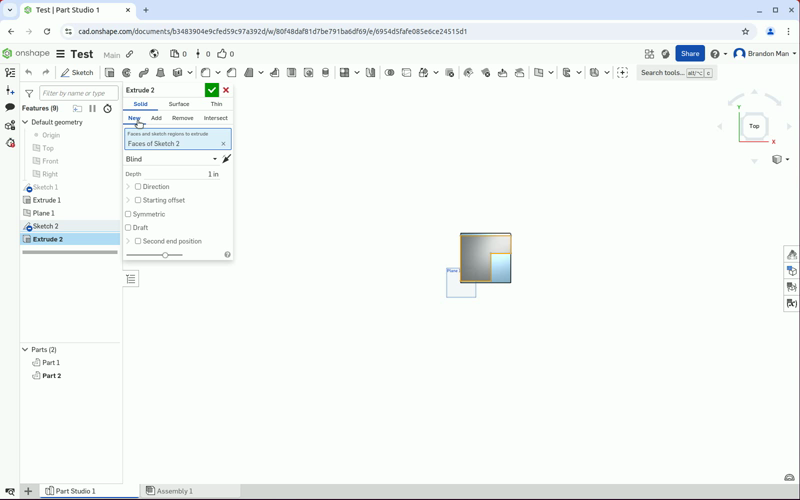
key(tab, 4)
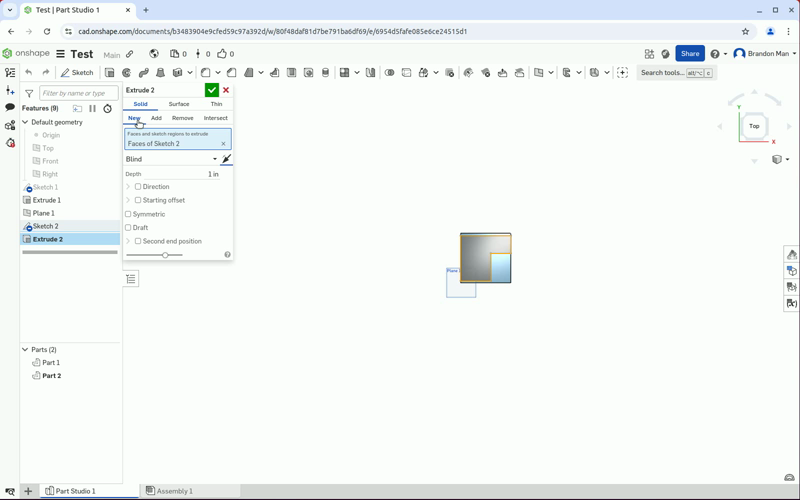
text(2.648)
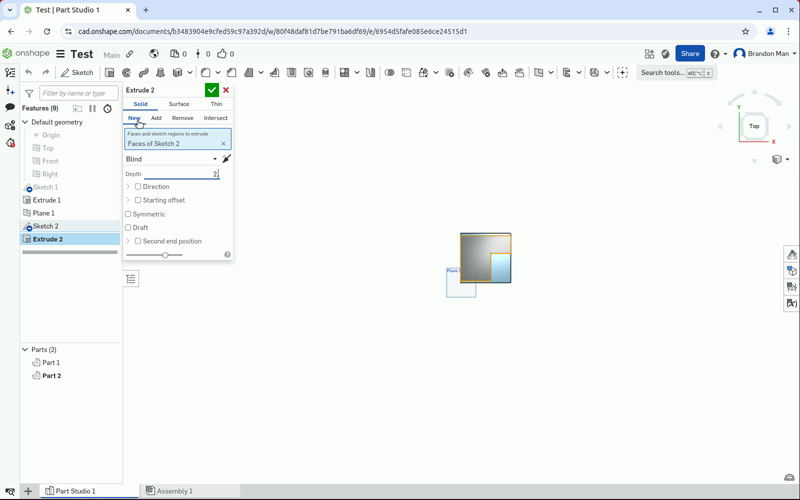
key(enter)
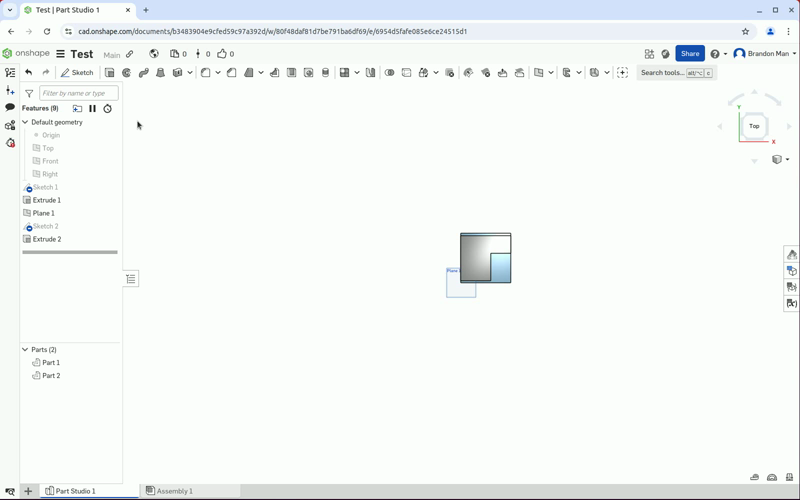
key(shift+h)
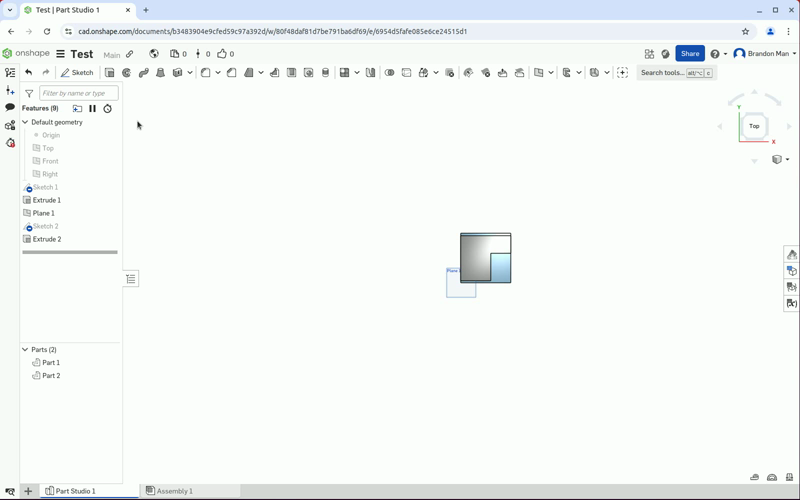
key(shift+h)
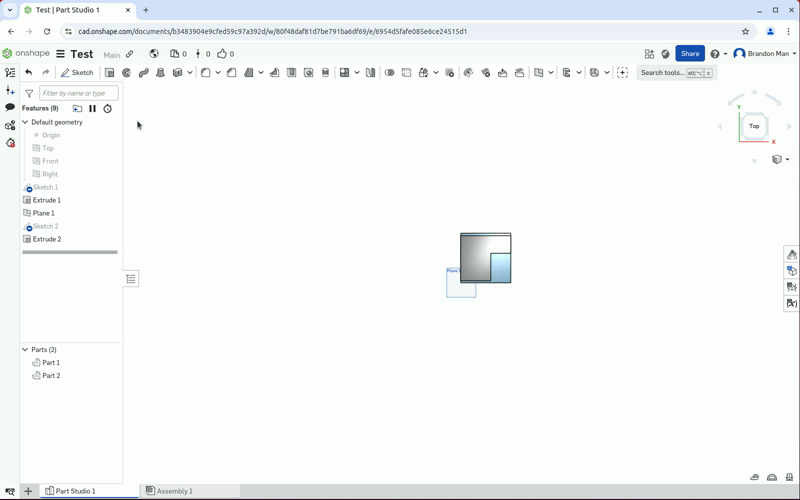
mouse_move(73, 189)
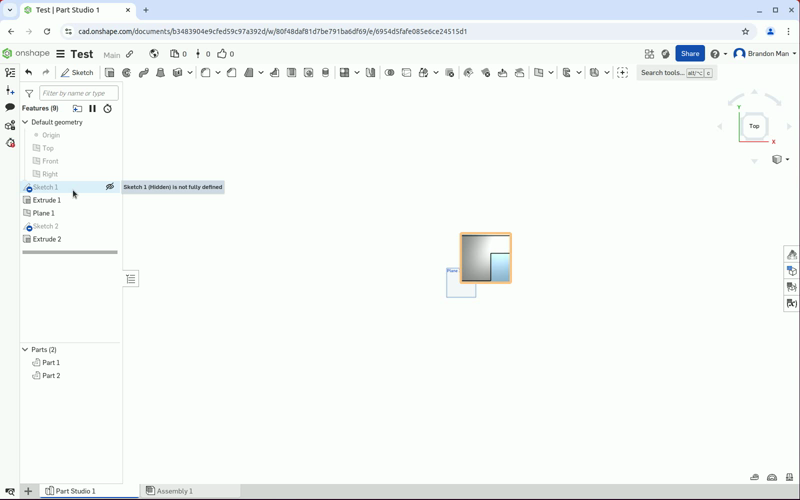
click(73, 189)
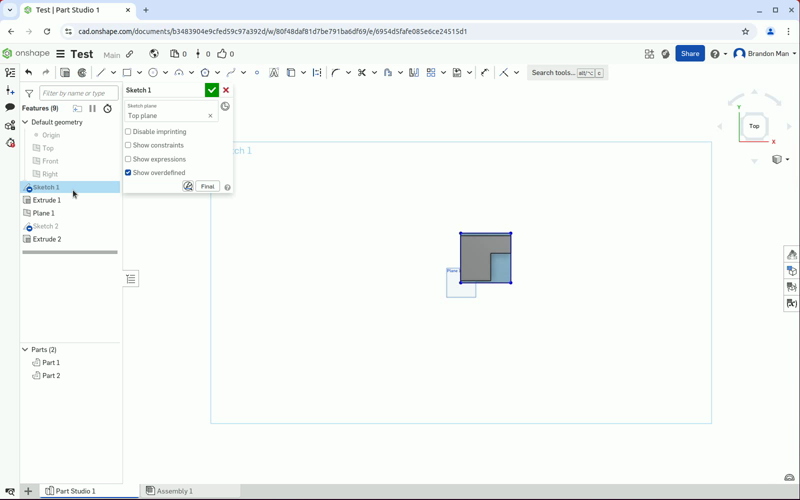
mouse_move(229, 92)
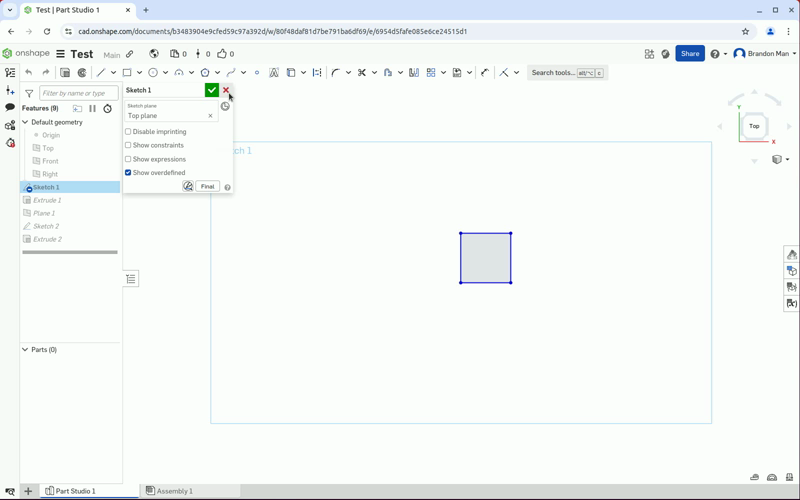
click(229, 92)
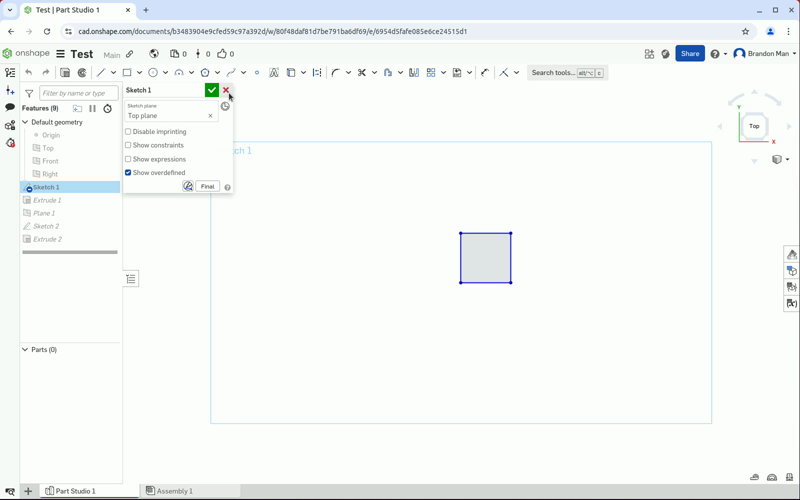
key(shift+s)
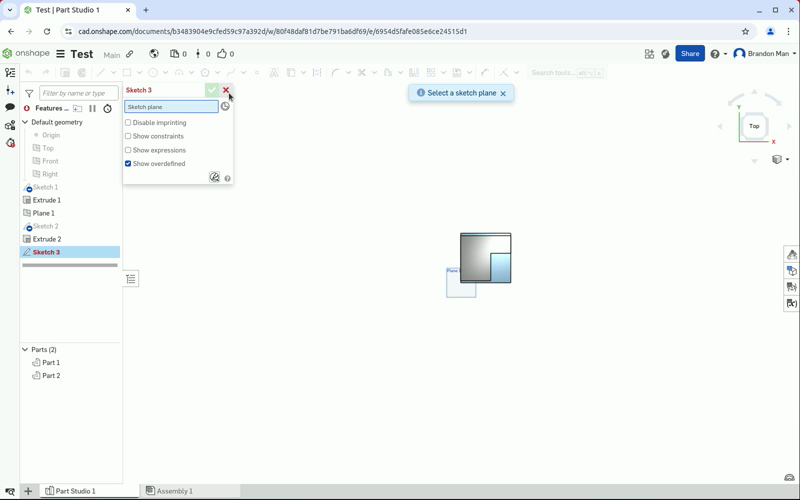
mouse_move(73, 215)
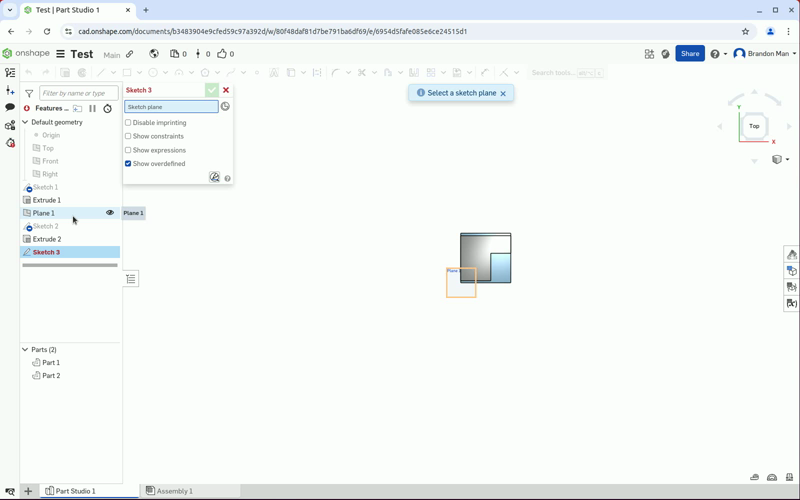
click(73, 215)
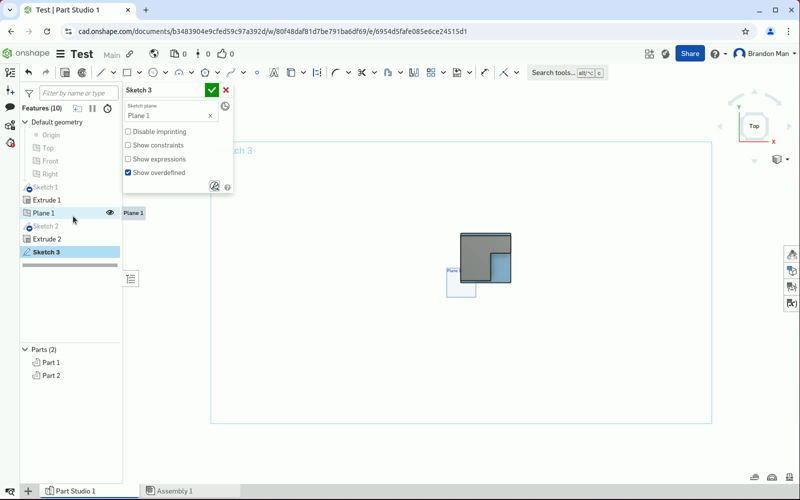
mouse_move(73, 352)
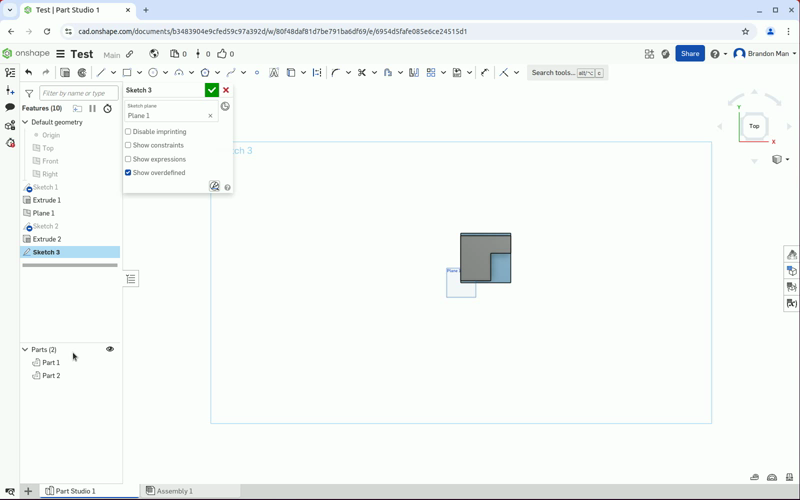
key(y)
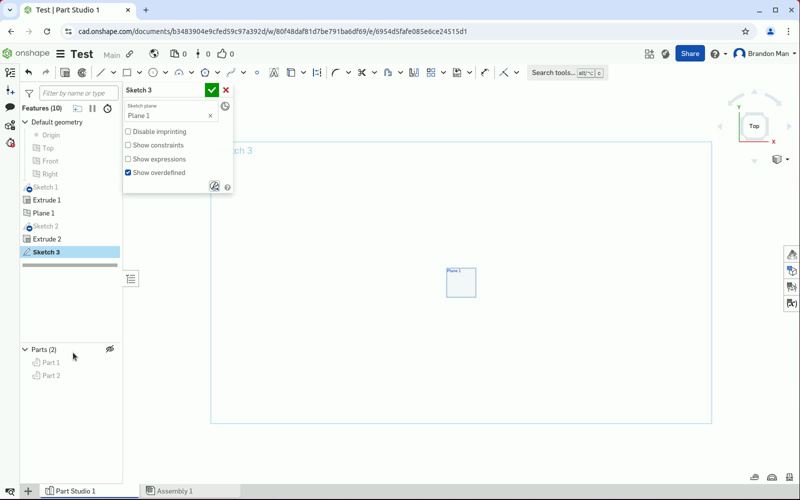
key(l)
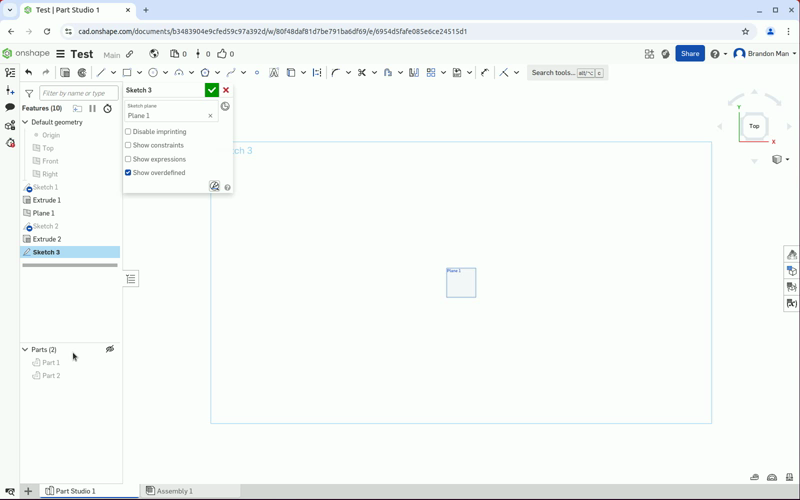
key_down(shift)
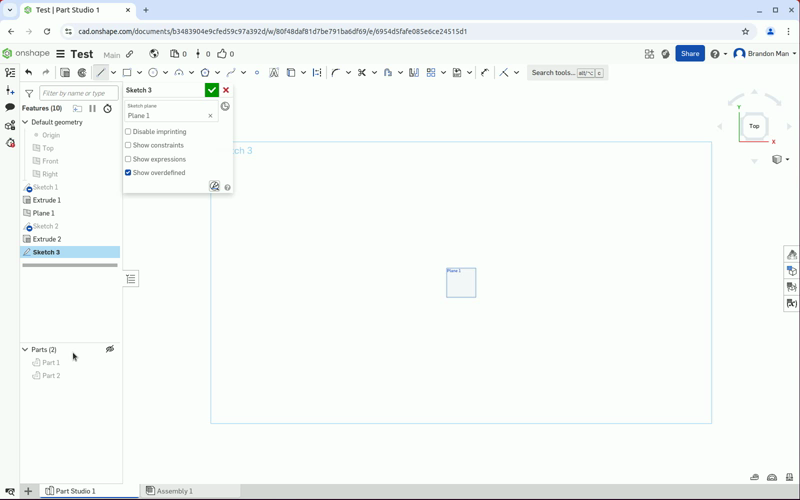
mouse_move(489, 261)
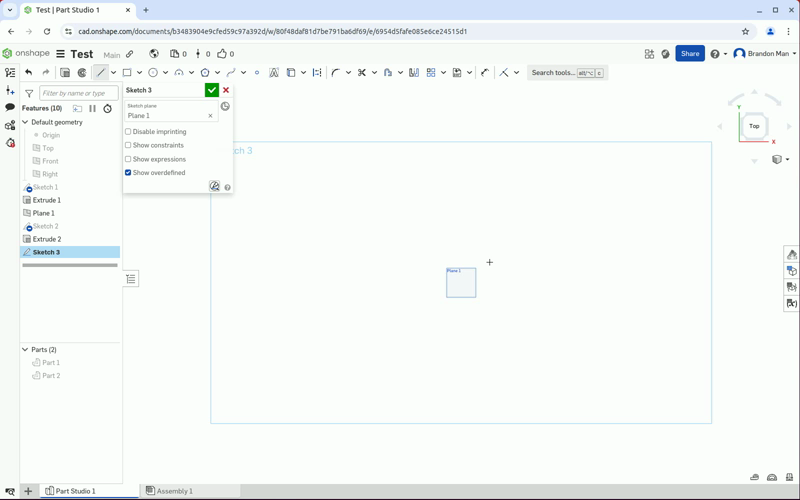
click(489, 261)
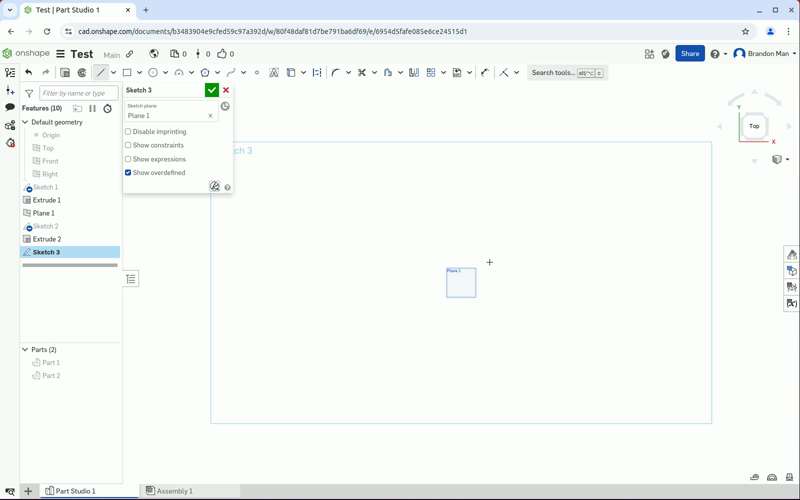
key_up(shift)
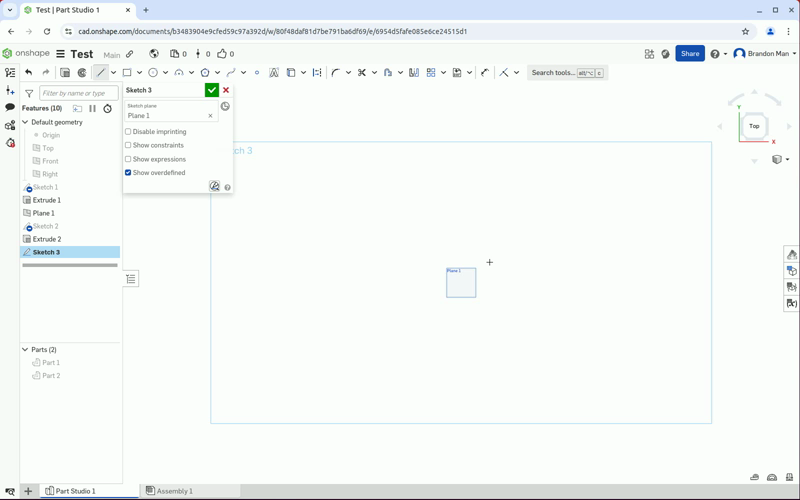
key_down(shift)
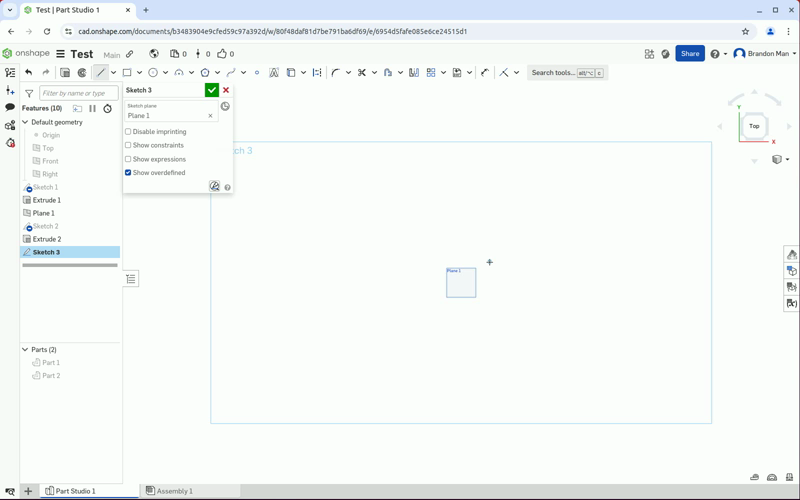
mouse_move(519, 261)
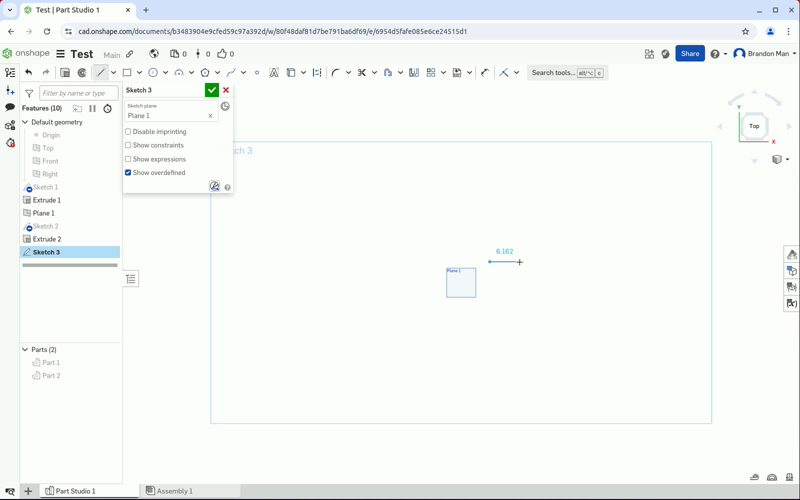
mouse_move(509, 261)
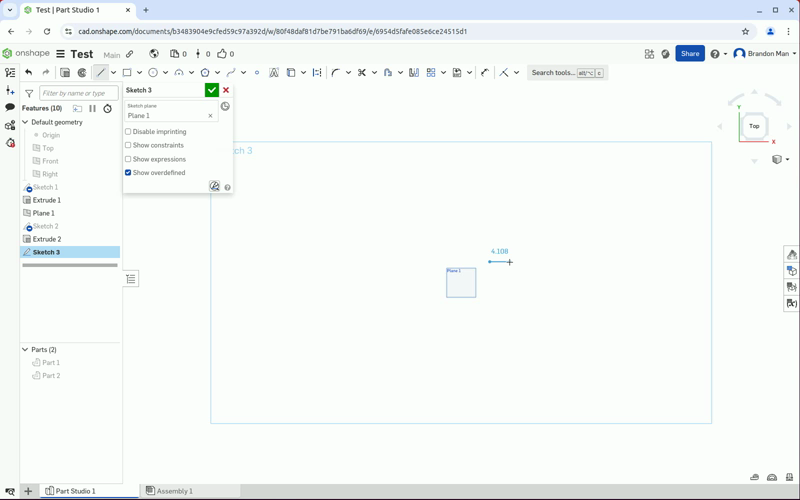
click(509, 261)
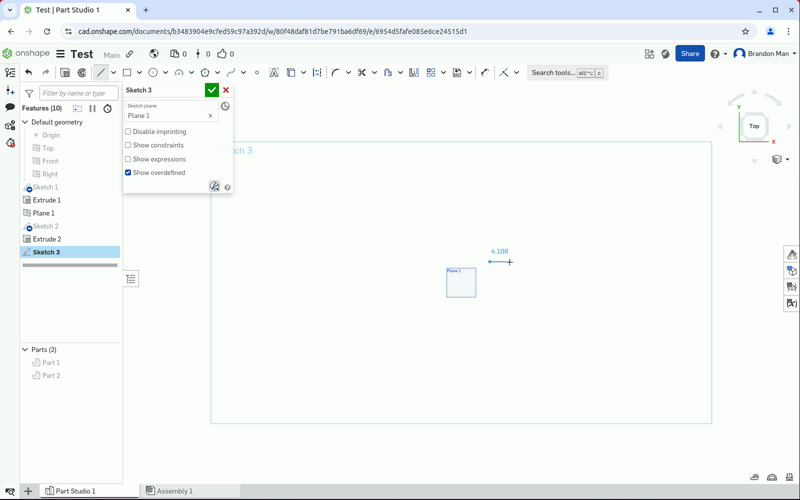
key_up(shift)
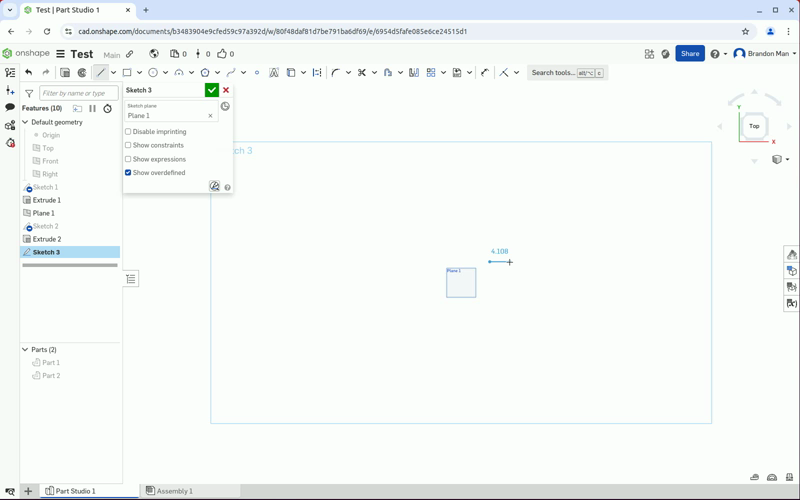
key_down(shift)
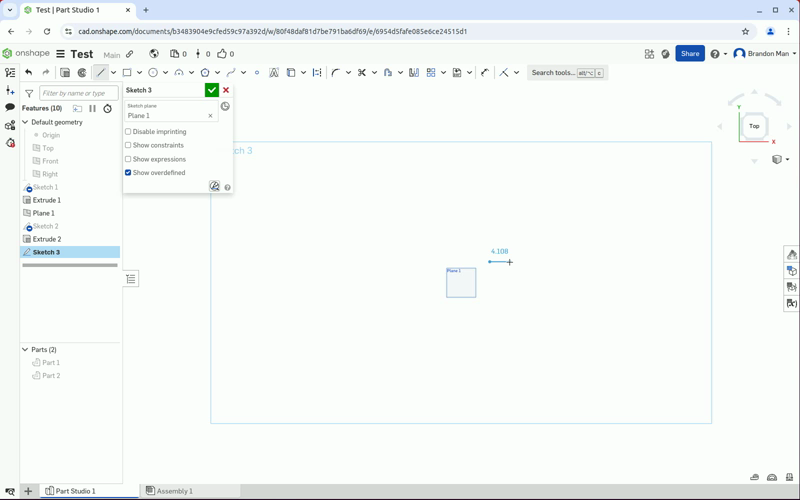
mouse_move(539, 261)
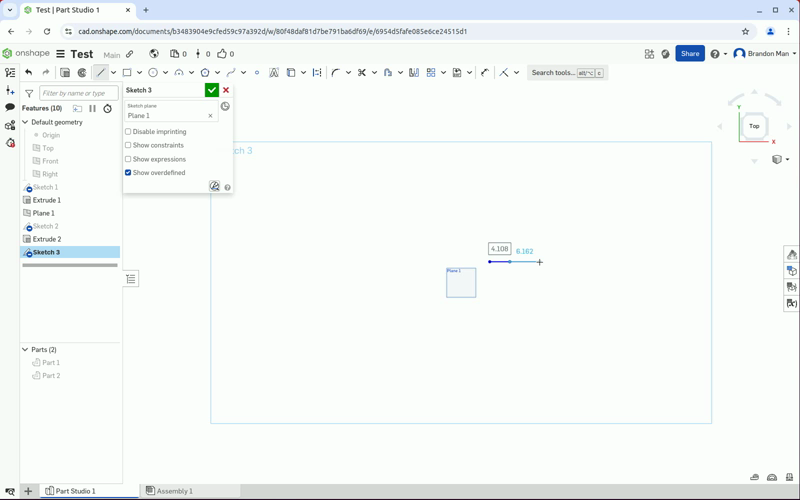
mouse_move(509, 252)
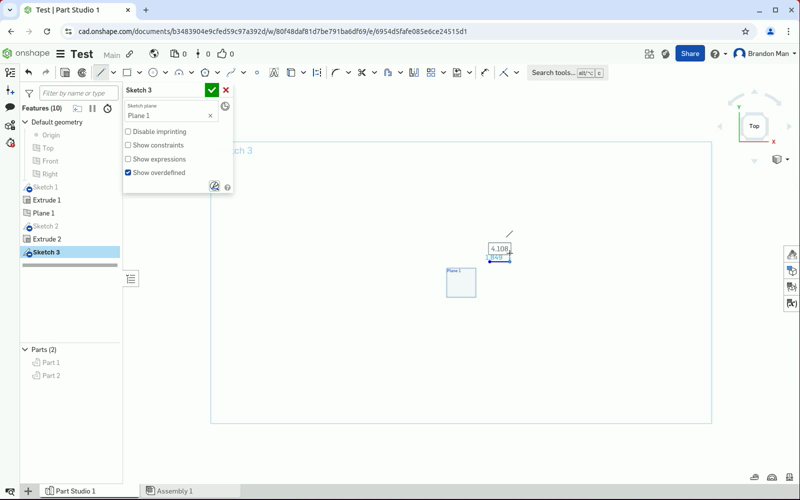
click(509, 252)
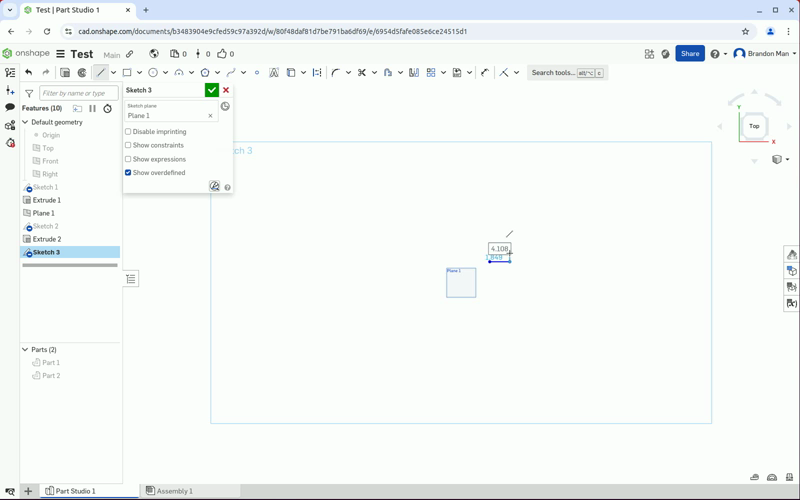
key_up(shift)
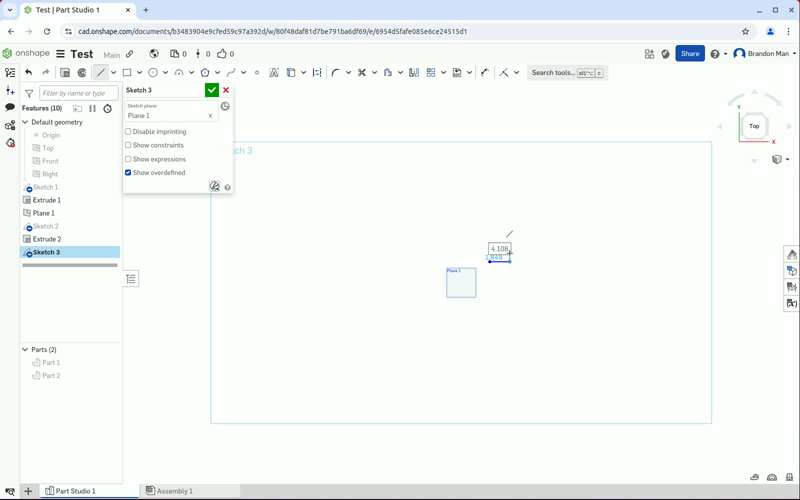
key_down(shift)
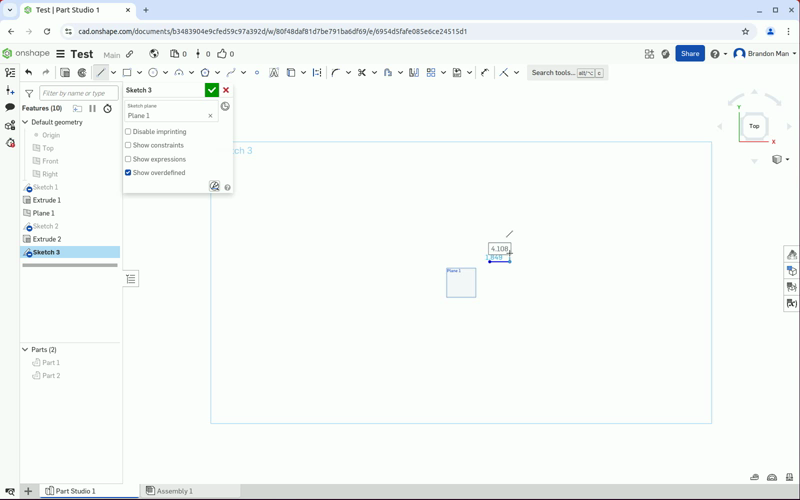
mouse_move(539, 252)
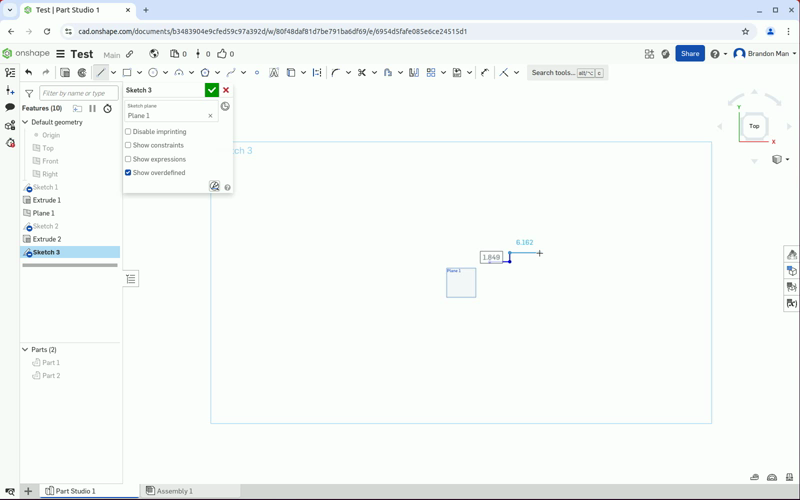
mouse_move(489, 252)
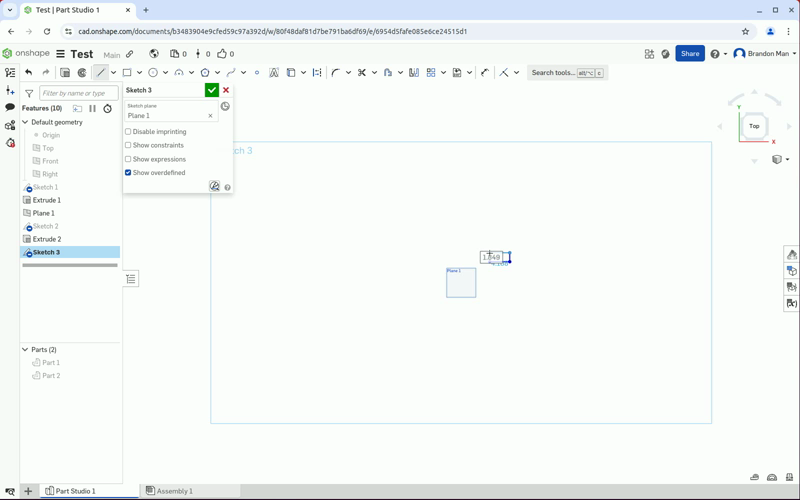
click(489, 252)
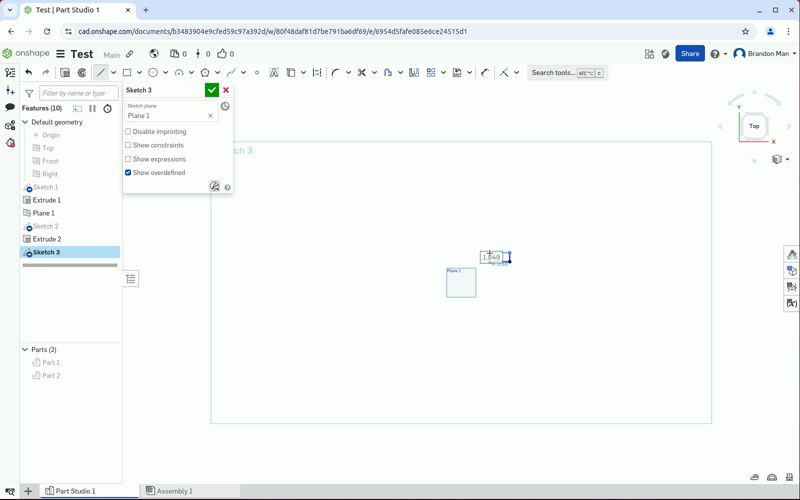
key_up(shift)
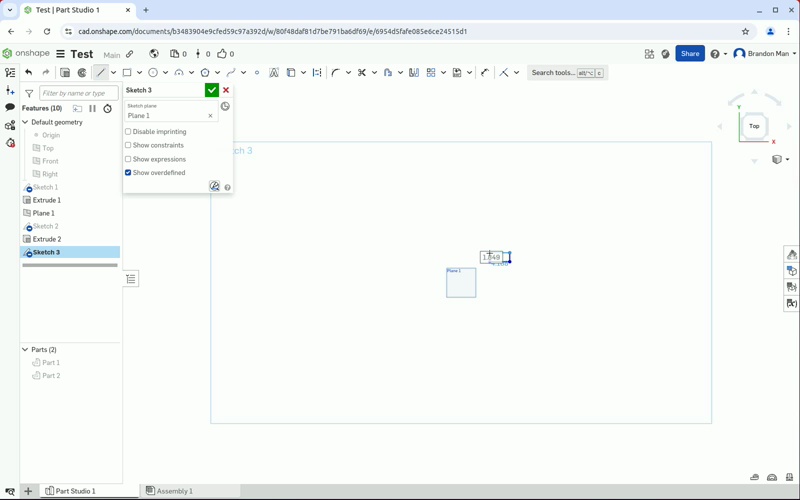
mouse_move(519, 252)
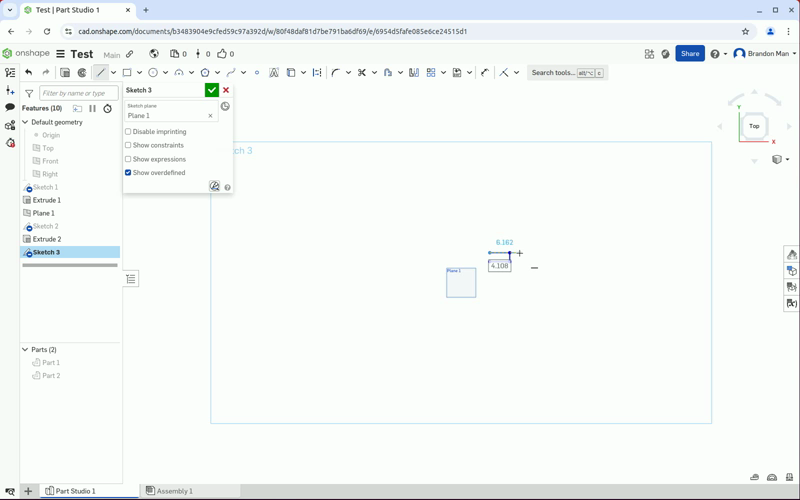
key_down(shift)
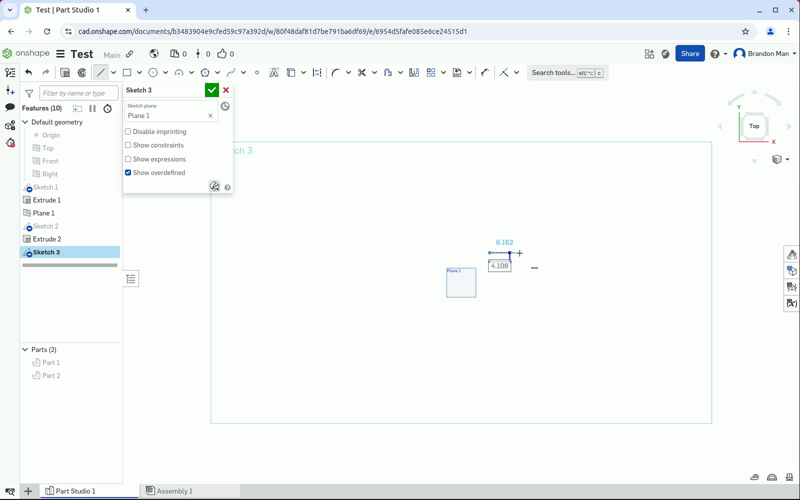
mouse_move(489, 261)
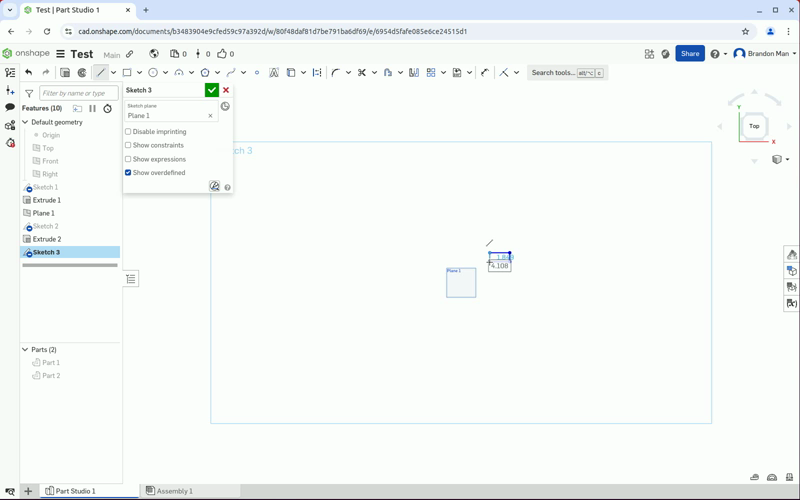
key_up(shift)
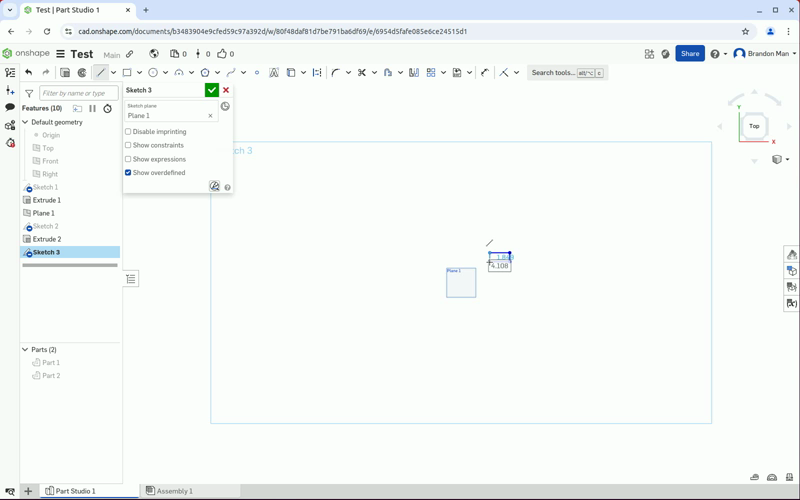
click(489, 261)
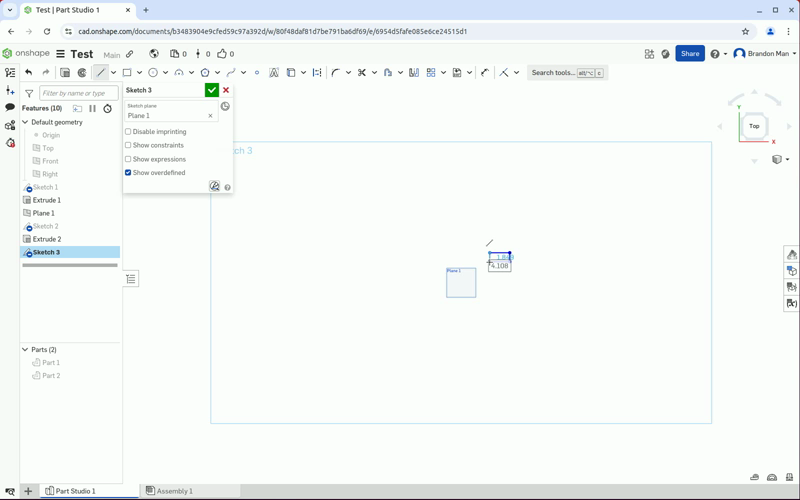
key(esc)
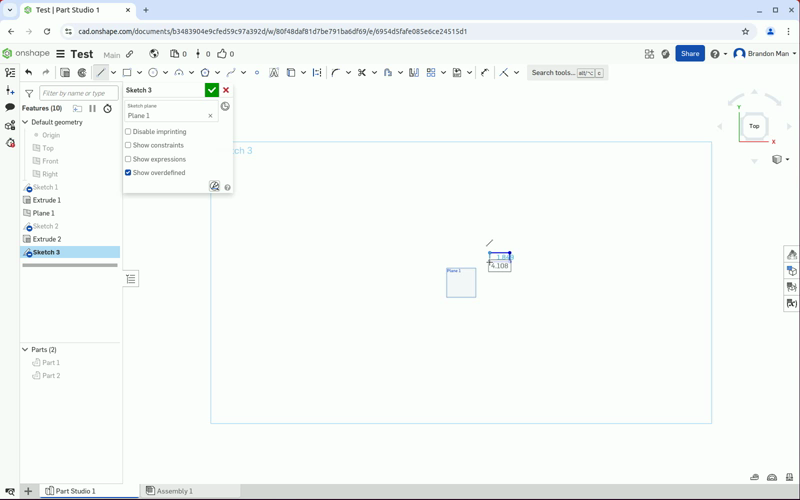
mouse_move(494, 256)
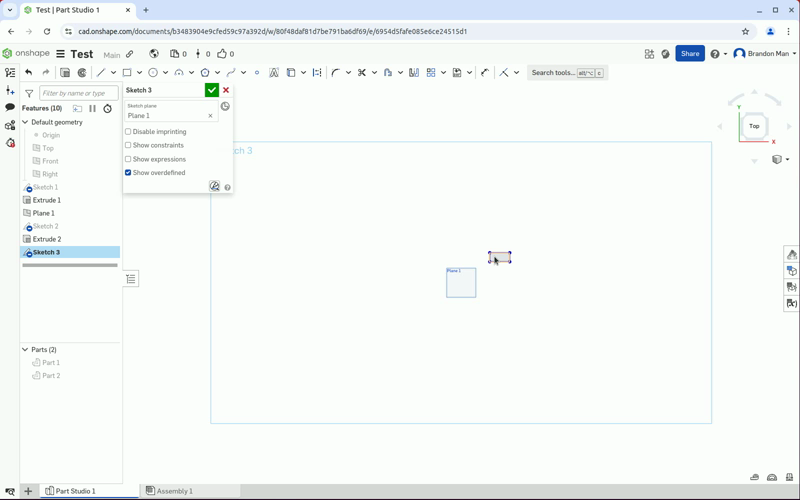
scroll(6)
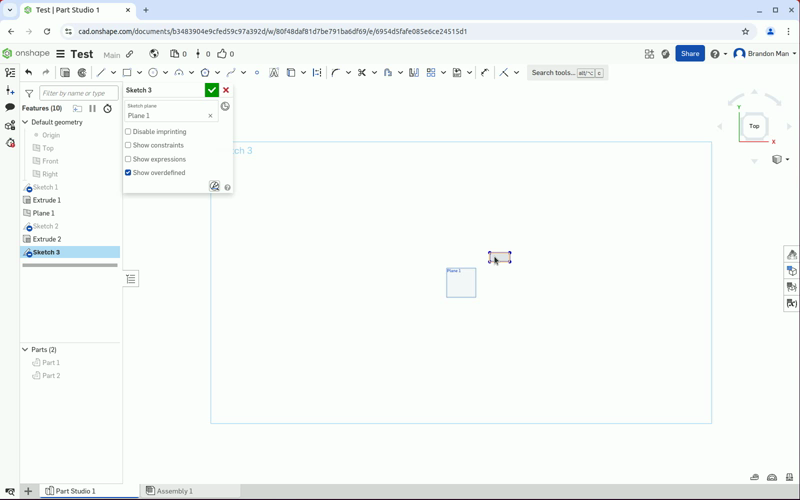
scroll(6)
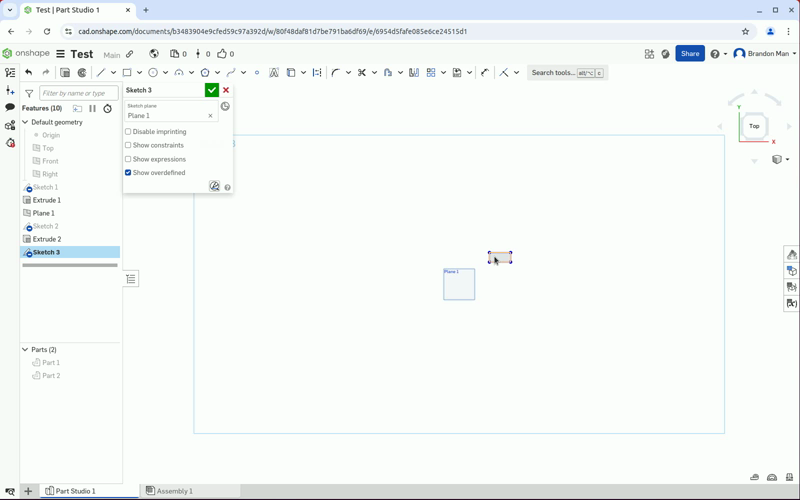
scroll(6)
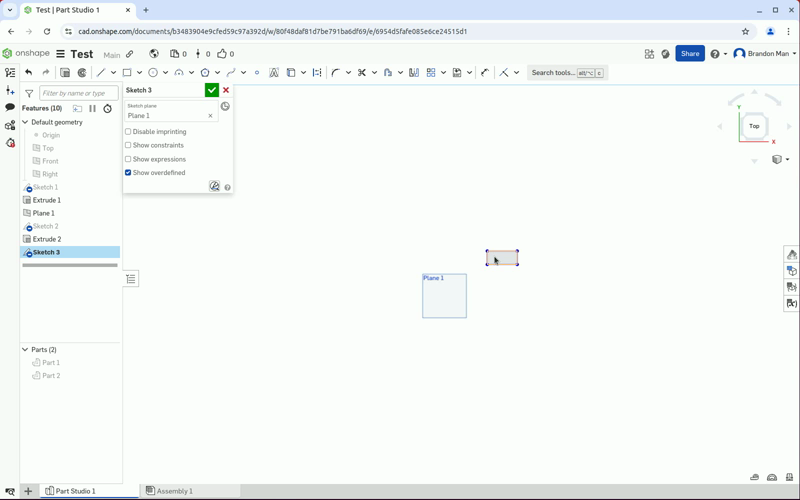
scroll(6)
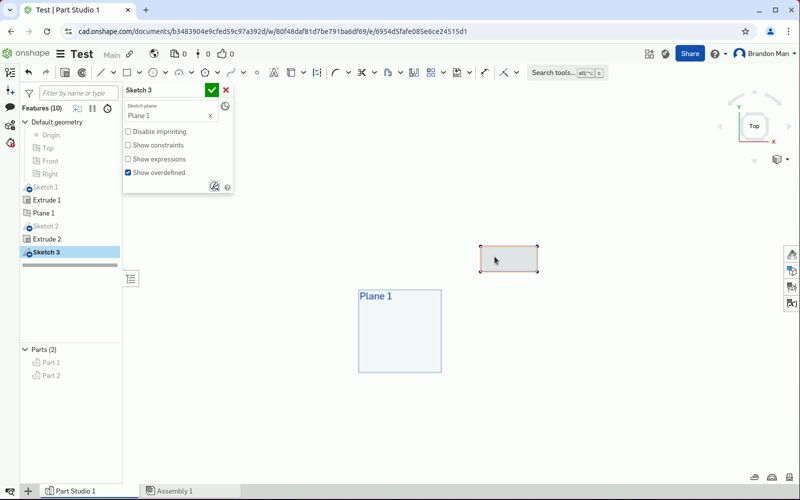
scroll(6)
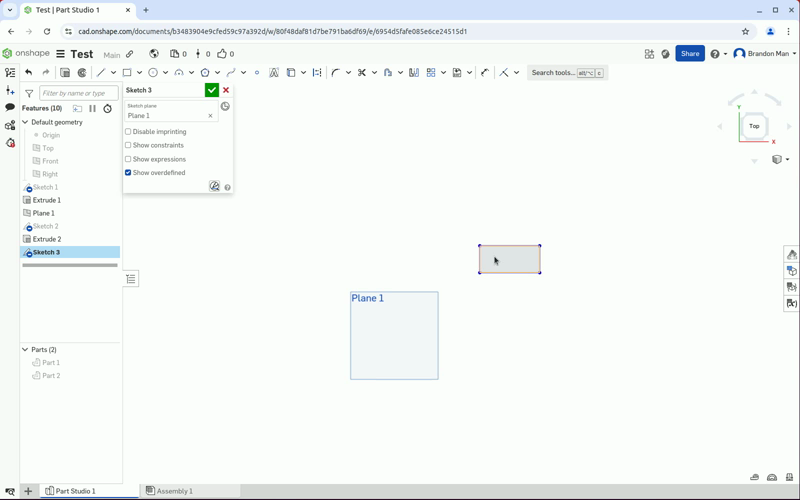
scroll(6)
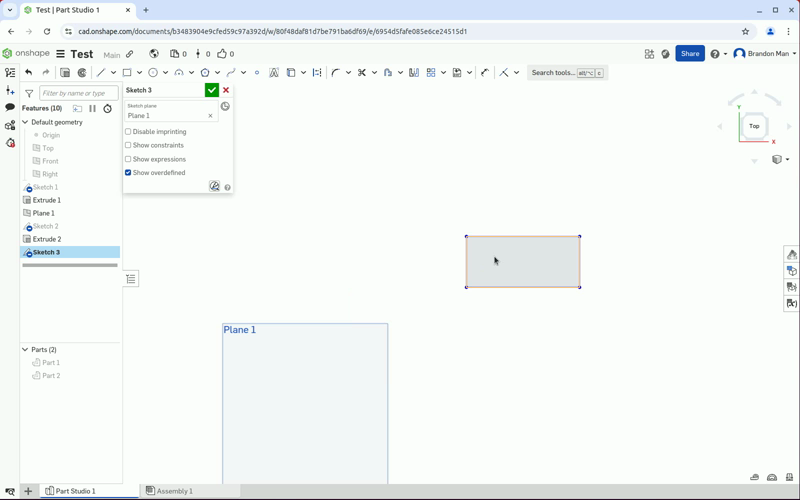
scroll(6)
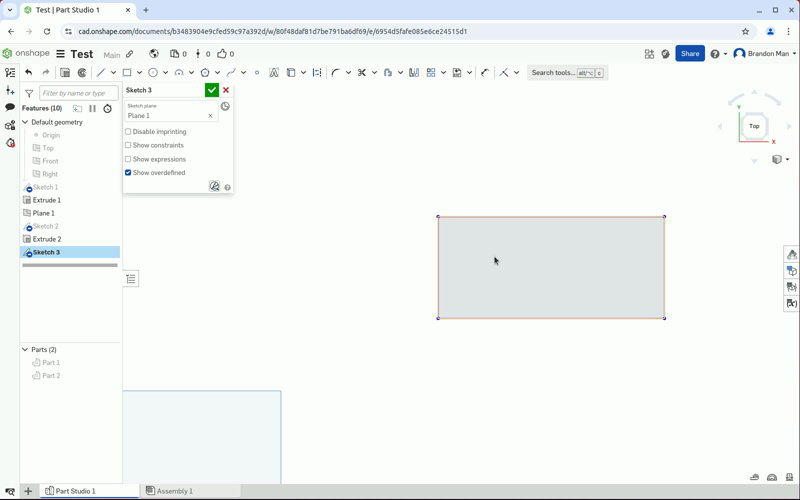
click(494, 256)
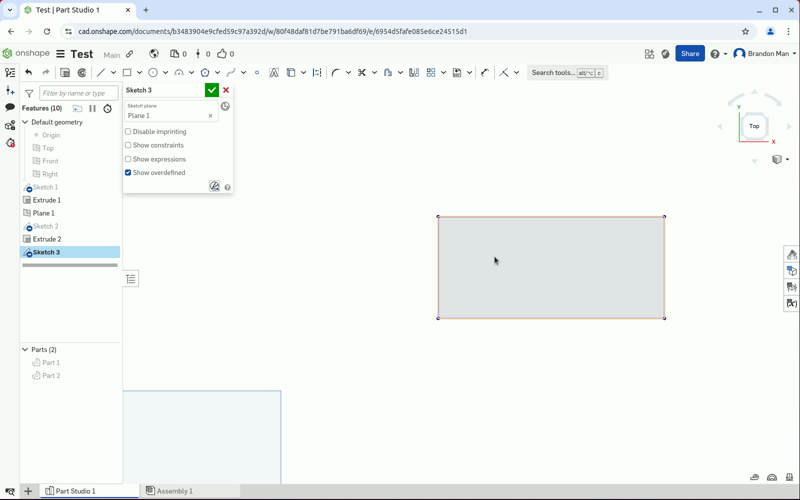
scroll(-6)
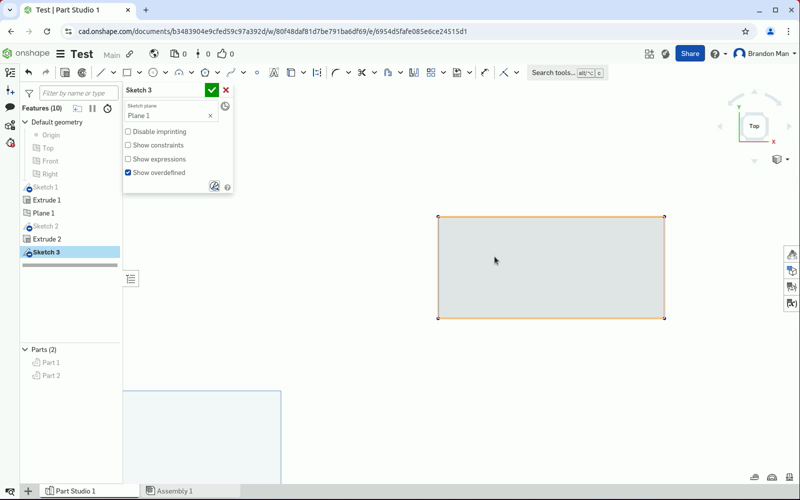
scroll(-6)
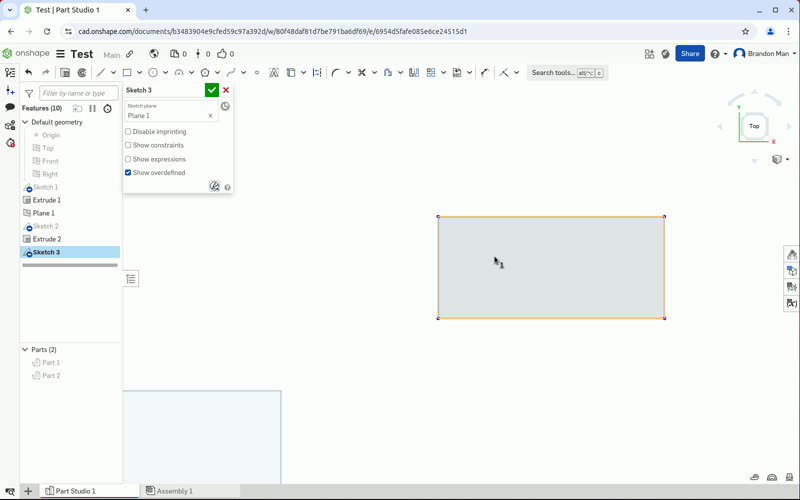
scroll(-6)
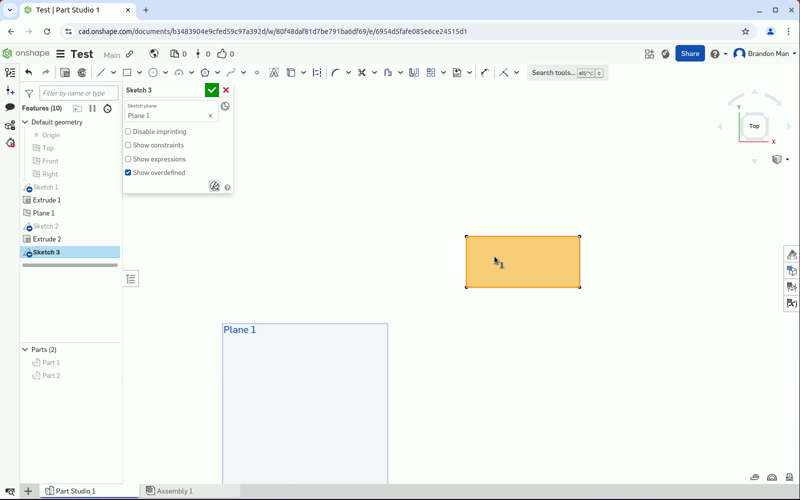
scroll(-6)
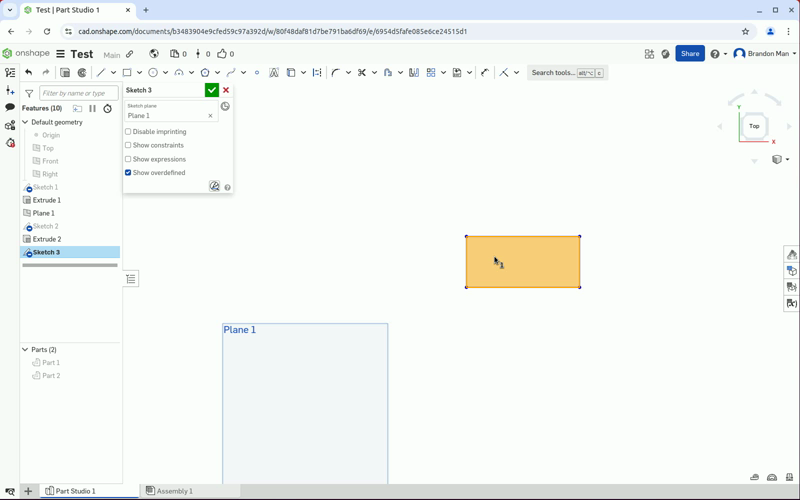
scroll(-6)
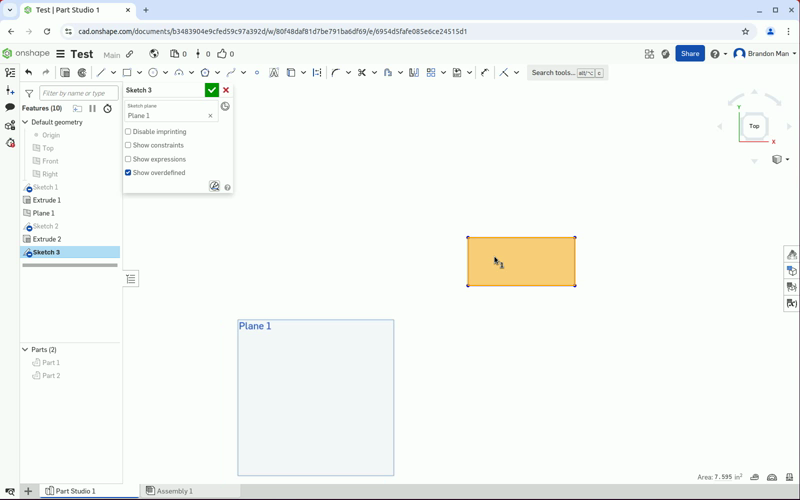
scroll(-6)
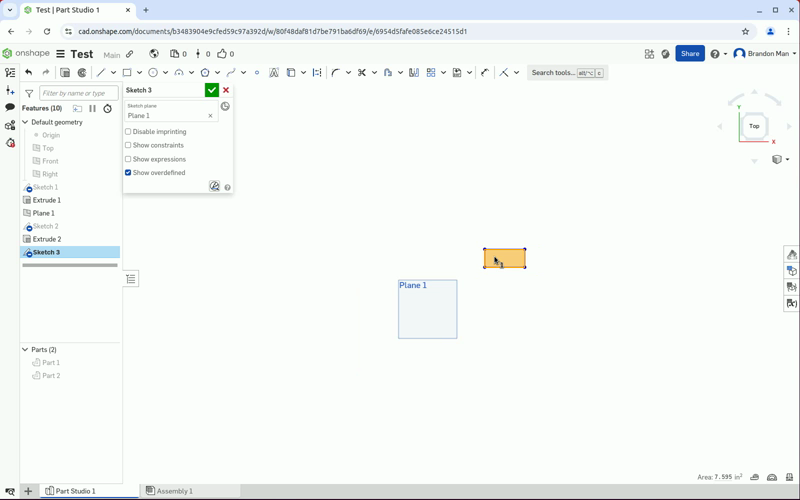
scroll(-6)
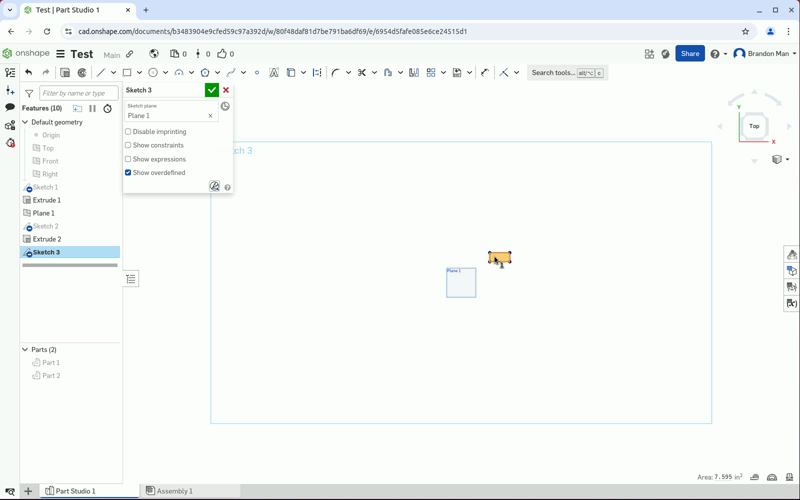
mouse_move(73, 352)
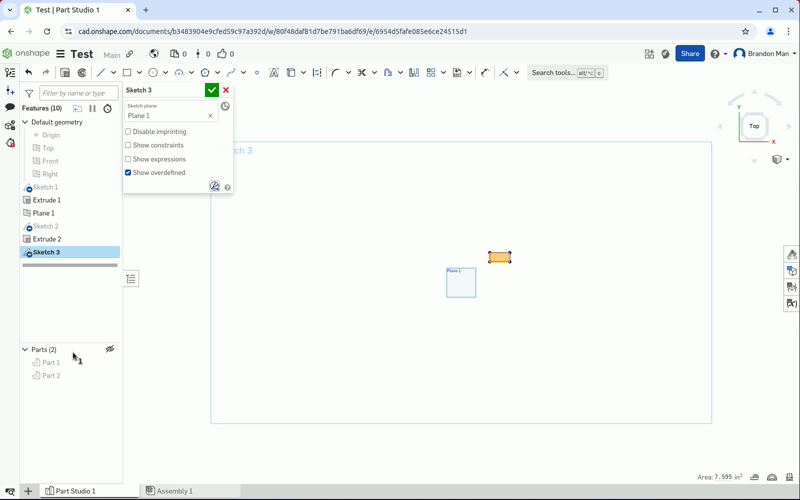
key(shift+y)
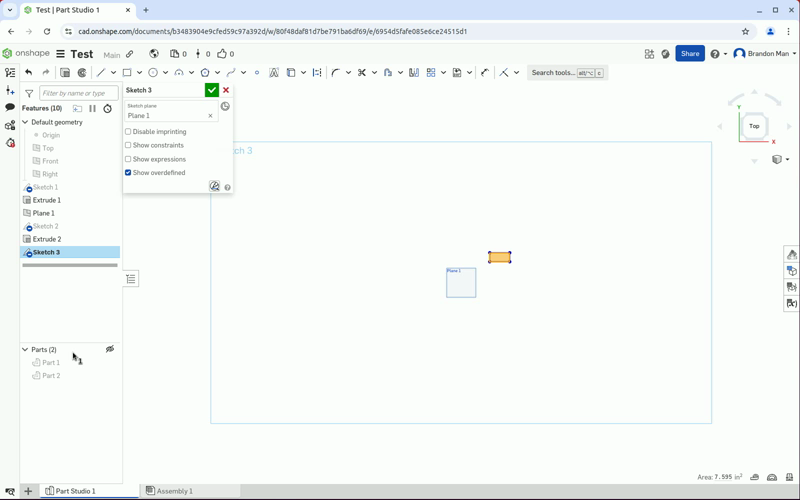
key(shift+e)
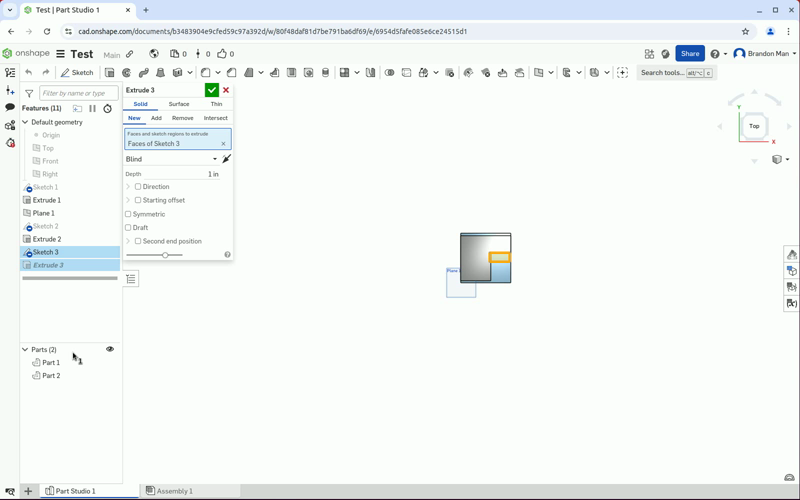
mouse_move(143, 106)
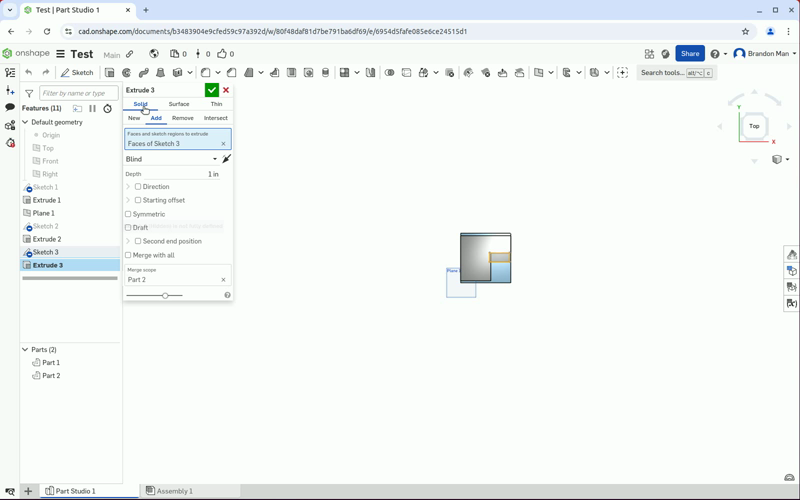
click(143, 106)
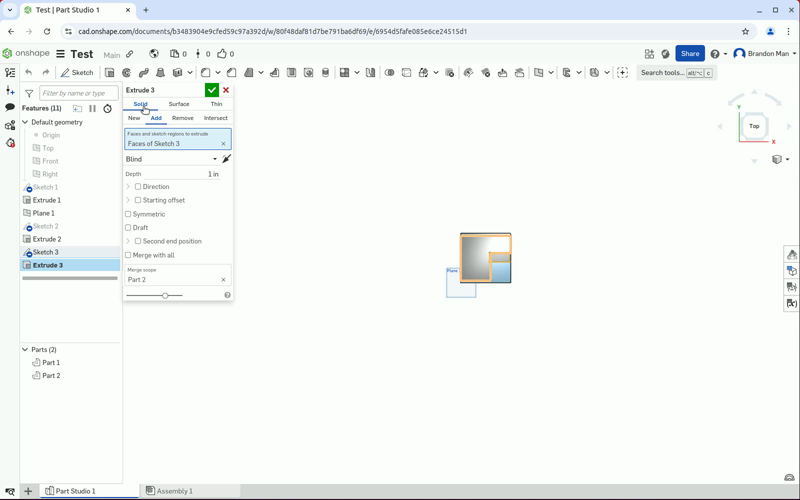
mouse_move(137, 120)
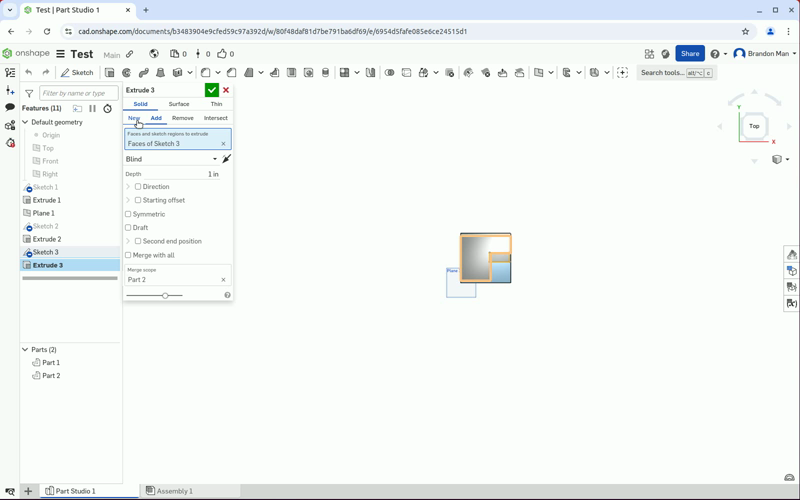
click(137, 120)
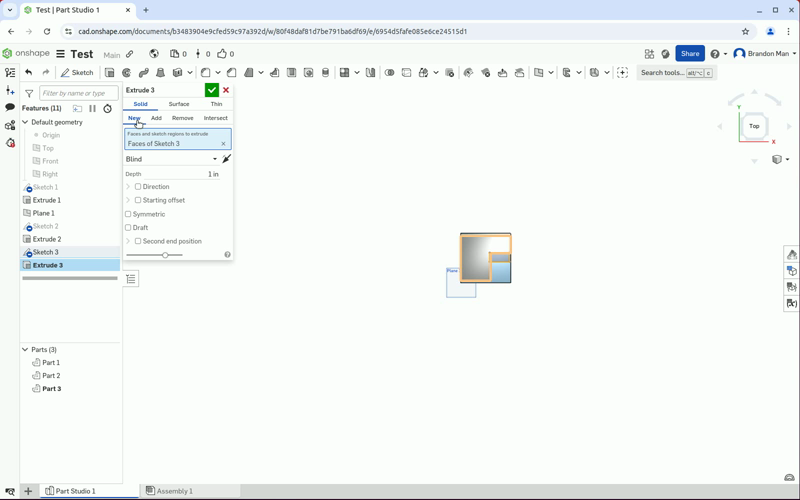
key(tab, 4)
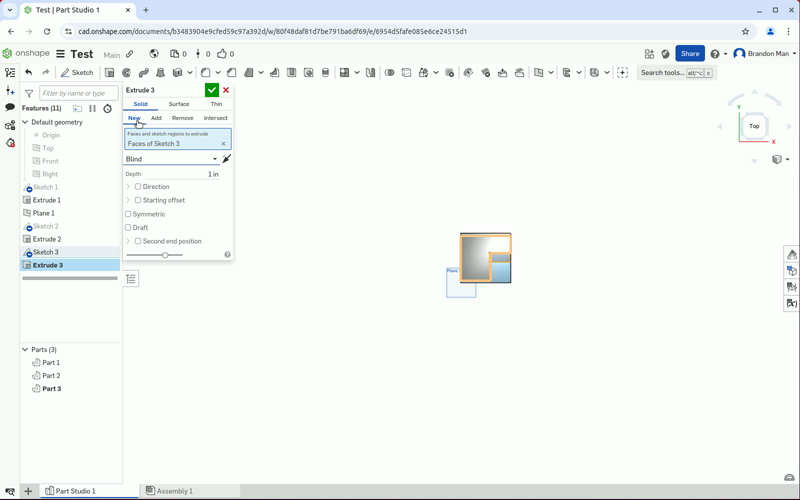
text(4.092)
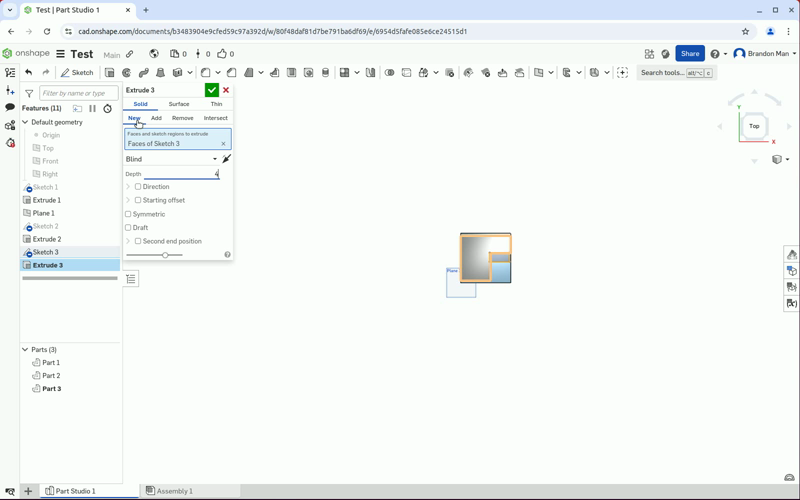
key(enter)
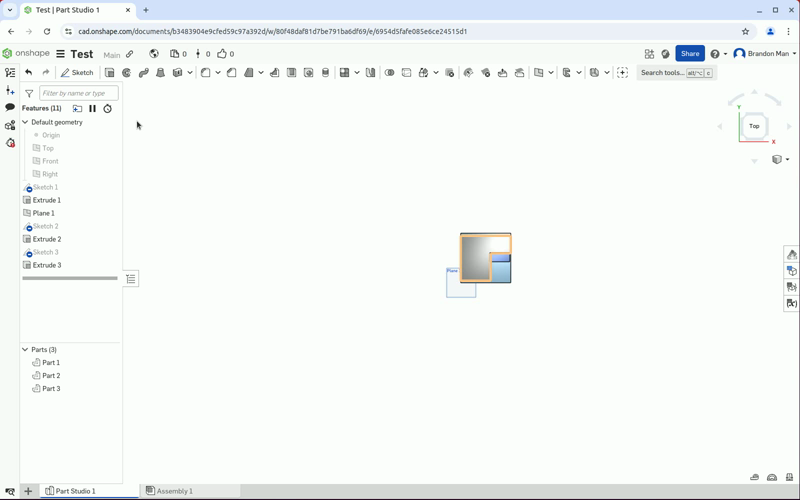
key(shift+h)
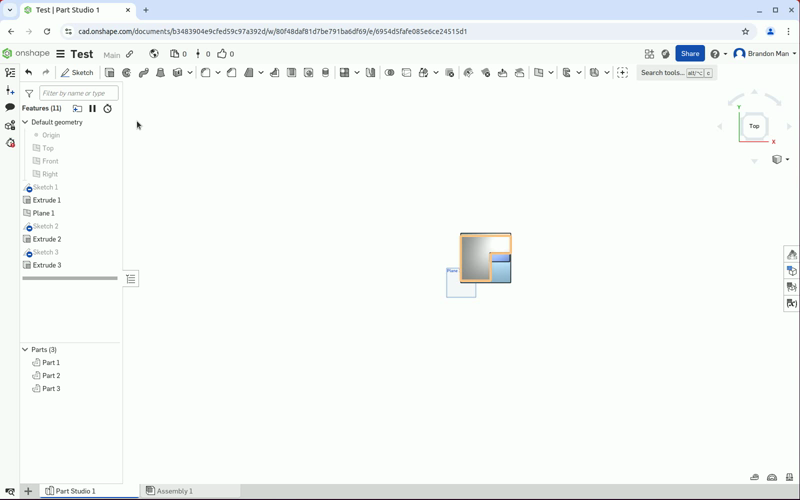
key(shift+h)
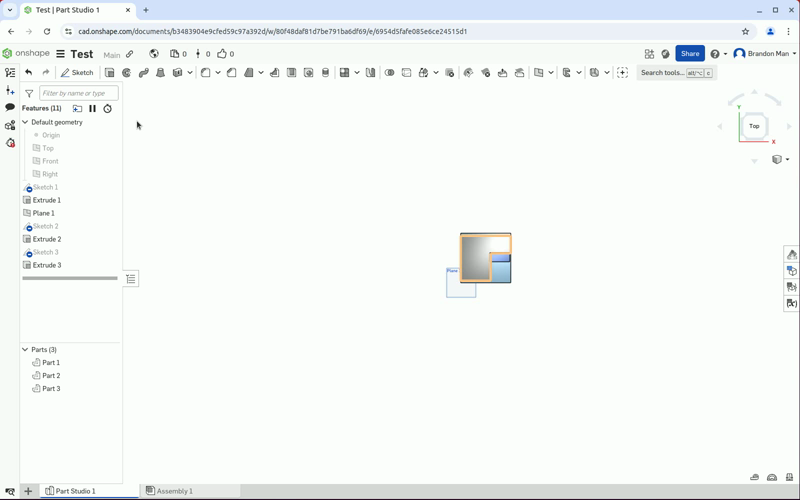
key(shift+7)
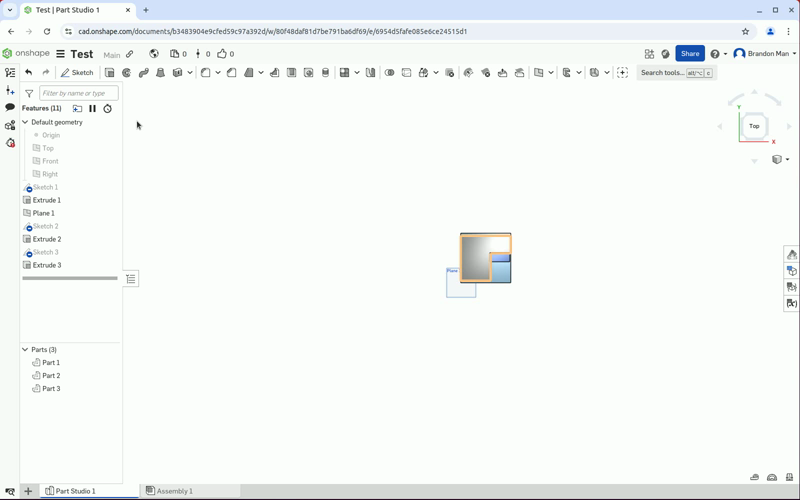
key(up, 3)
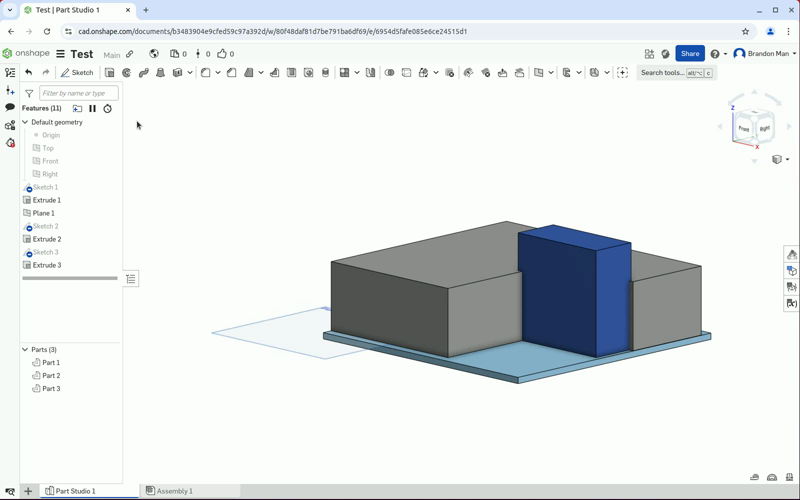
key(left, 3)
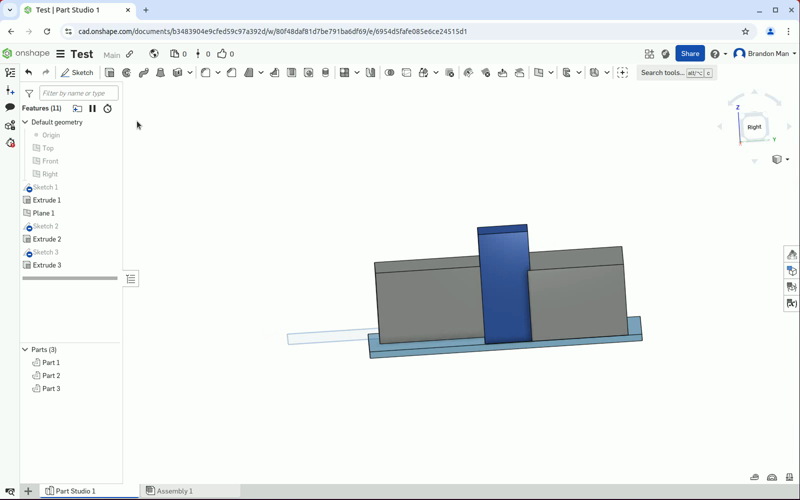
key(right, 3)
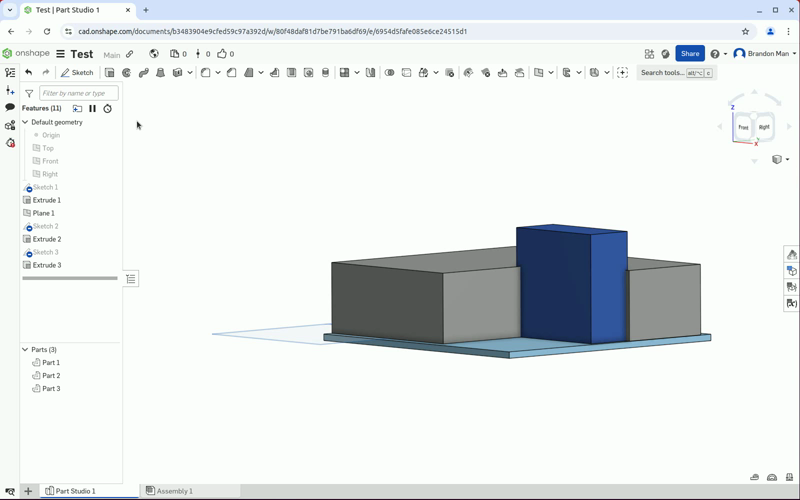
key(down, 3)
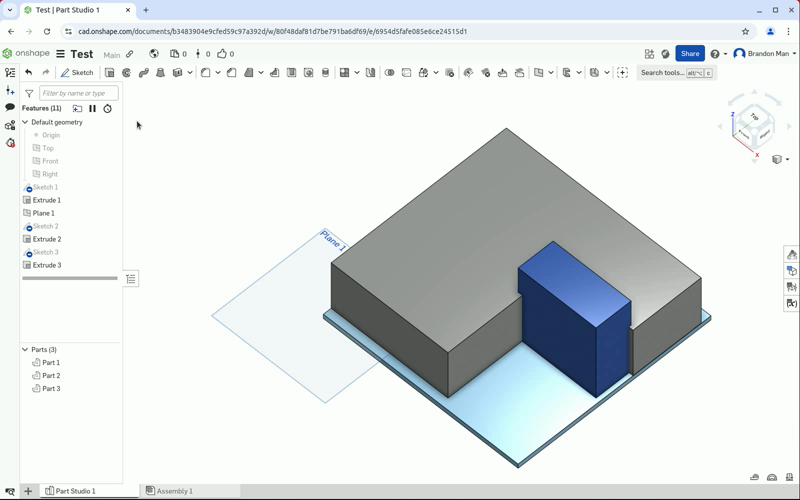
mouse_move(73, 189)
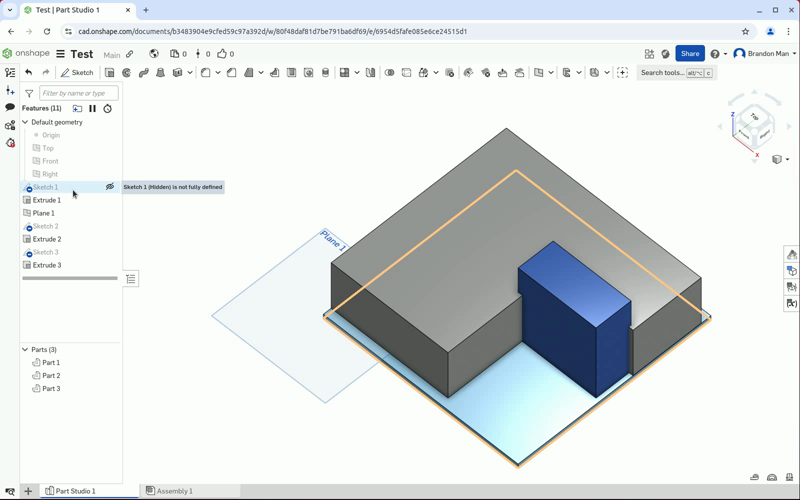
click(73, 189)